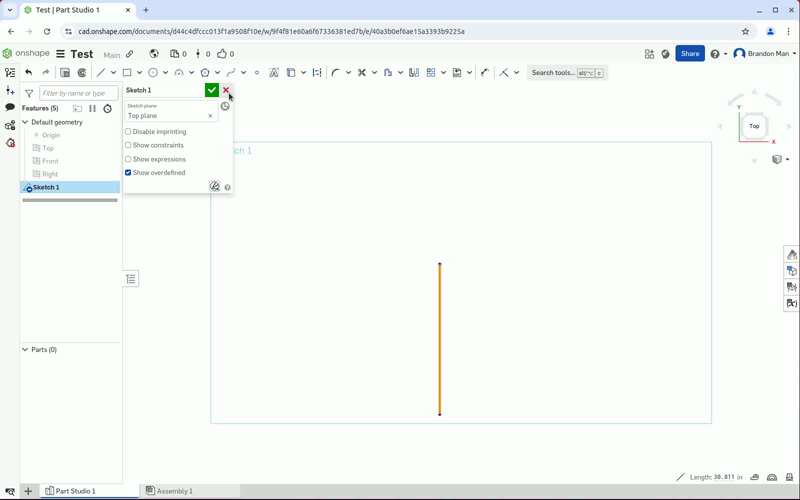
key(shift+h)
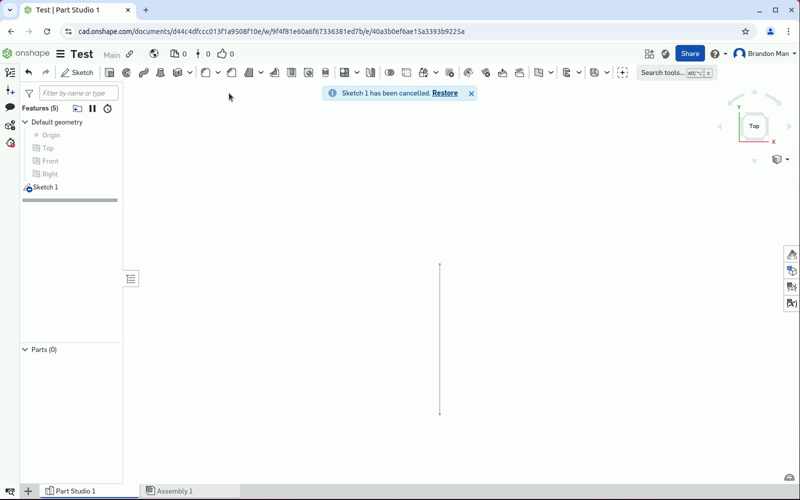
mouse_move(73, 352)
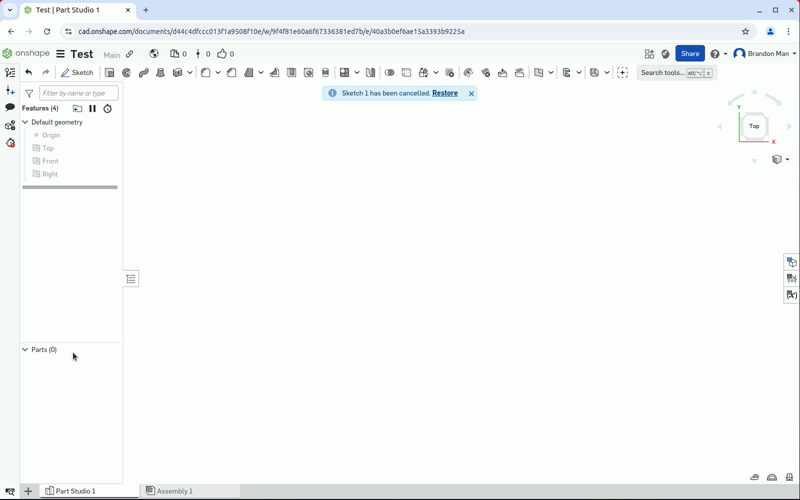
key(y)
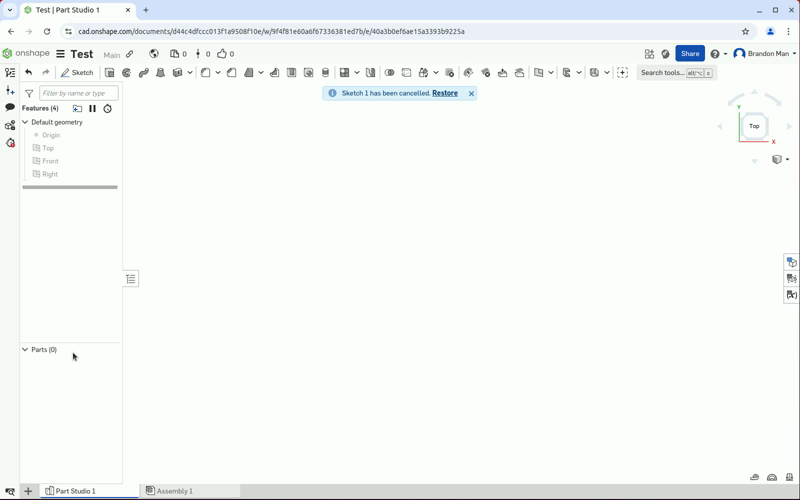
key(shift+p)
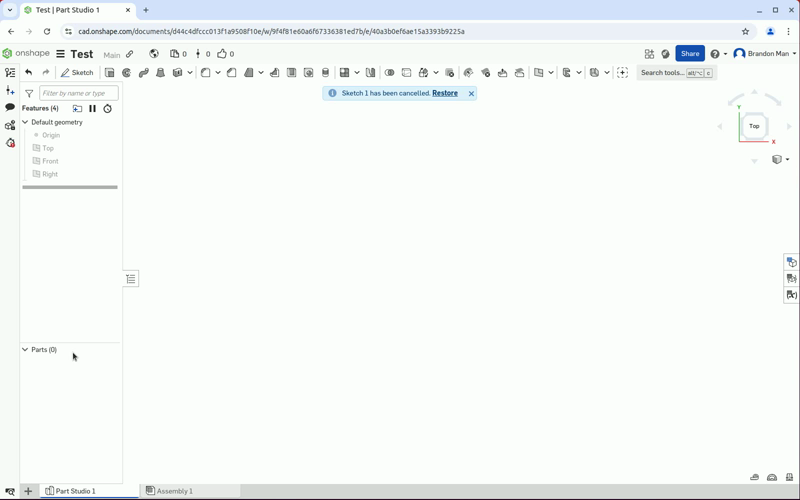
key(space)
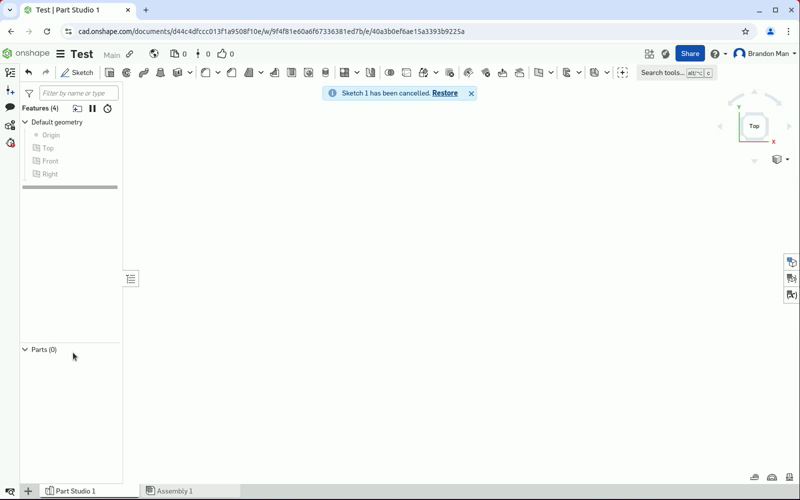
key_down(shift)
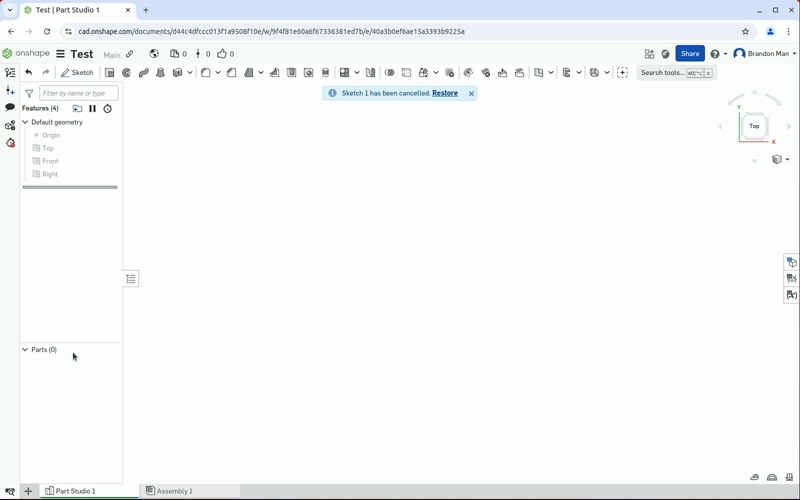
key(up)
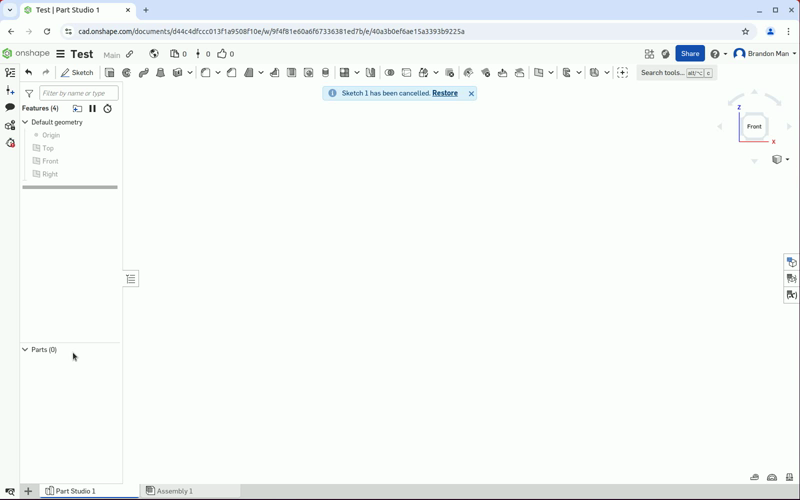
key_up(shift)
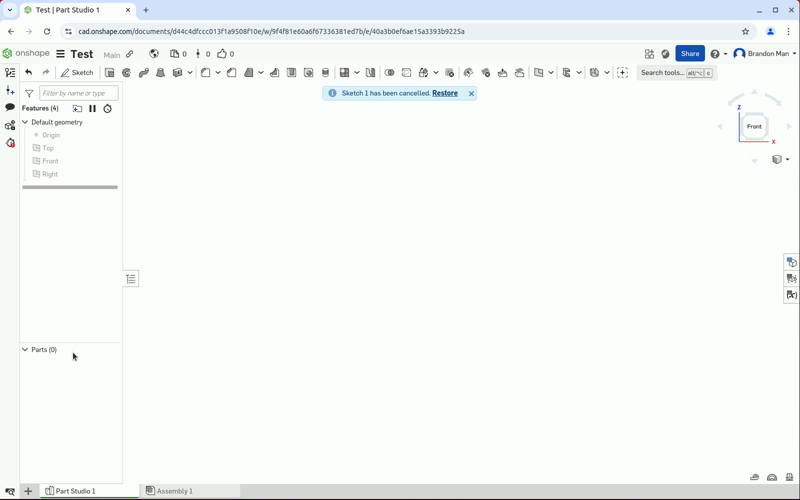
mouse_move(73, 352)
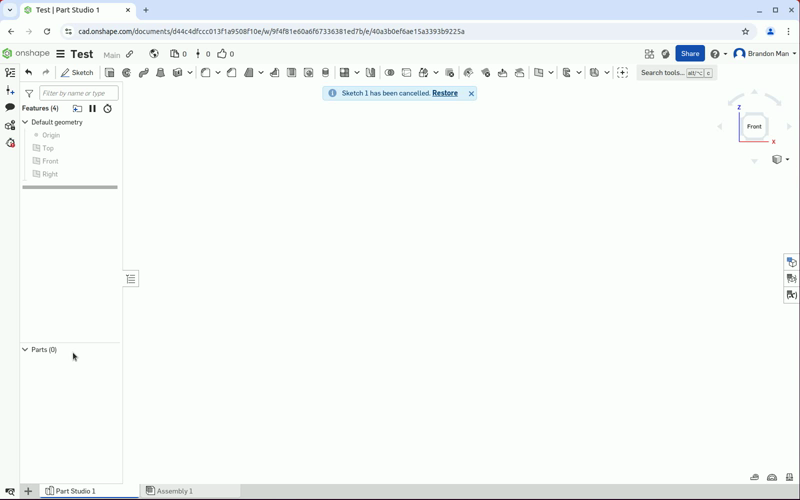
key(shift+y)
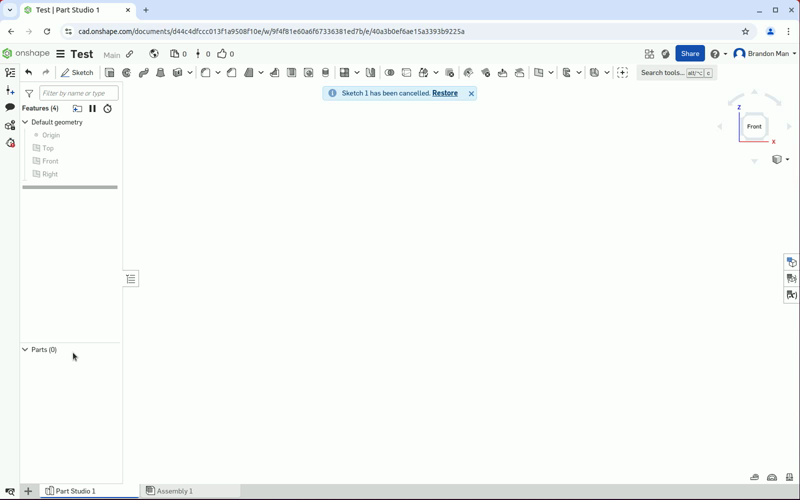
key(shift+s)
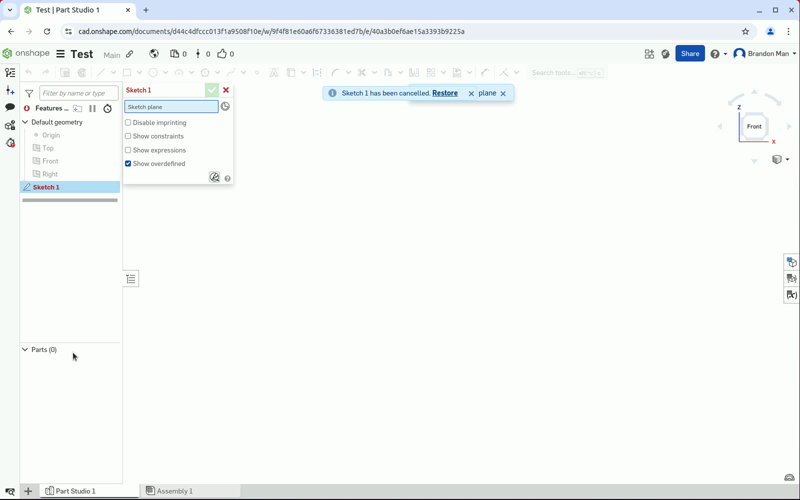
mouse_move(73, 163)
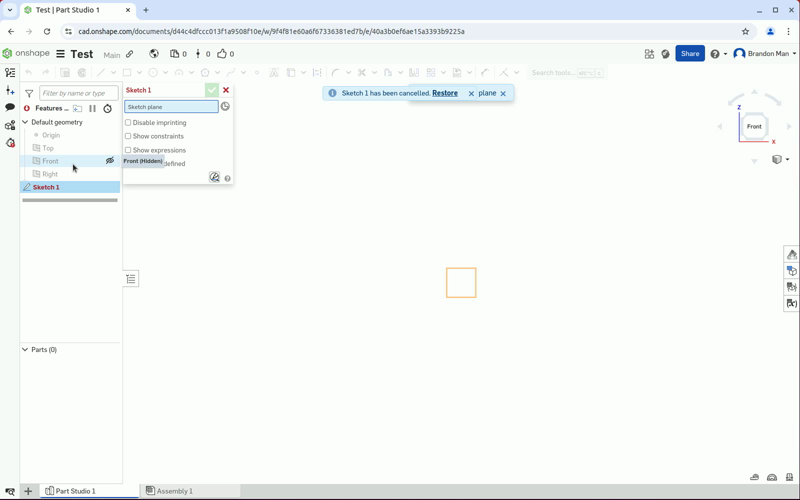
click(73, 163)
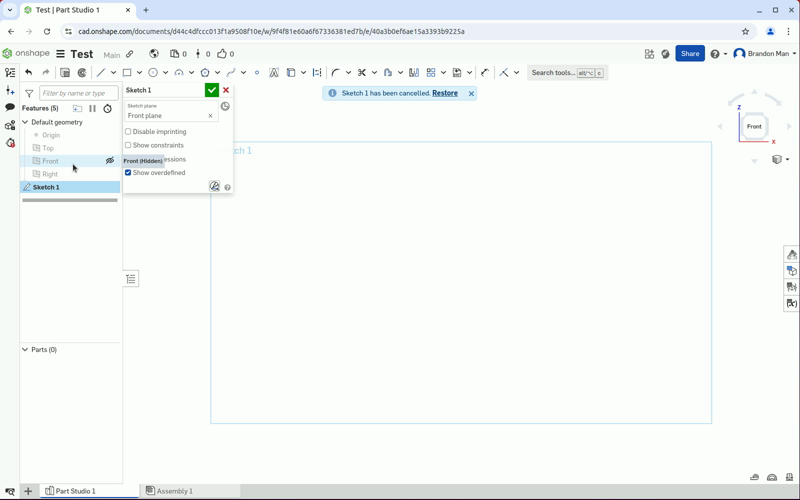
mouse_move(73, 352)
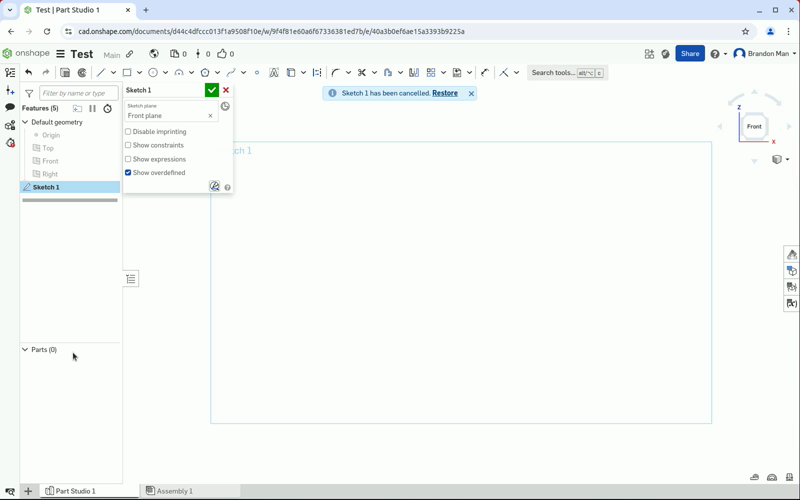
key(y)
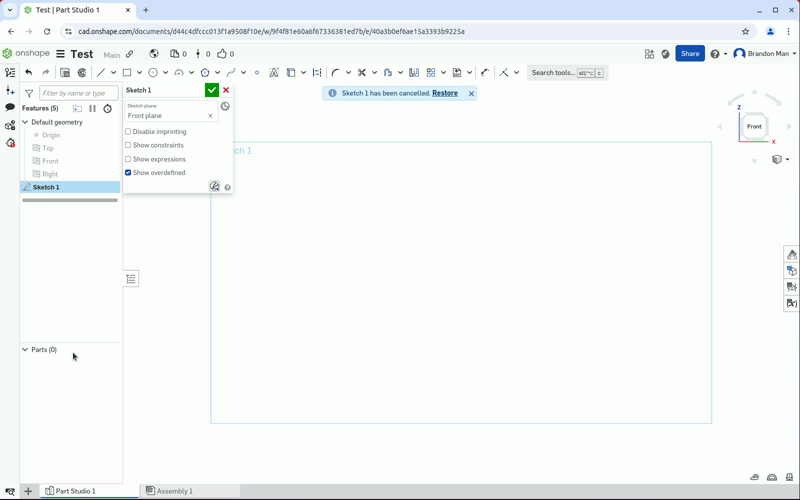
key(l)
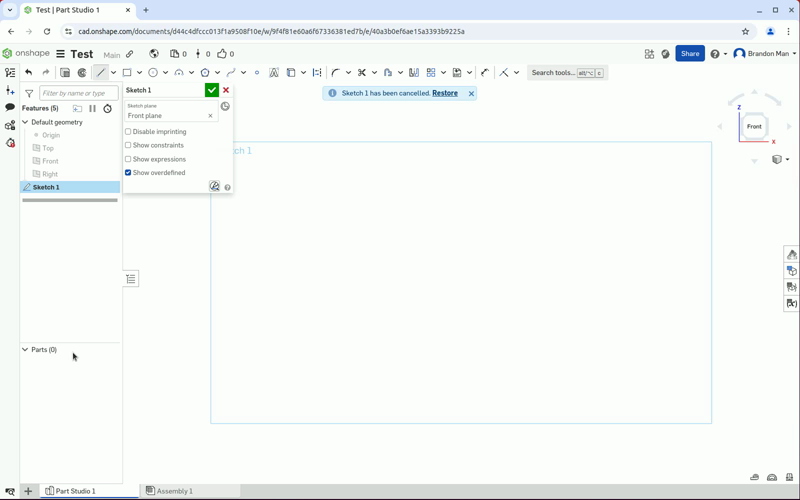
key_down(shift)
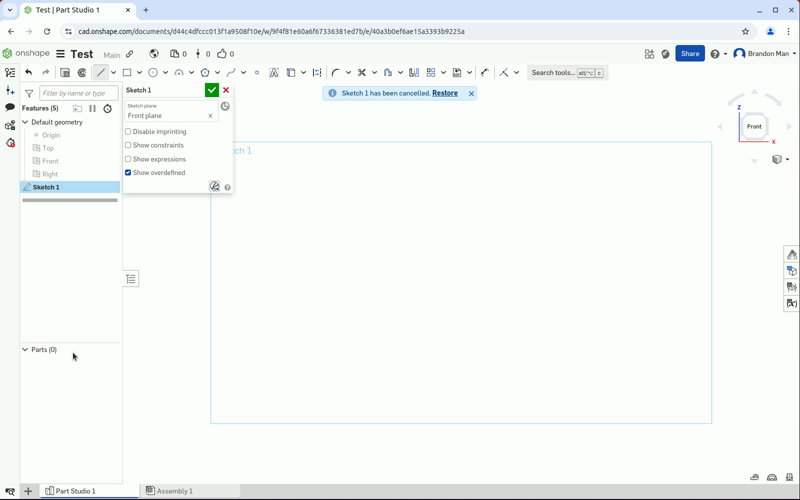
mouse_move(371, 276)
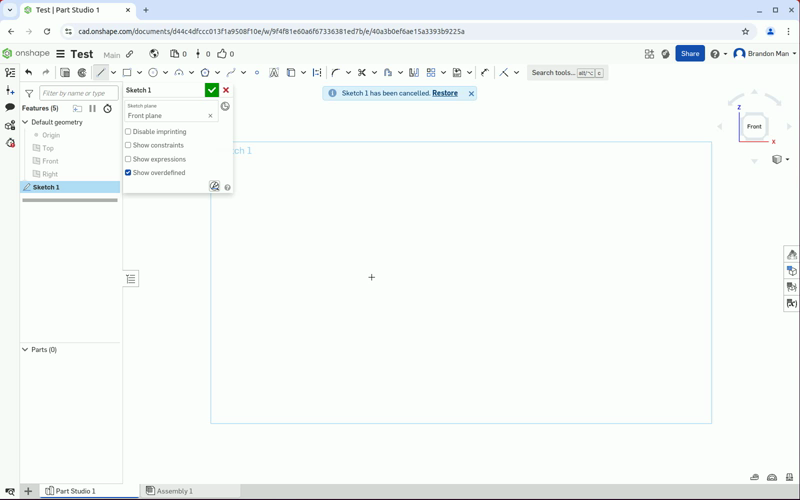
click(371, 276)
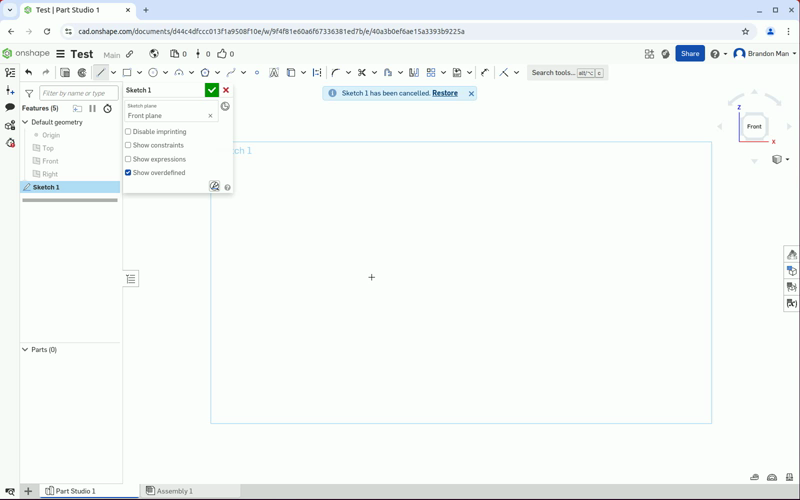
key_up(shift)
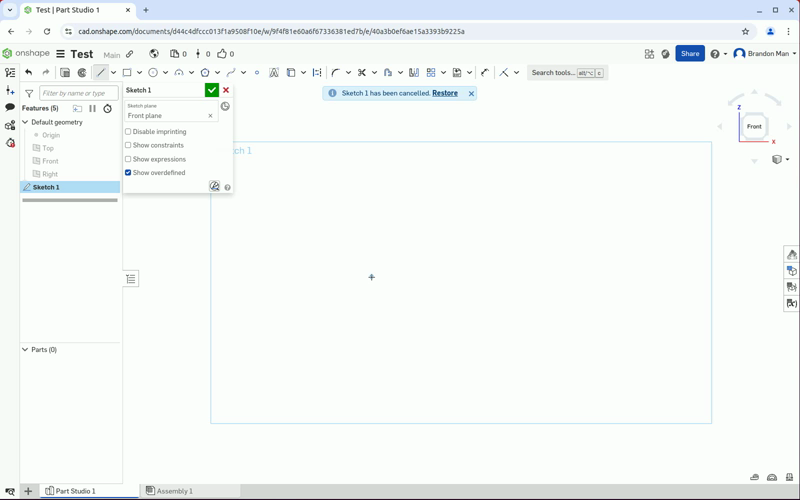
key_down(shift)
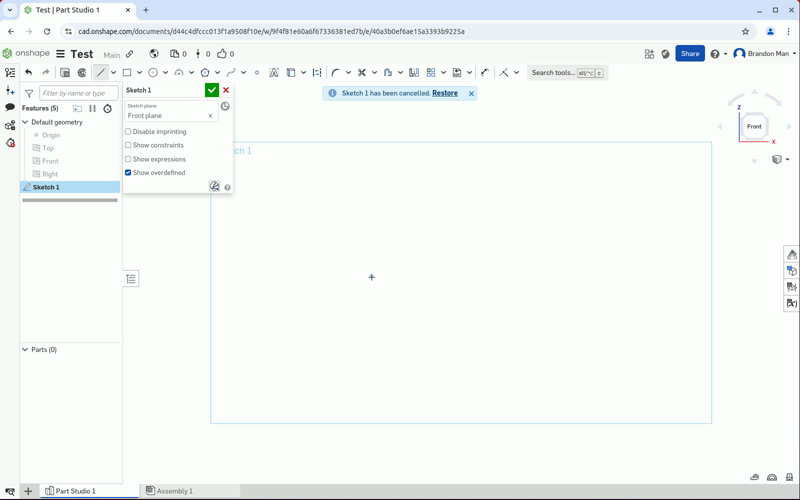
mouse_move(461, 277)
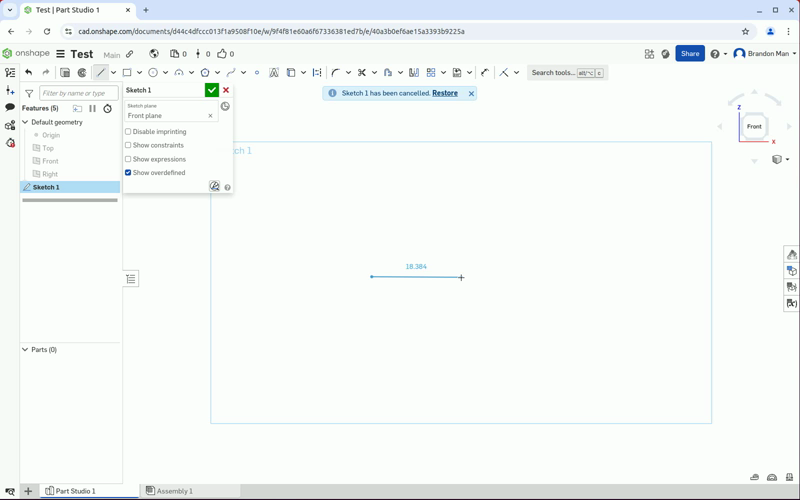
click(461, 277)
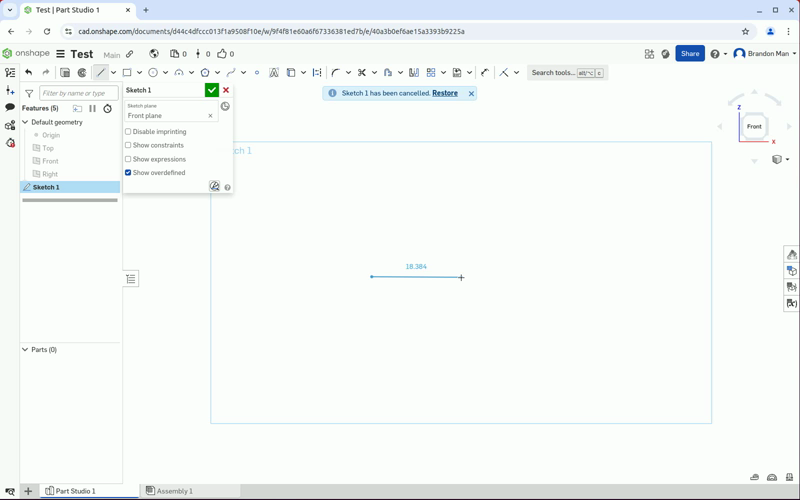
key_up(shift)
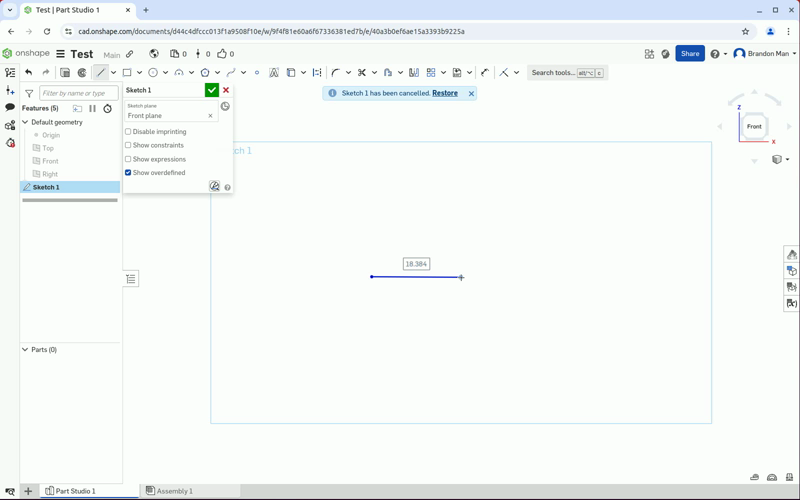
key_down(shift)
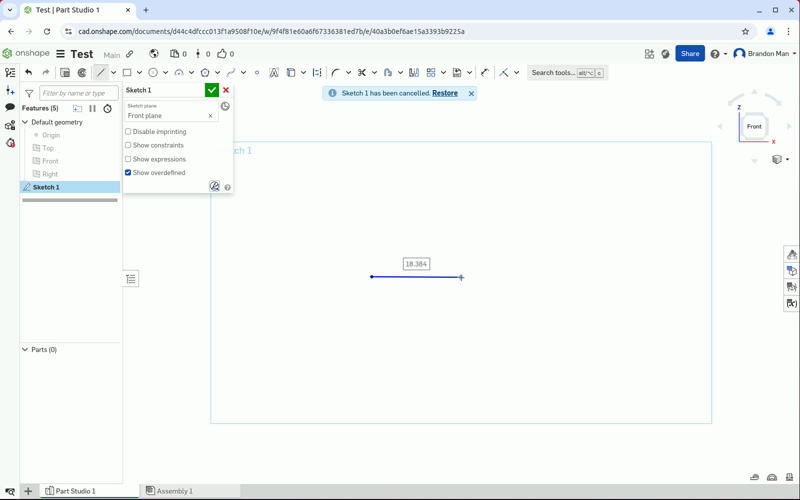
mouse_move(491, 277)
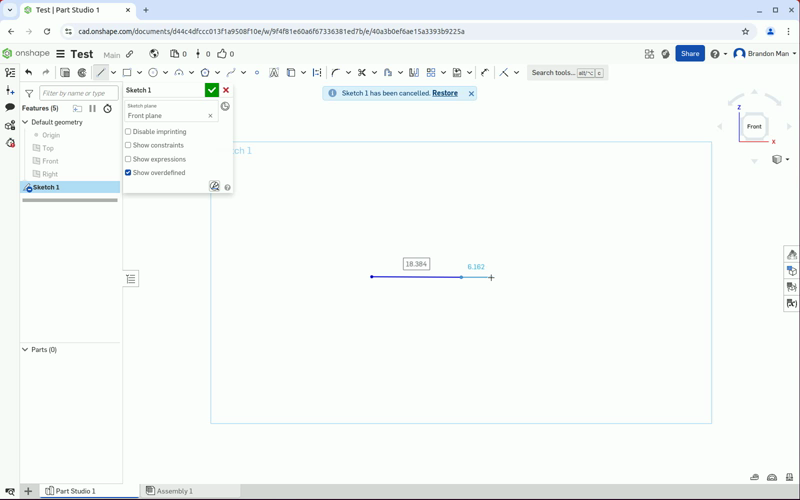
mouse_move(461, 234)
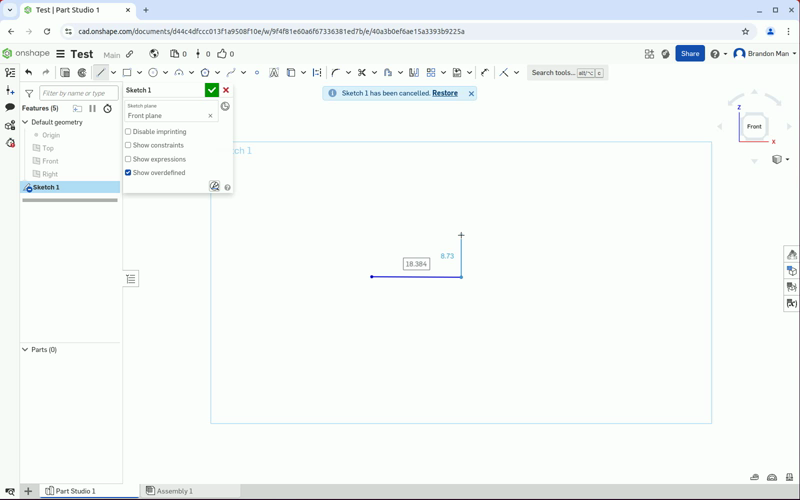
click(461, 234)
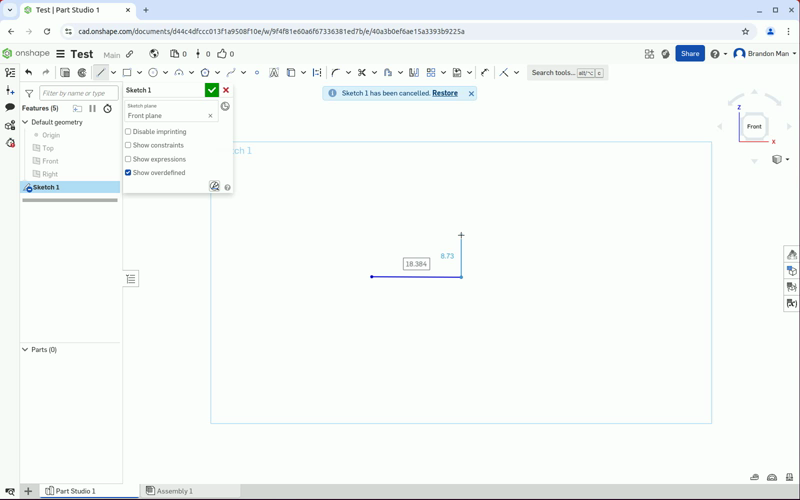
key_up(shift)
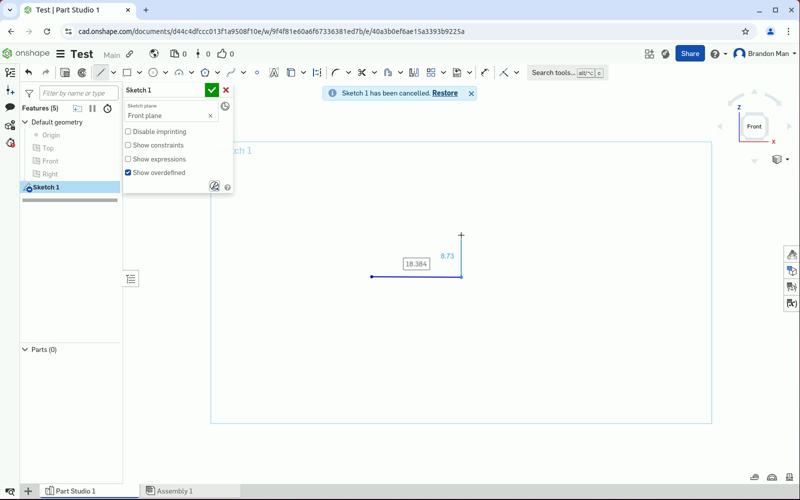
key_down(shift)
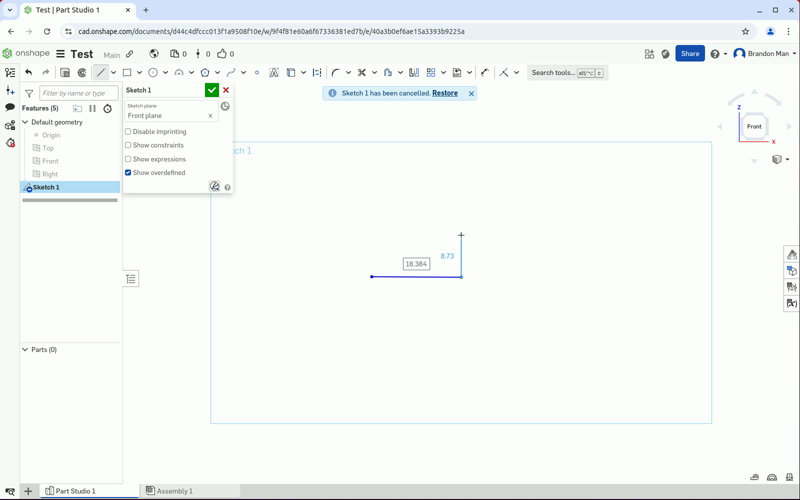
mouse_move(371, 234)
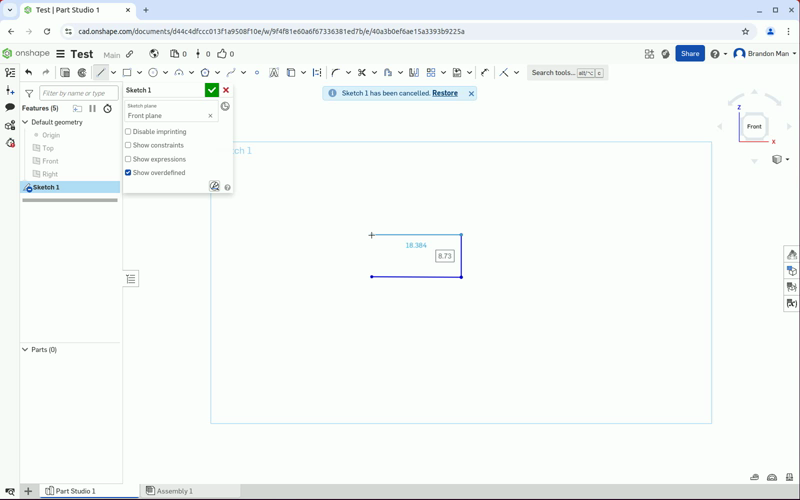
click(371, 234)
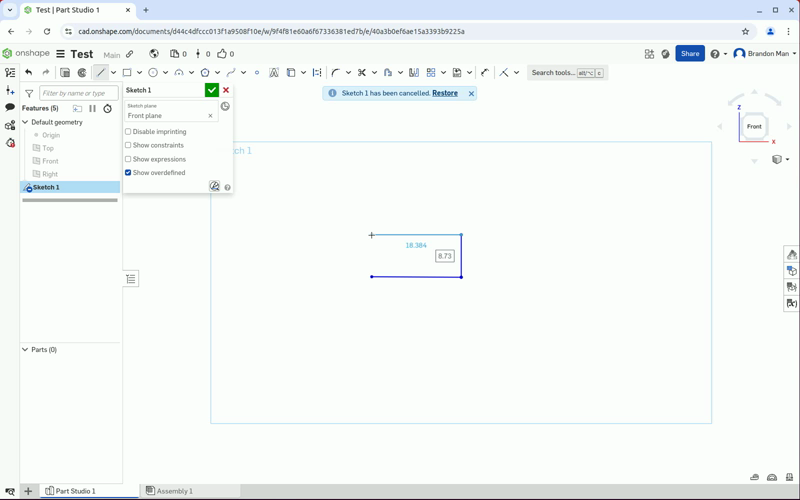
key_up(shift)
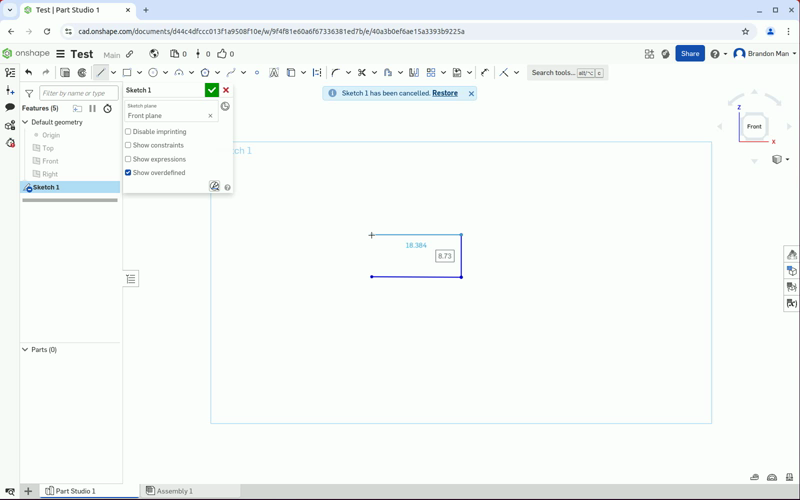
mouse_move(401, 234)
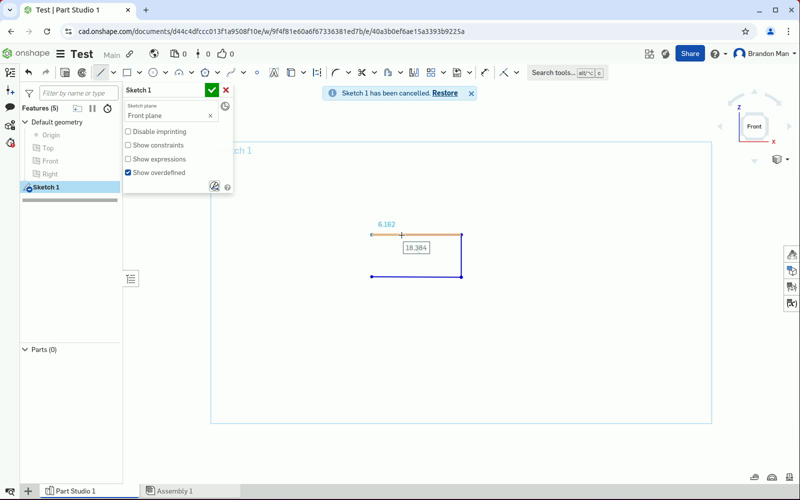
key_down(shift)
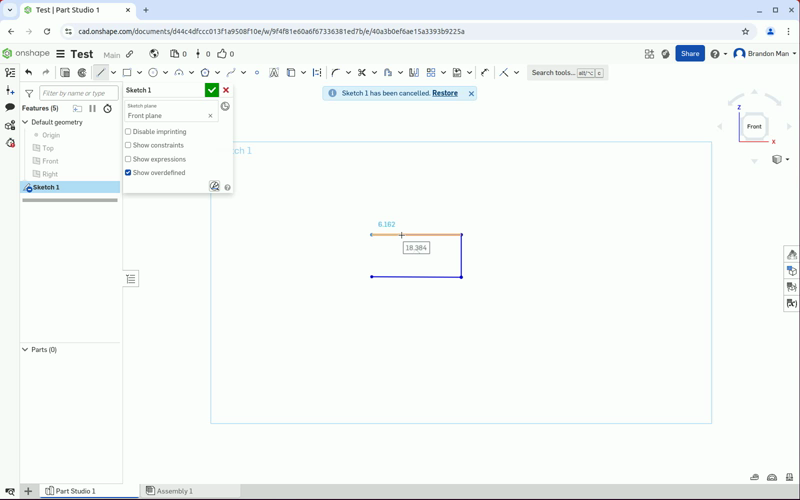
mouse_move(371, 276)
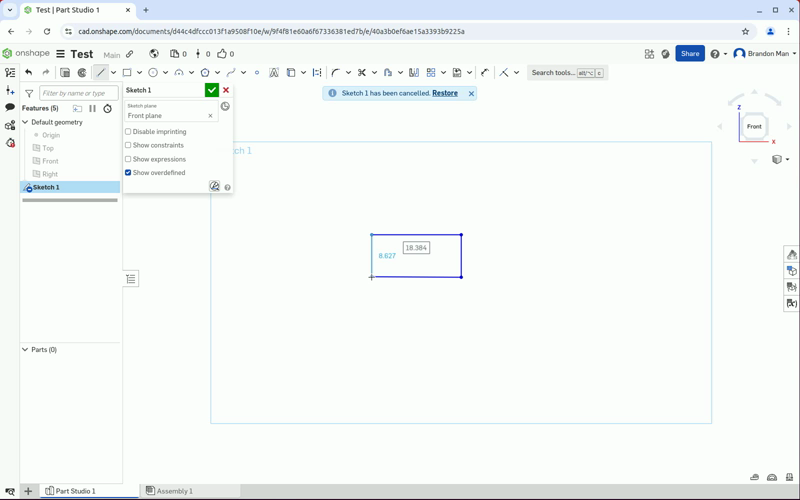
key_up(shift)
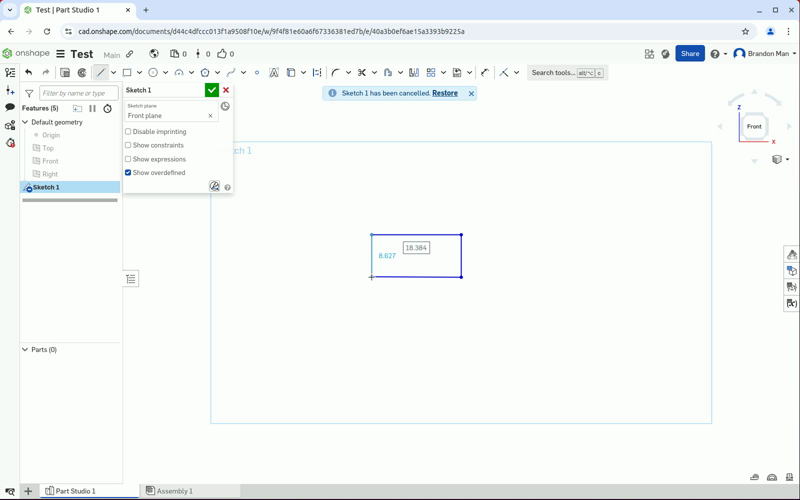
click(371, 276)
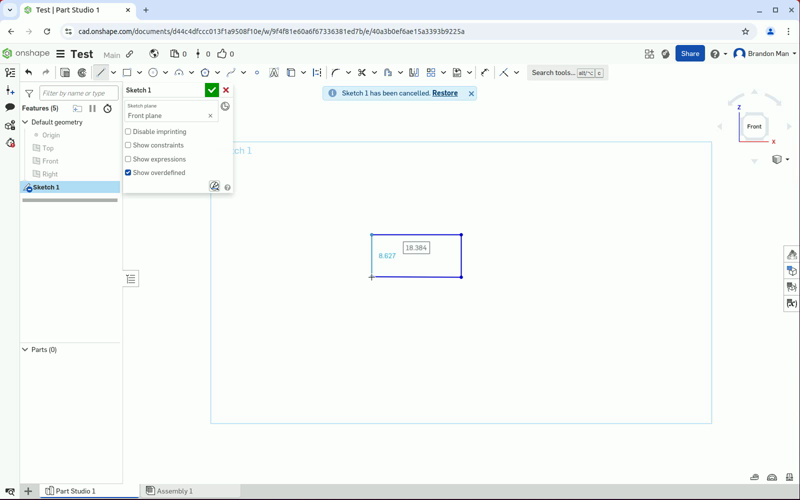
key(esc)
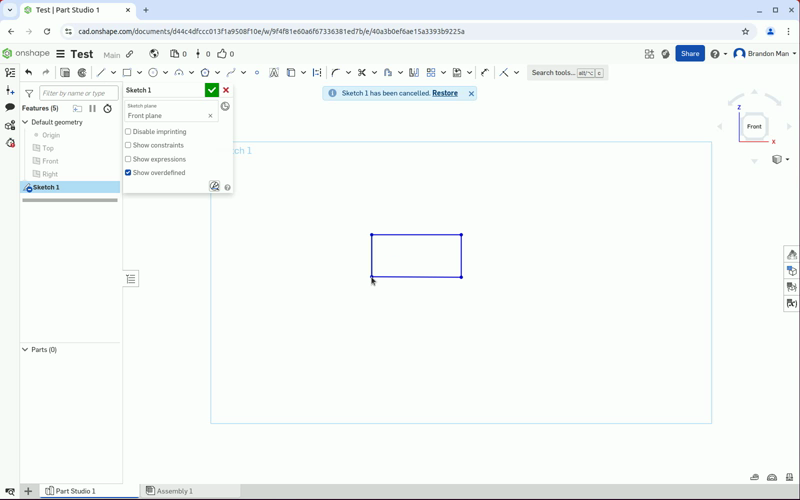
mouse_move(430, 261)
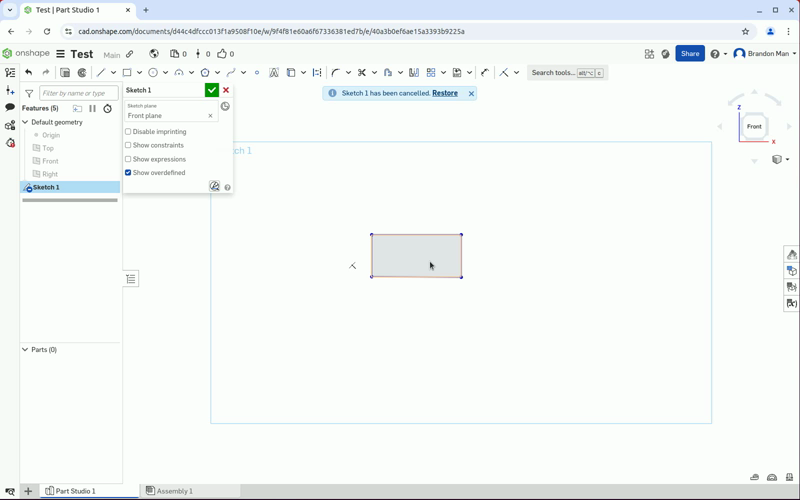
click(430, 261)
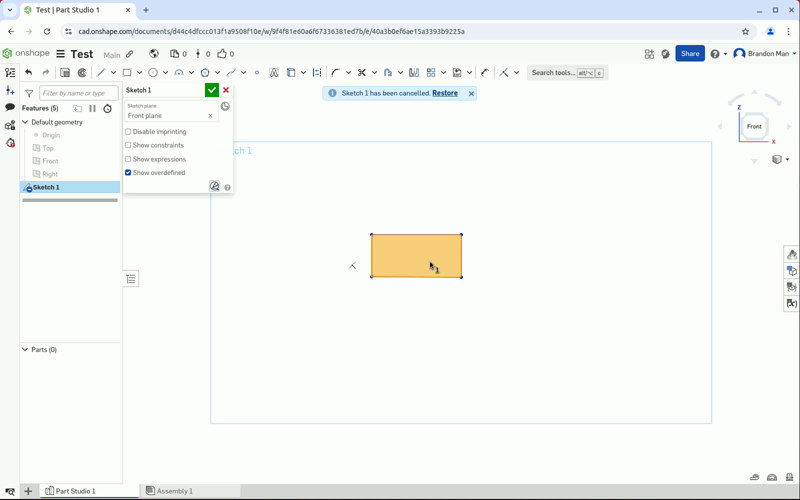
mouse_move(73, 352)
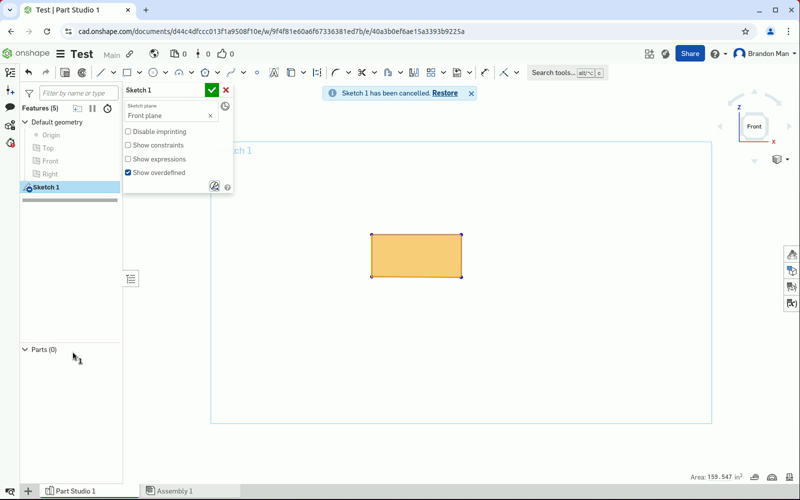
key(shift+y)
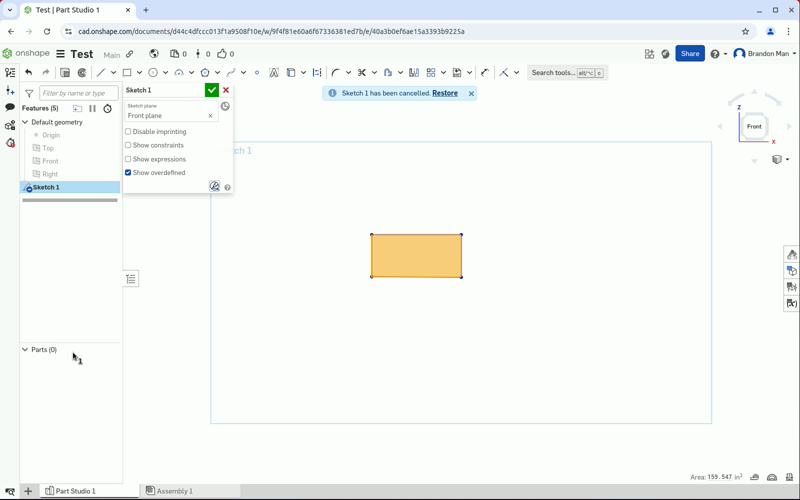
key(shift+e)
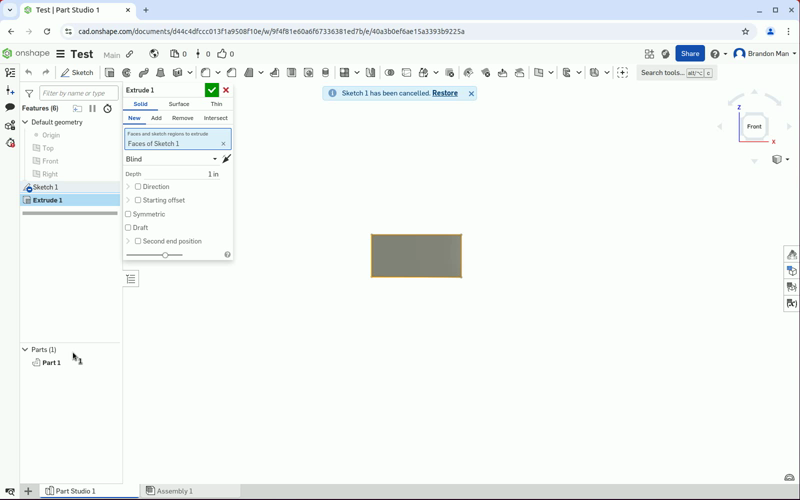
mouse_move(143, 106)
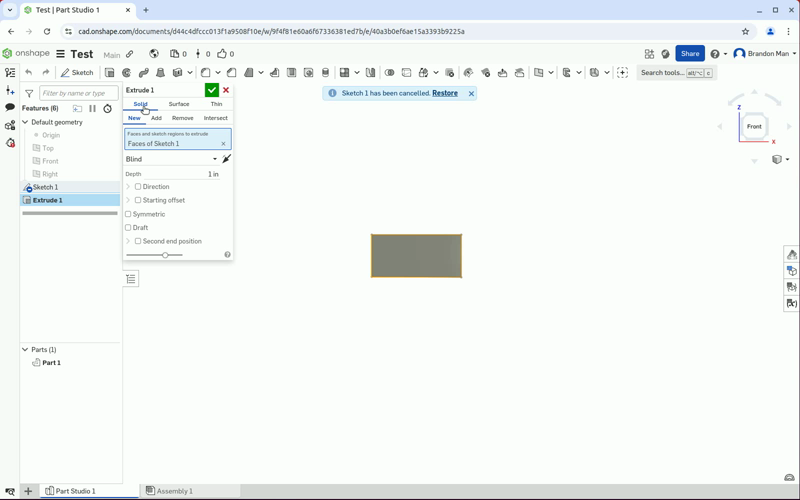
click(143, 106)
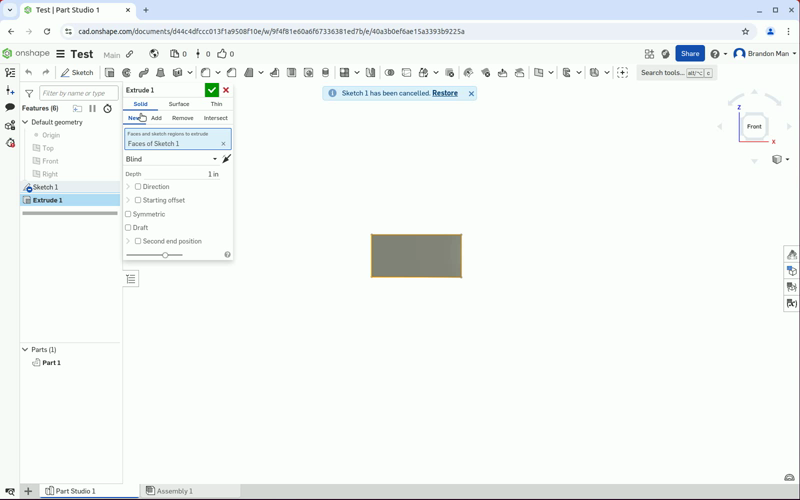
mouse_move(137, 120)
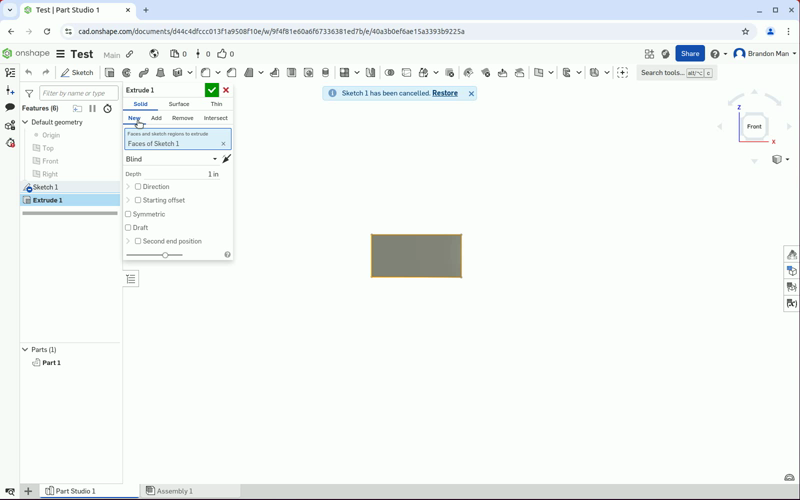
click(137, 120)
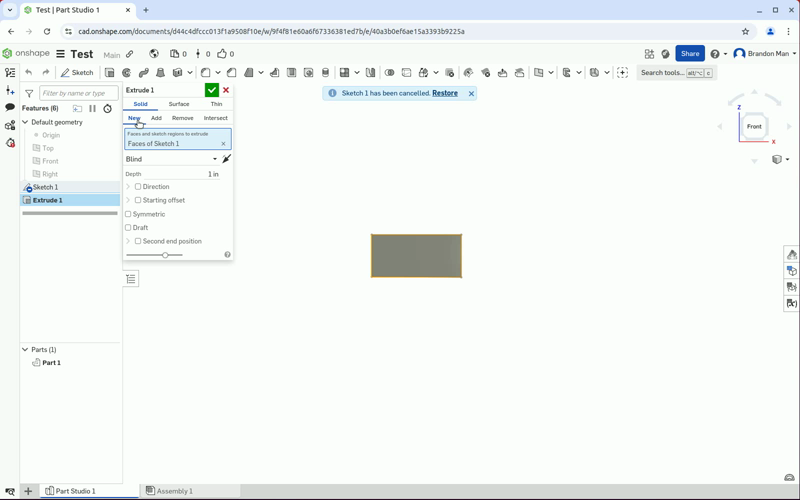
key(tab, 4)
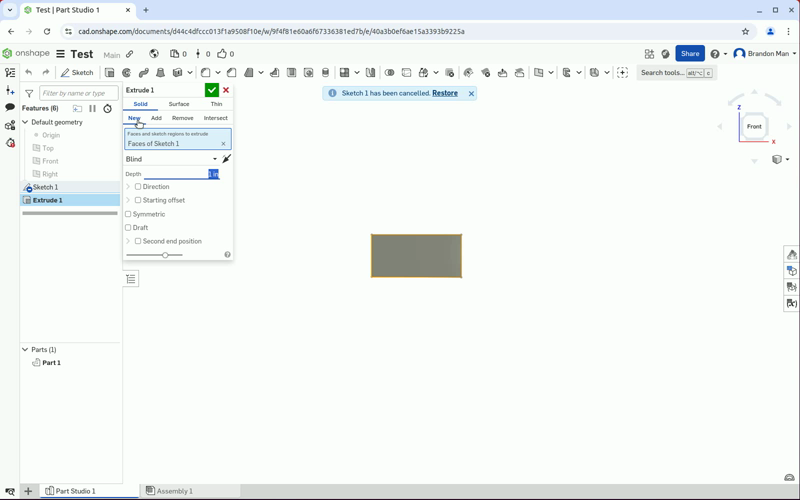
text(10.832)
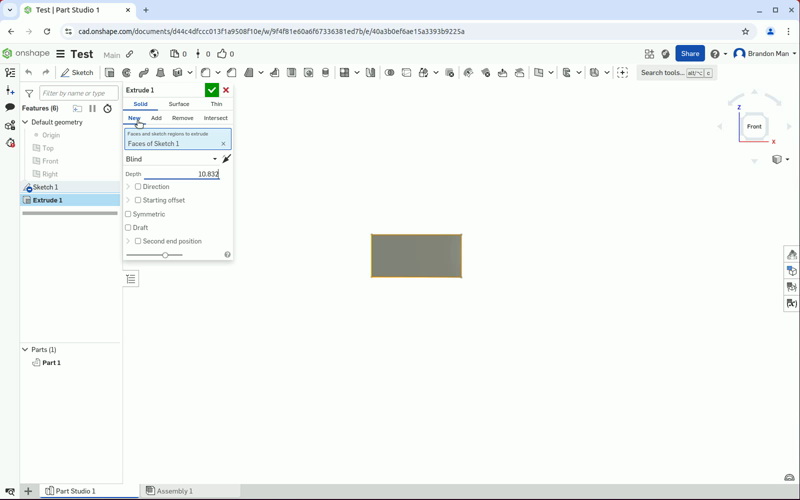
key(enter)
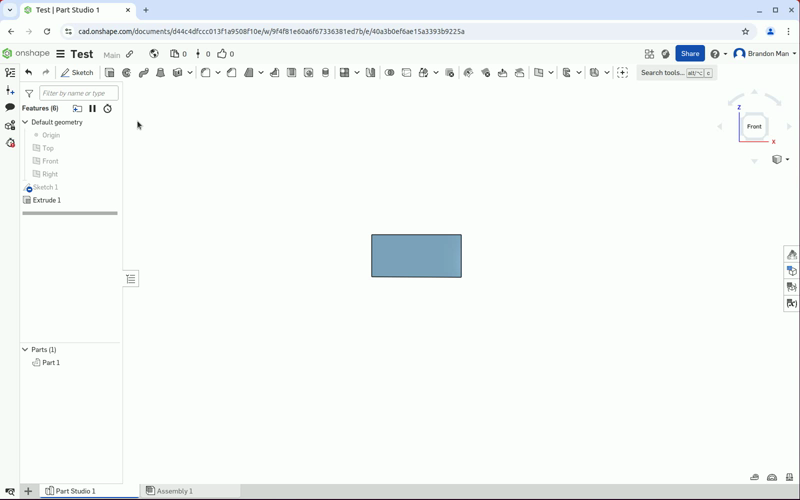
key(shift+h)
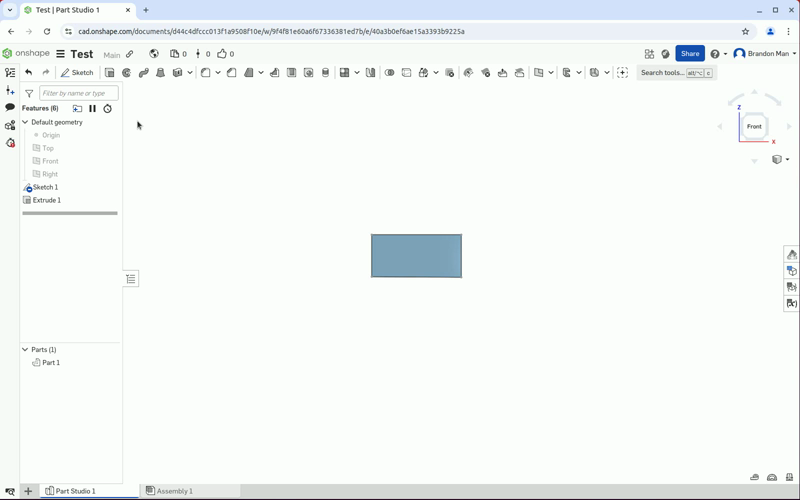
key(shift+h)
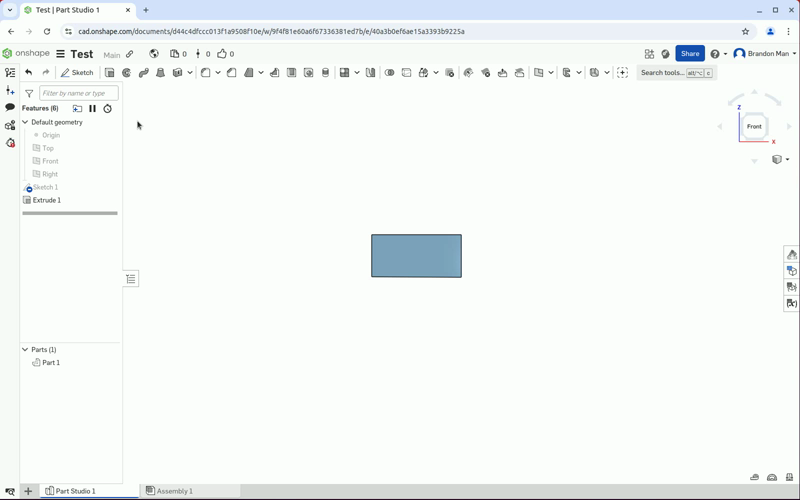
mouse_move(73, 189)
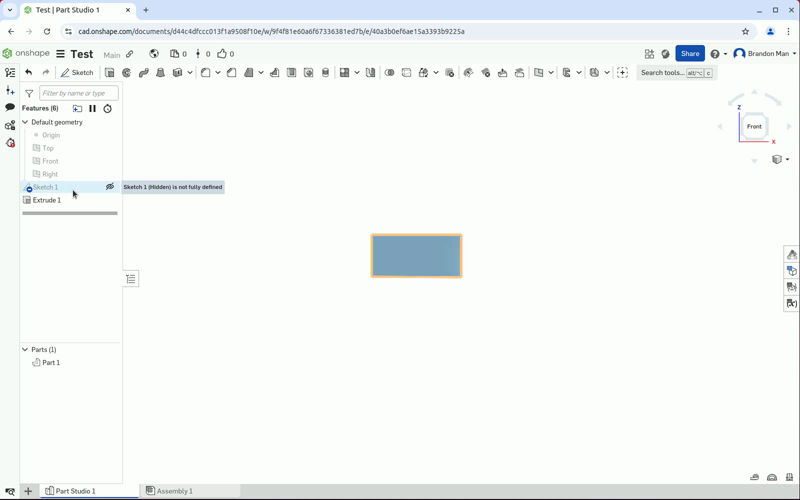
click(73, 189)
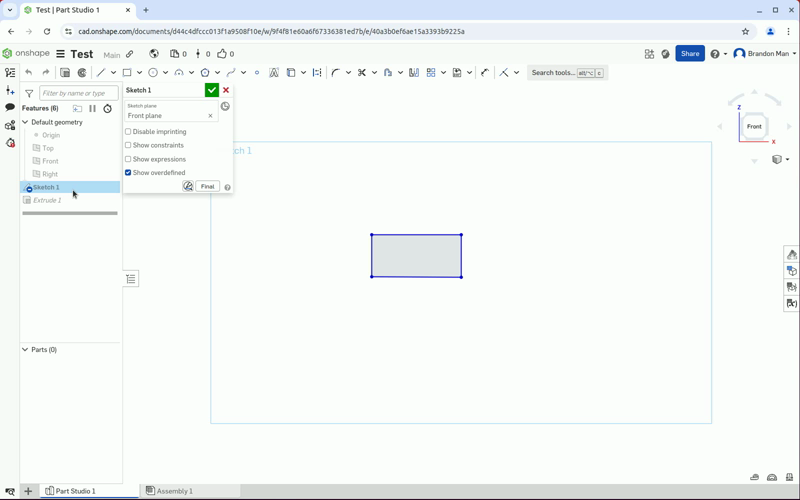
mouse_move(229, 92)
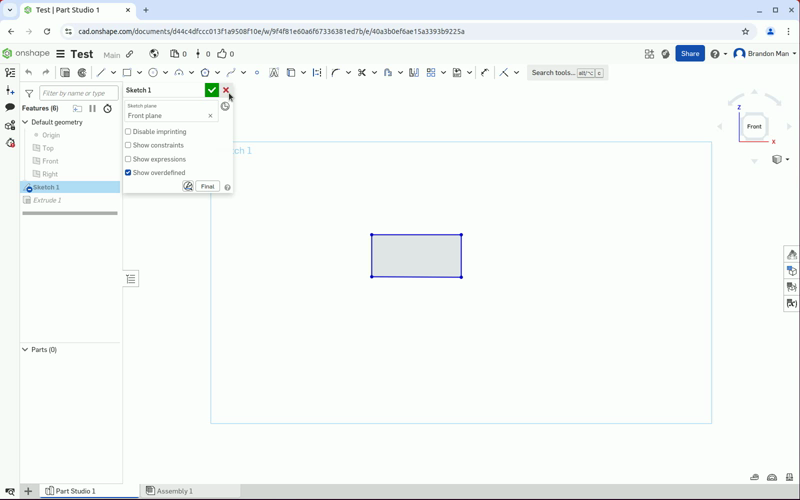
click(229, 92)
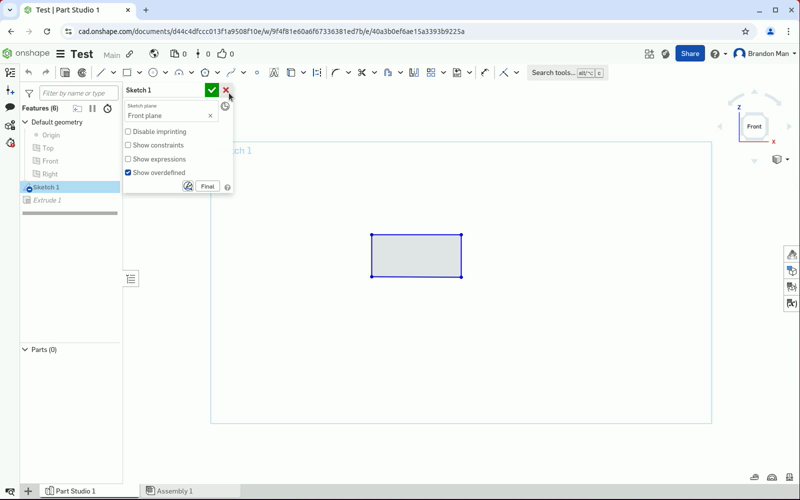
key(shift+s)
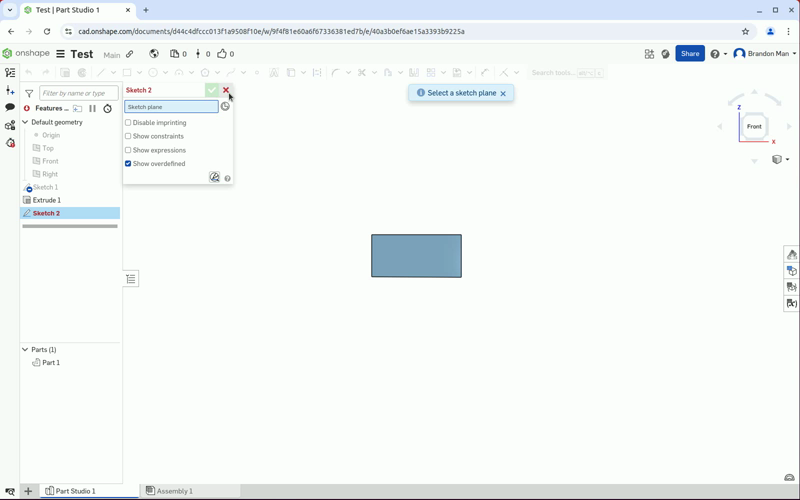
mouse_move(73, 163)
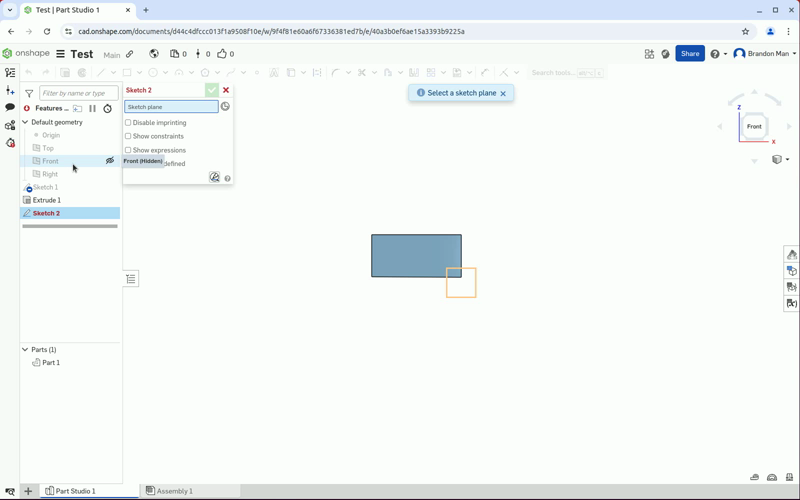
click(73, 163)
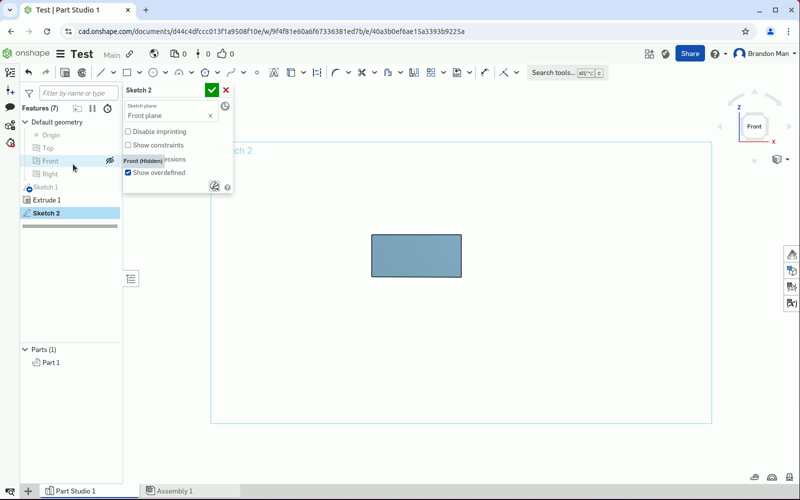
mouse_move(73, 352)
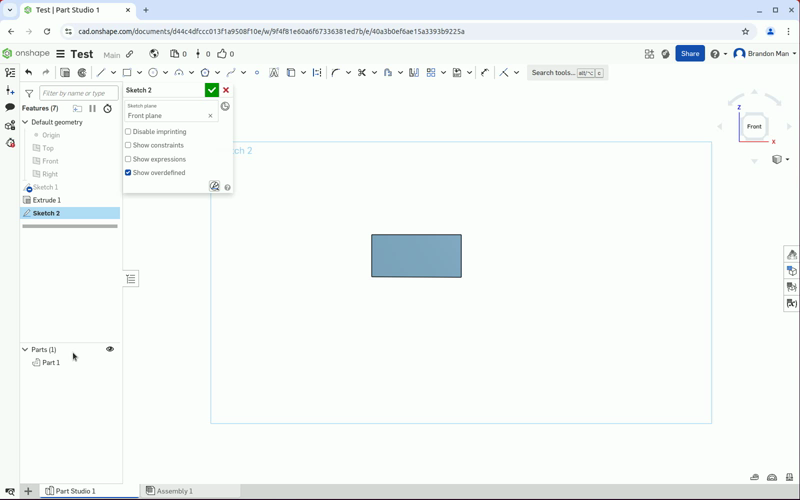
key(y)
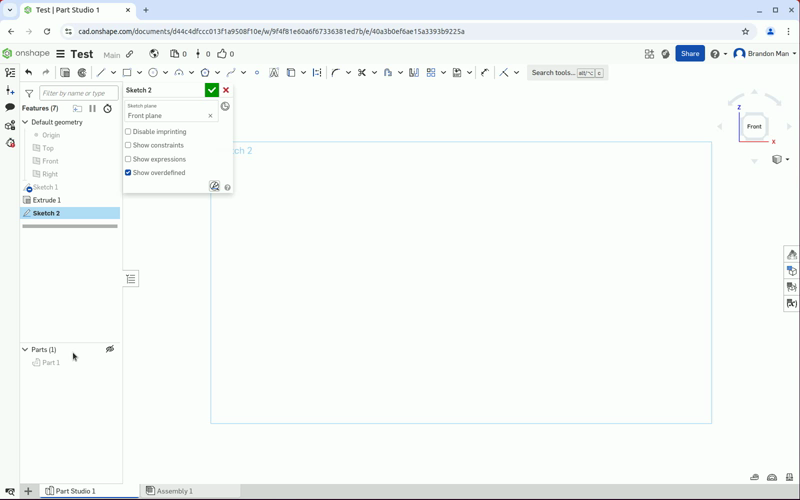
key(l)
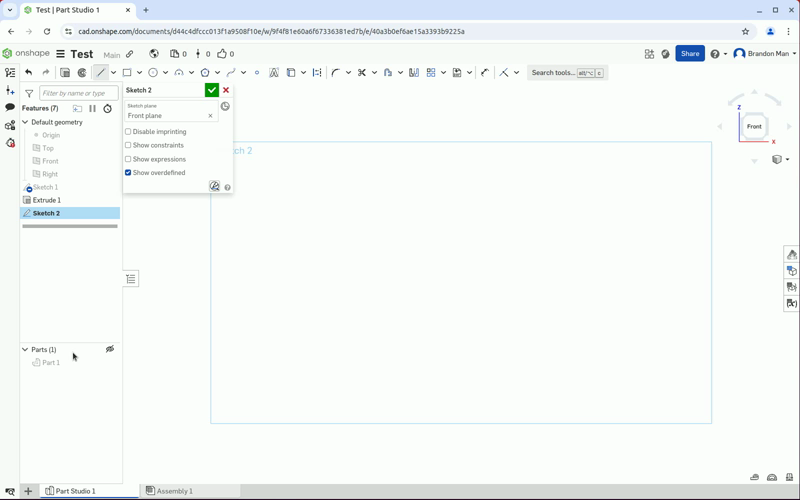
key_down(shift)
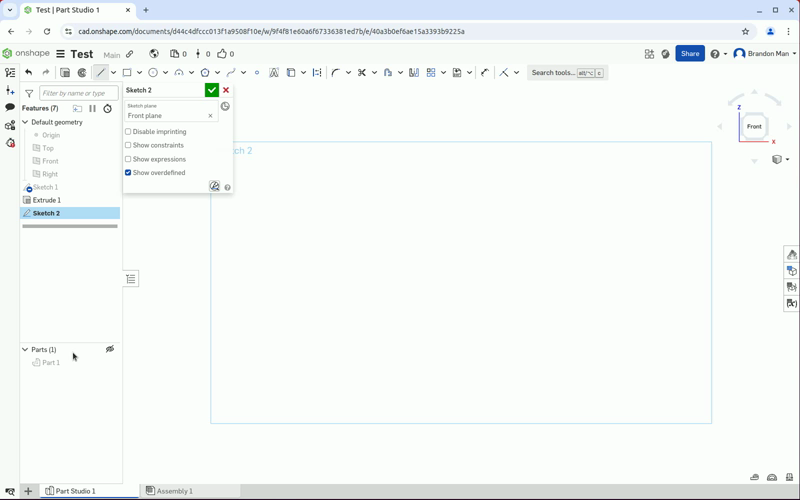
mouse_move(358, 395)
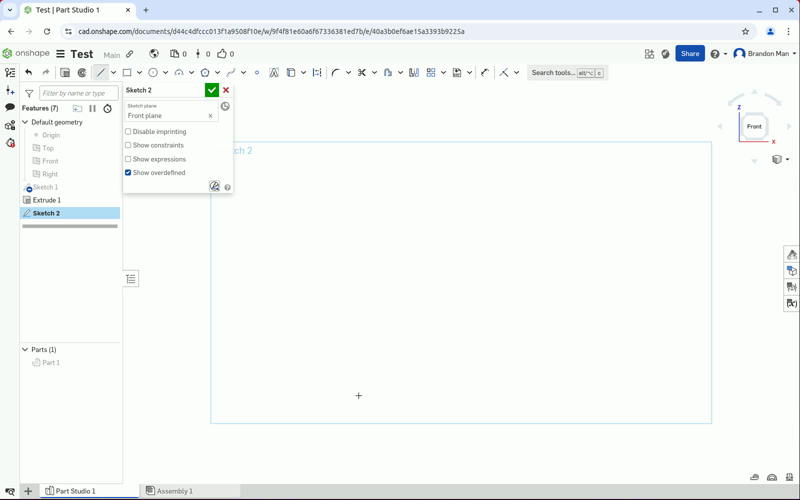
click(358, 395)
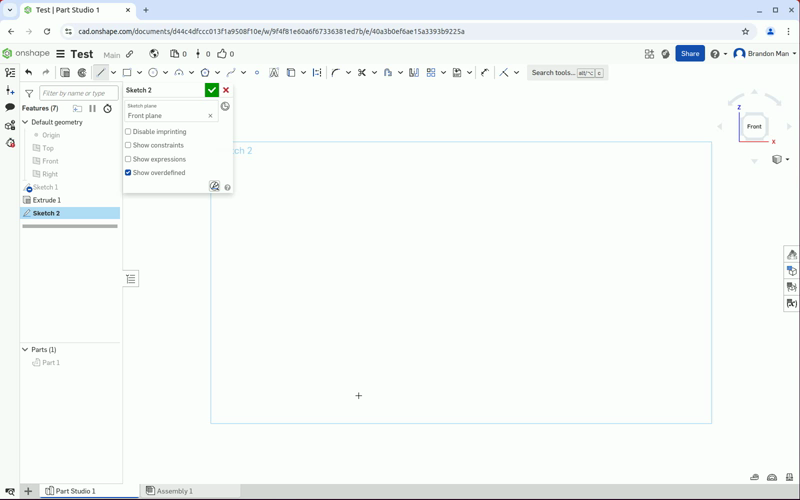
key_up(shift)
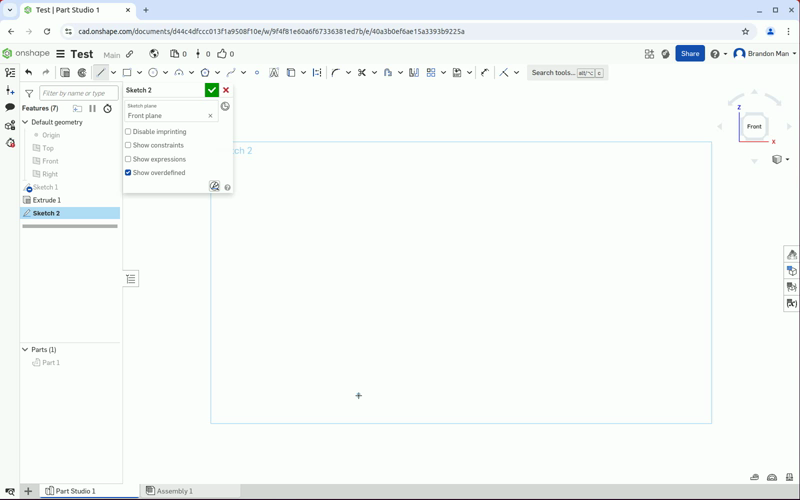
key_down(shift)
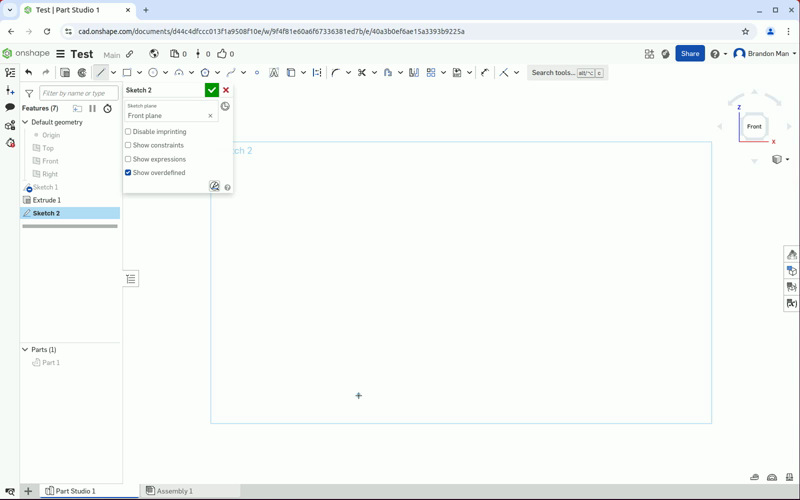
mouse_move(460, 395)
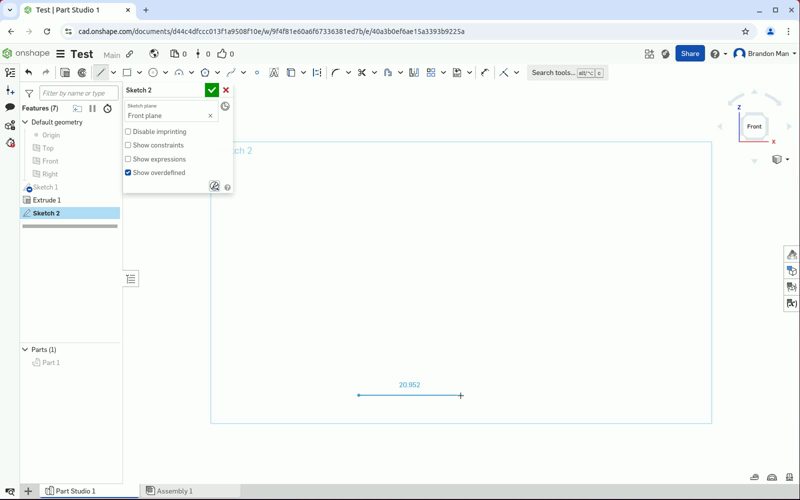
click(460, 395)
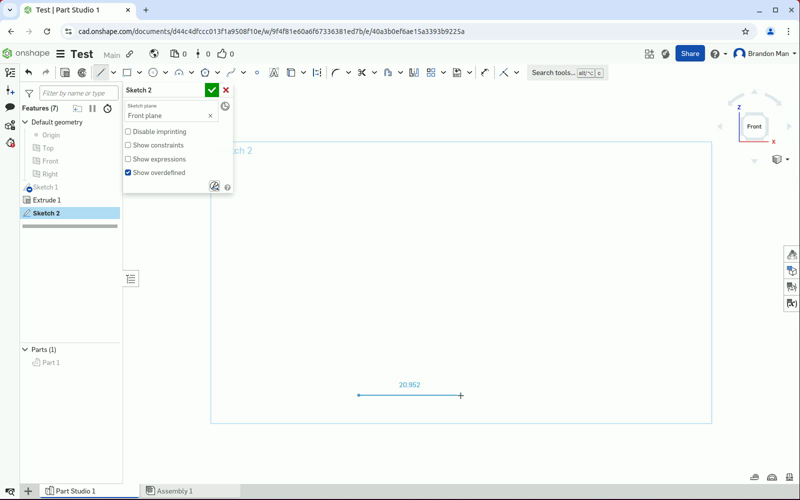
key_up(shift)
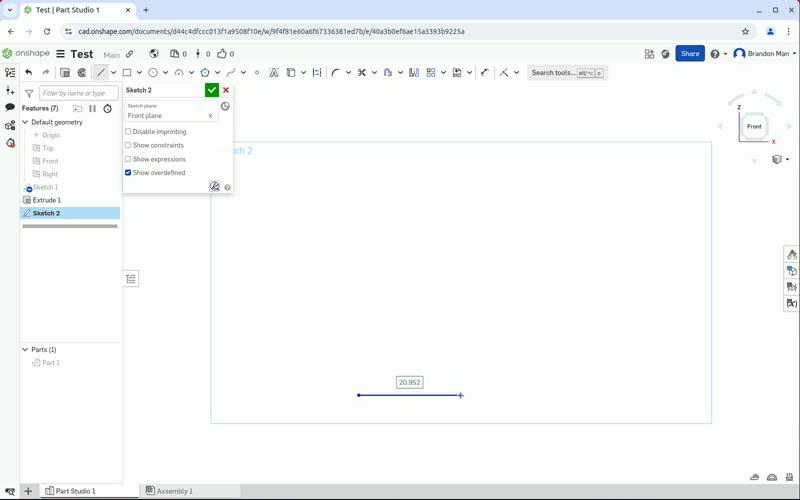
key_down(shift)
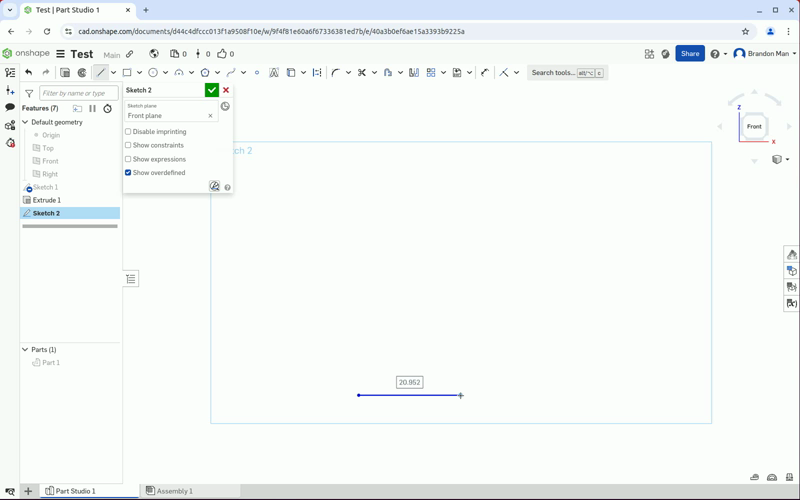
mouse_move(490, 395)
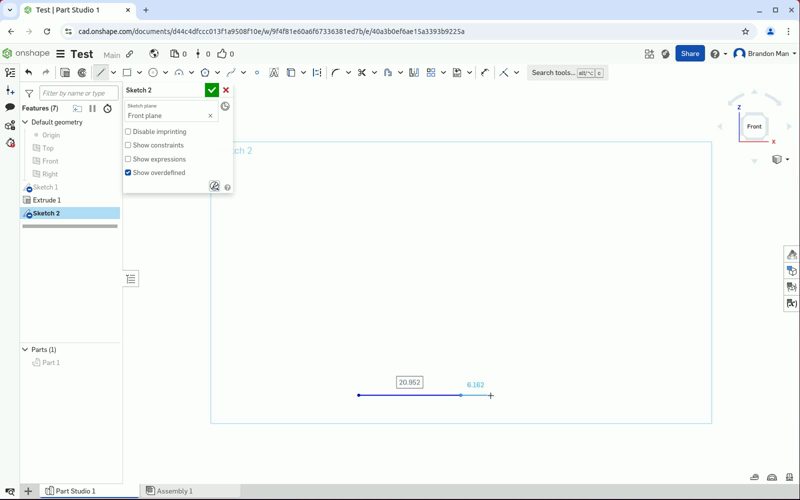
mouse_move(460, 378)
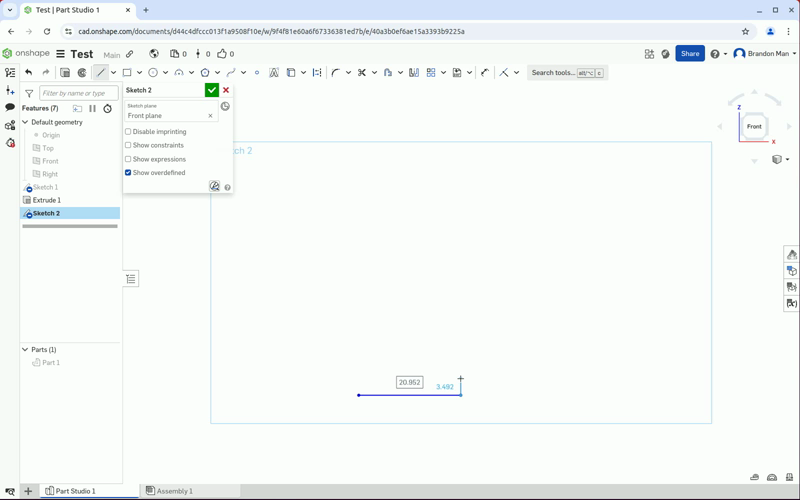
click(460, 378)
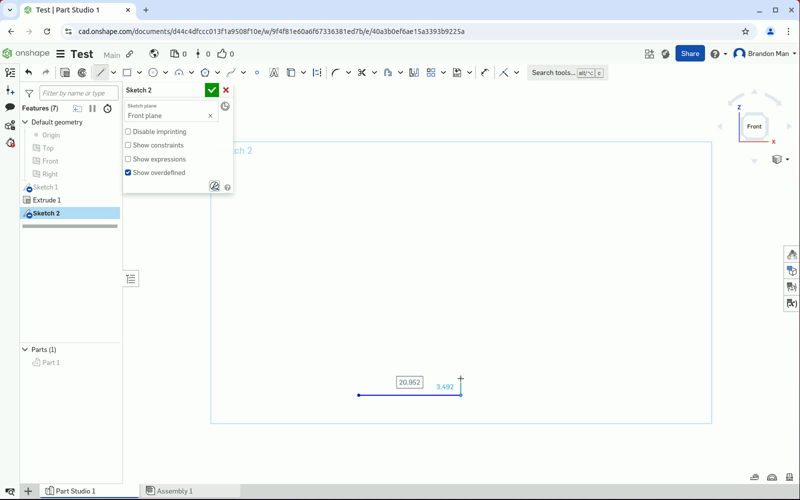
key_up(shift)
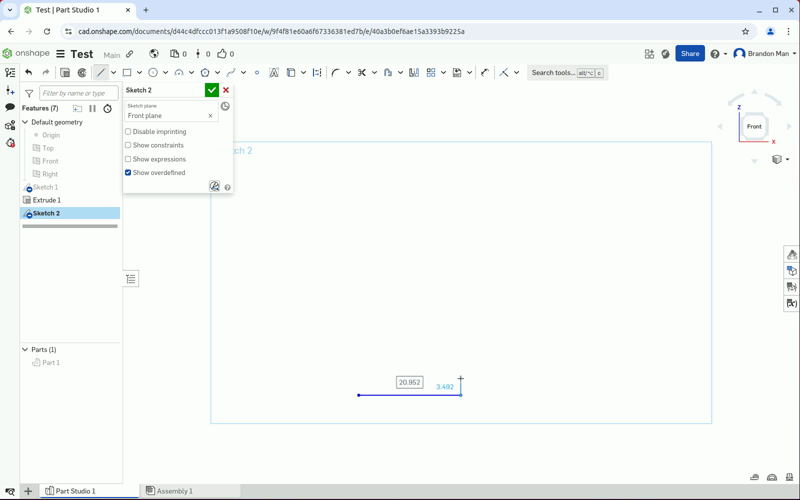
key_down(shift)
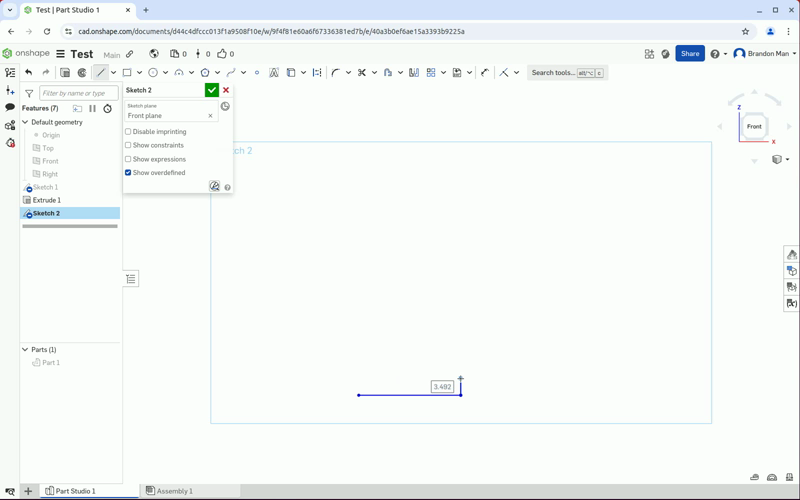
mouse_move(365, 378)
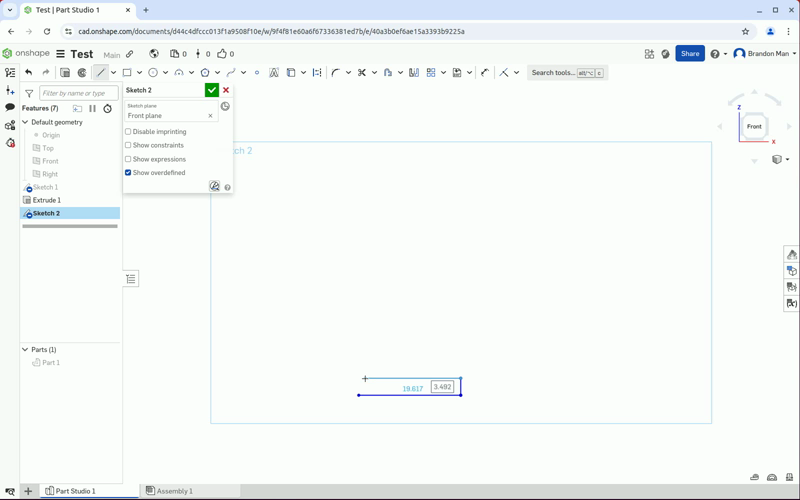
click(365, 378)
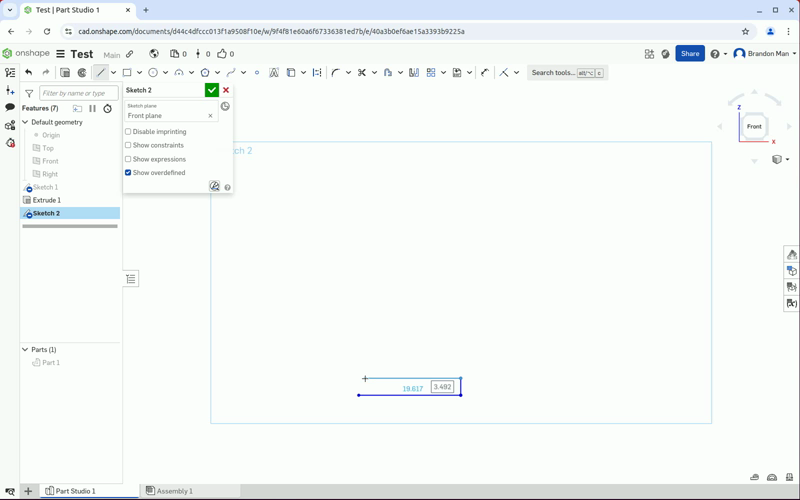
key_up(shift)
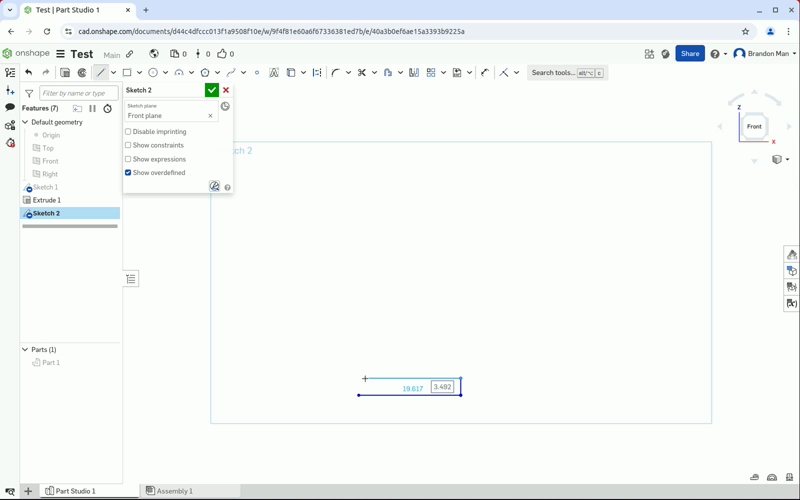
key_down(shift)
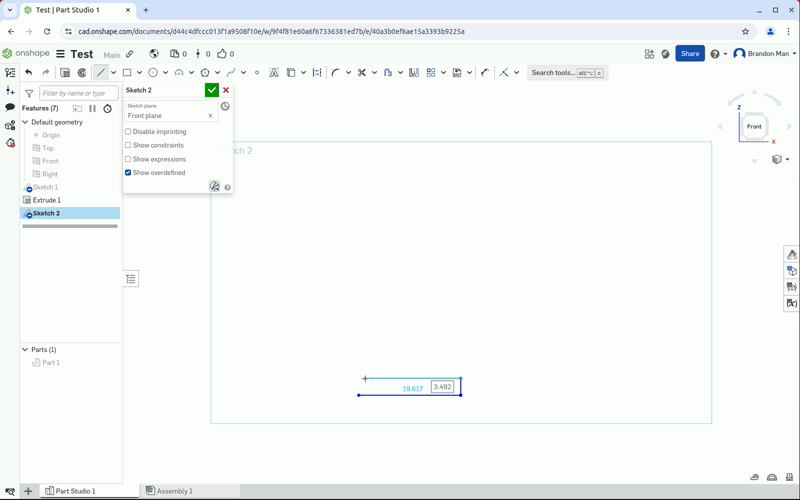
mouse_move(395, 378)
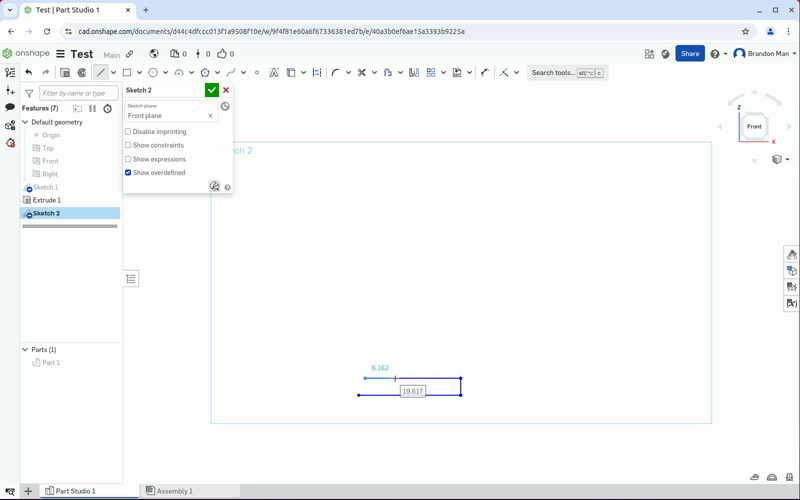
mouse_move(358, 378)
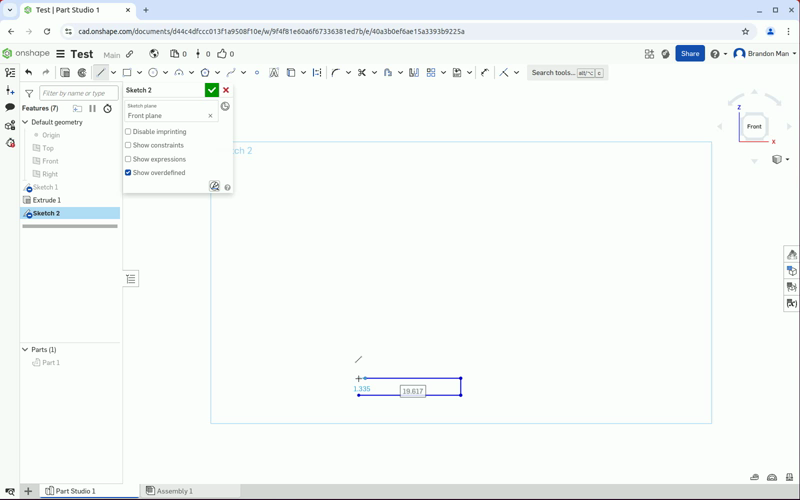
scroll(6)
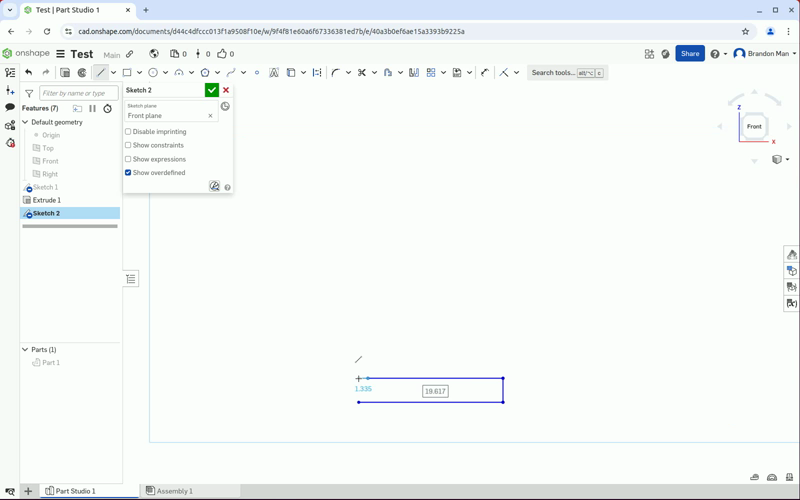
scroll(6)
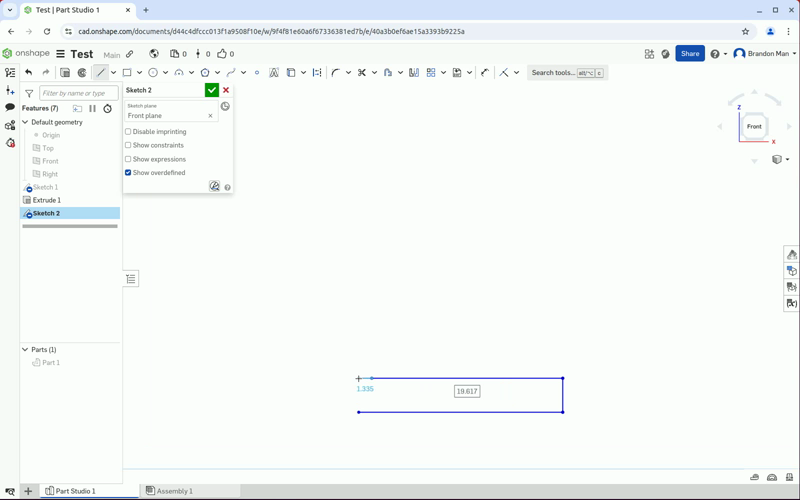
scroll(6)
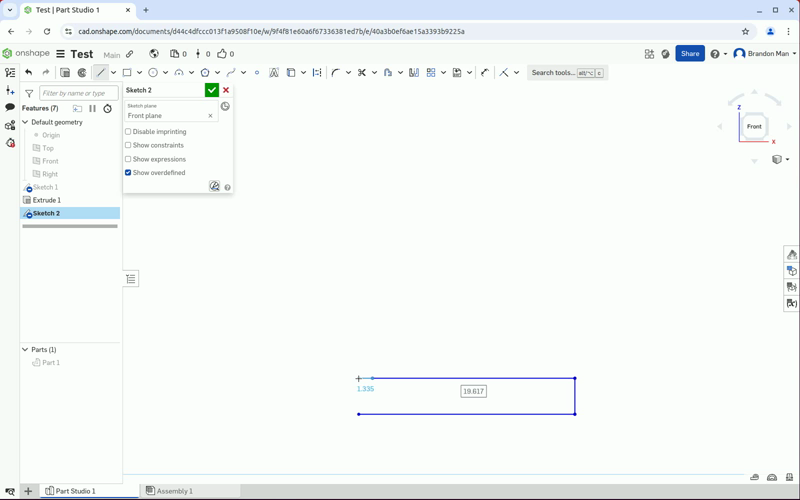
scroll(6)
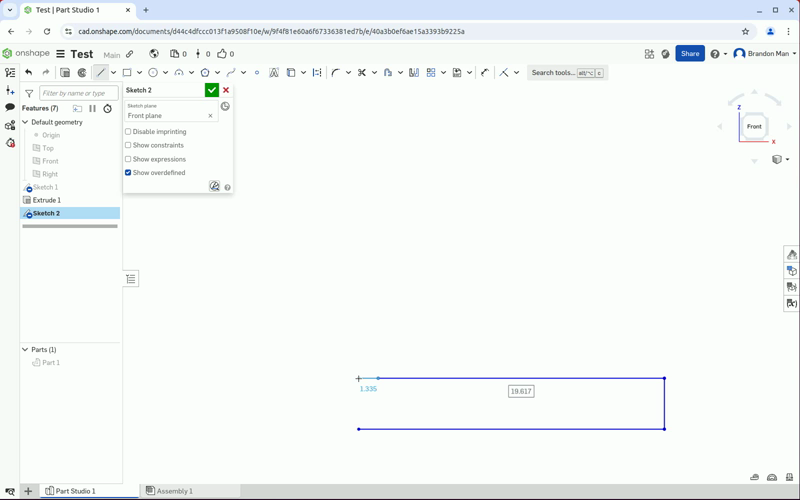
scroll(6)
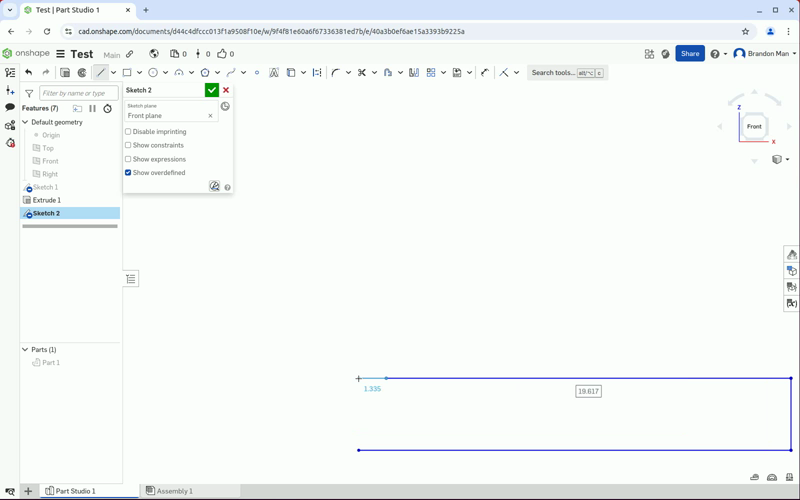
scroll(6)
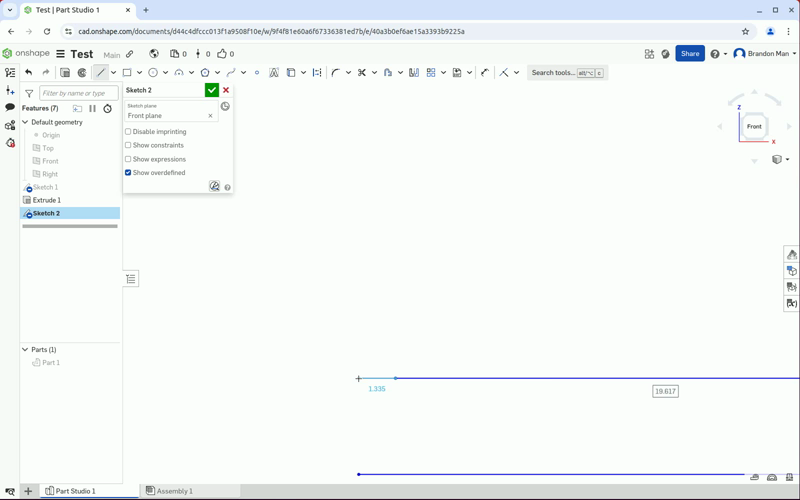
scroll(6)
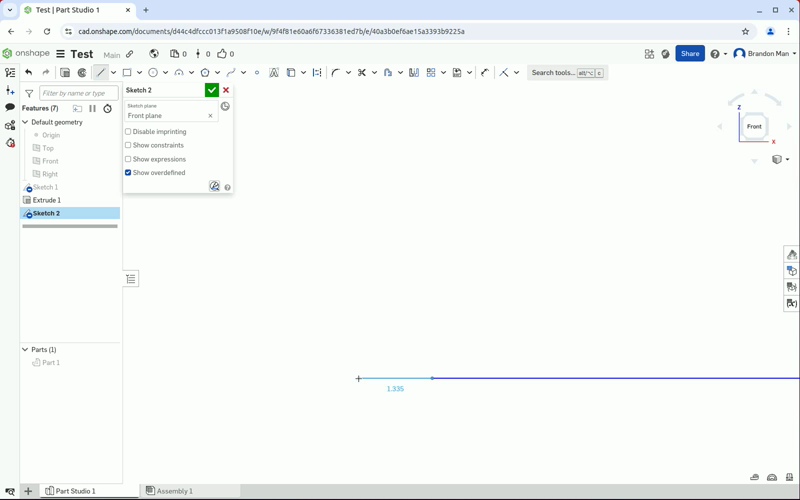
click(358, 378)
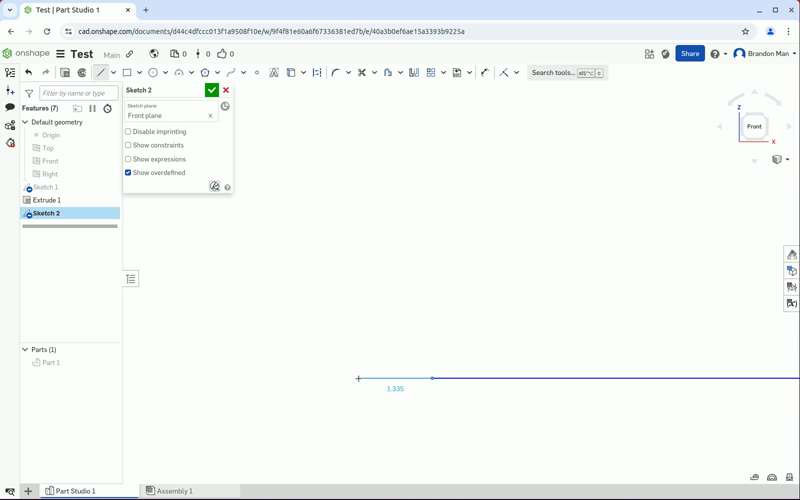
scroll(-6)
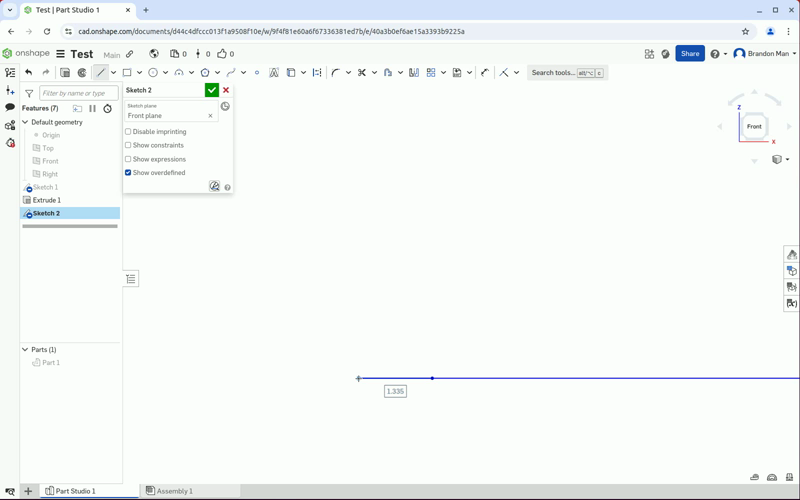
scroll(-6)
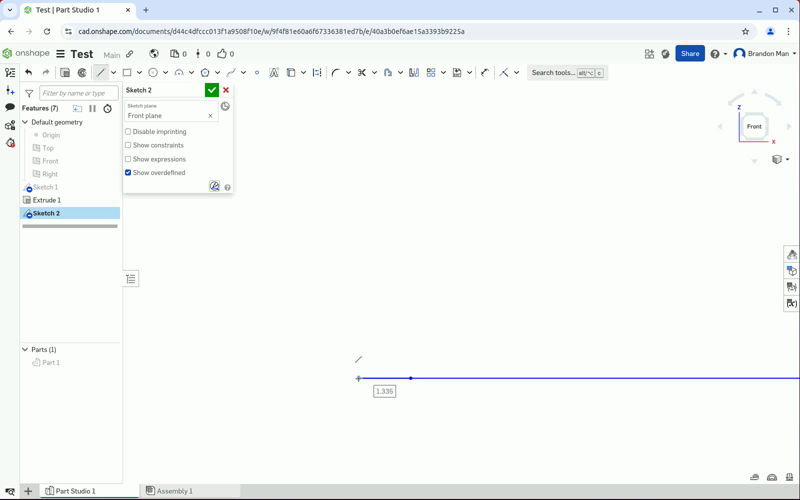
scroll(-6)
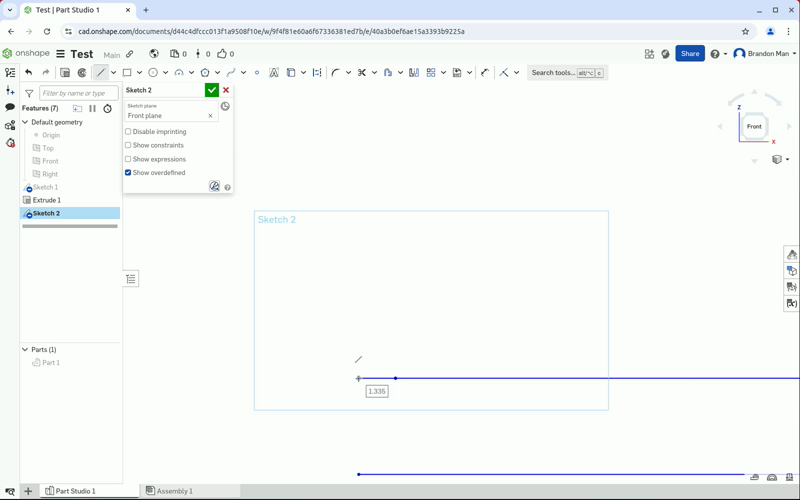
scroll(-6)
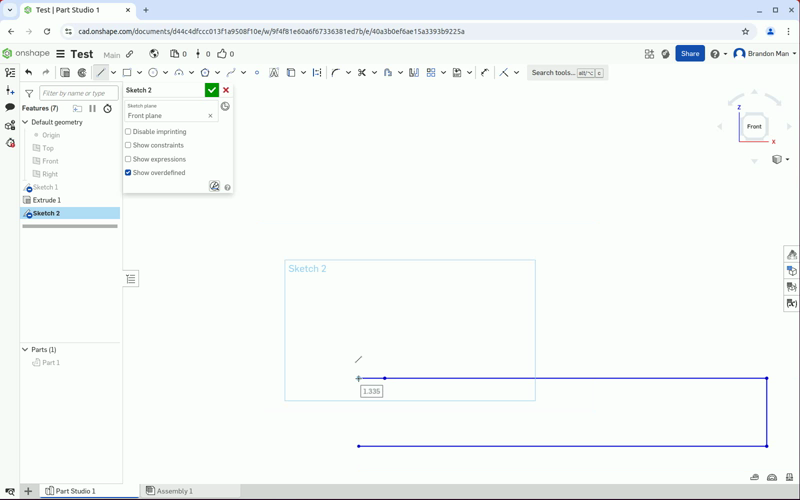
scroll(-6)
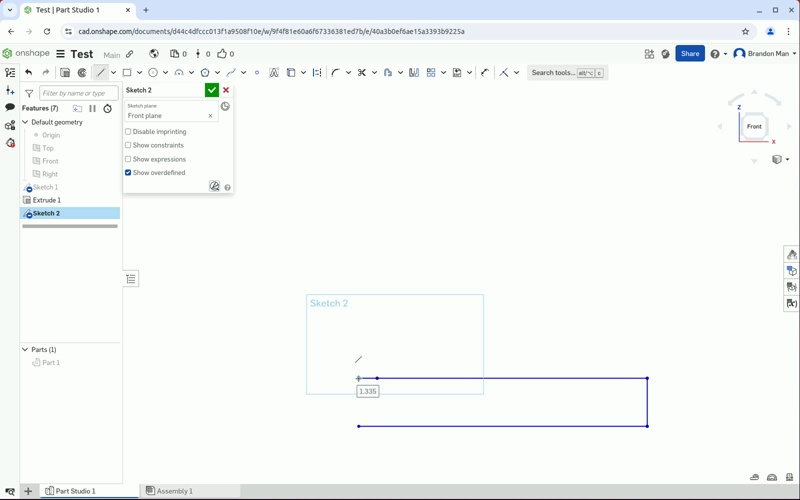
scroll(-6)
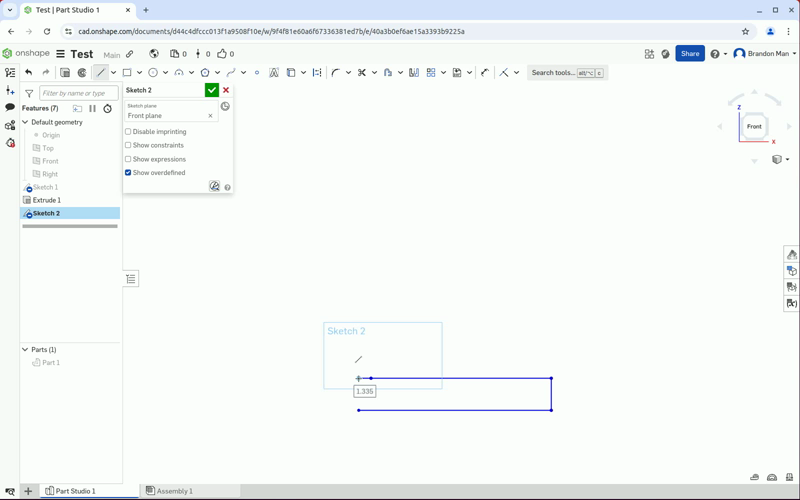
scroll(-6)
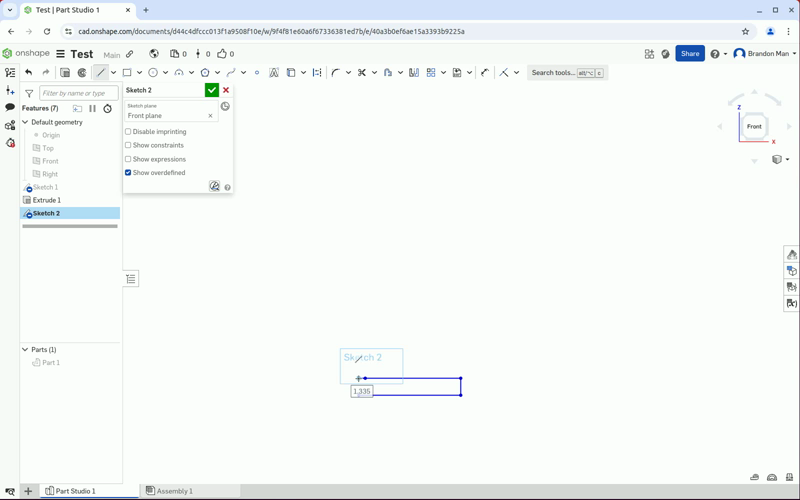
key_up(shift)
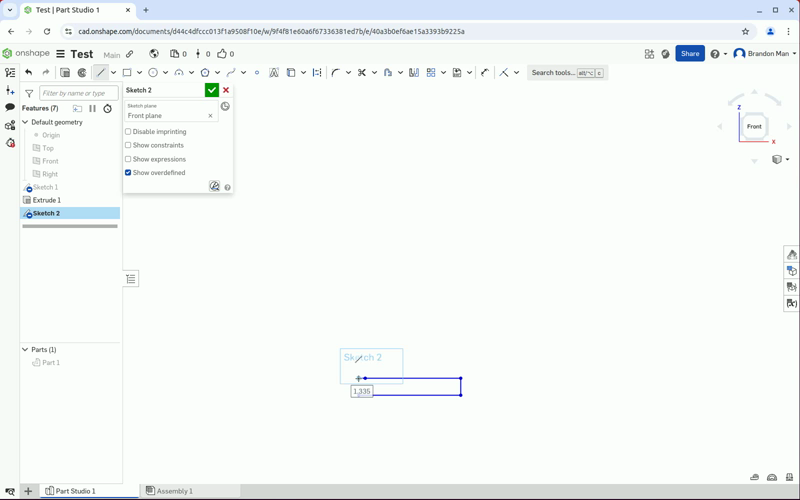
mouse_move(388, 378)
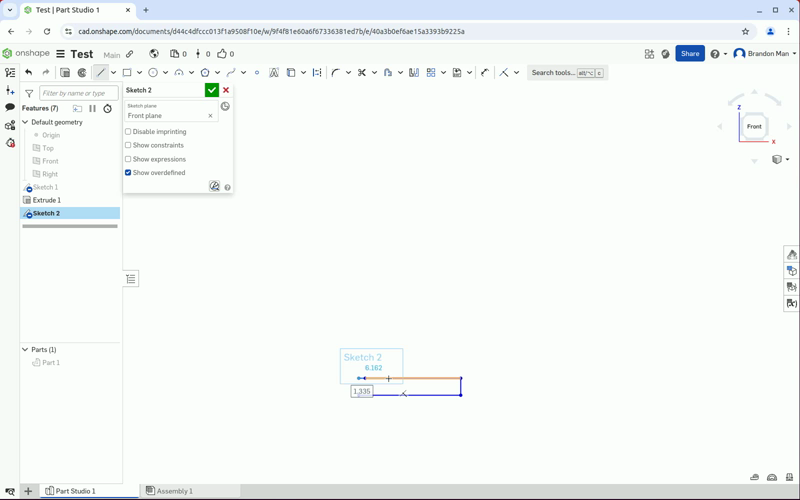
key_down(shift)
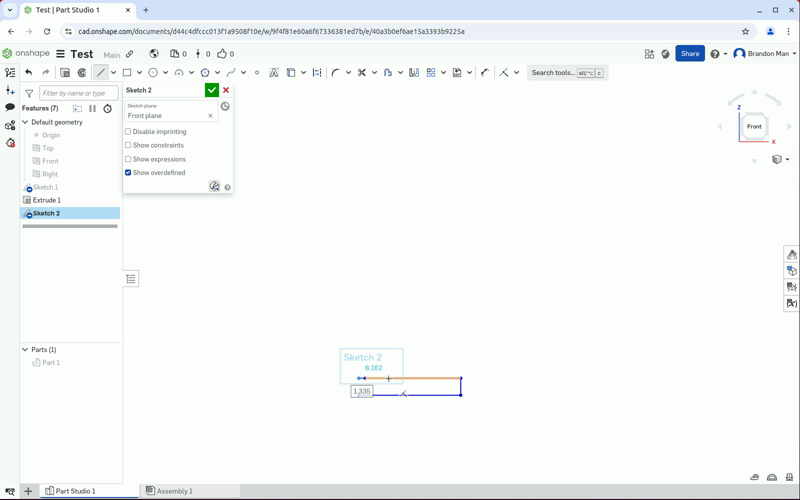
mouse_move(358, 395)
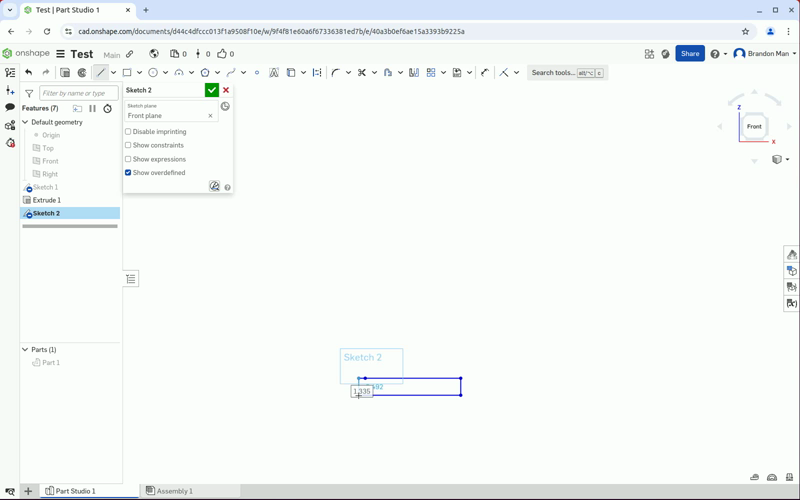
key_up(shift)
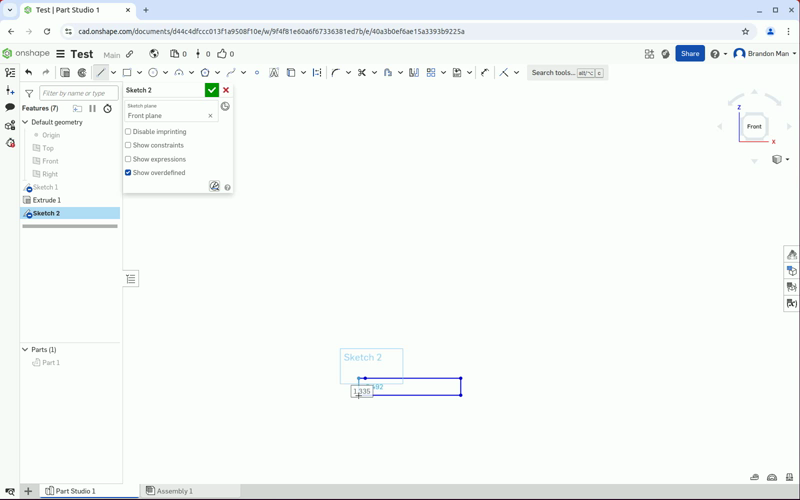
click(358, 395)
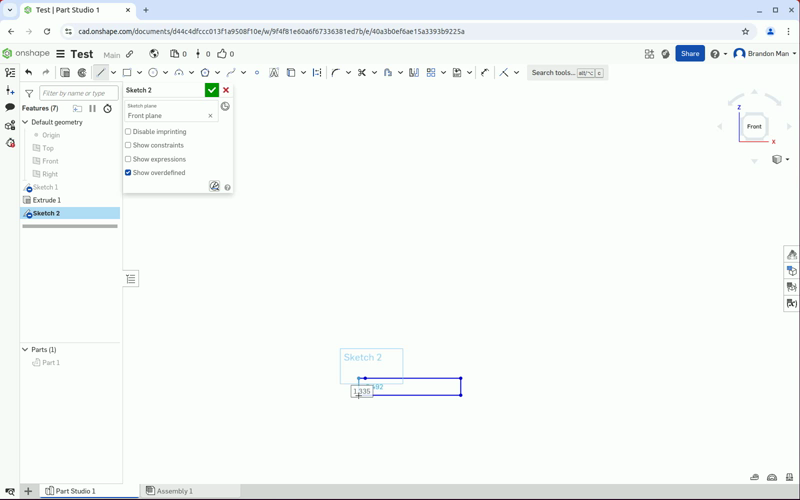
key(esc)
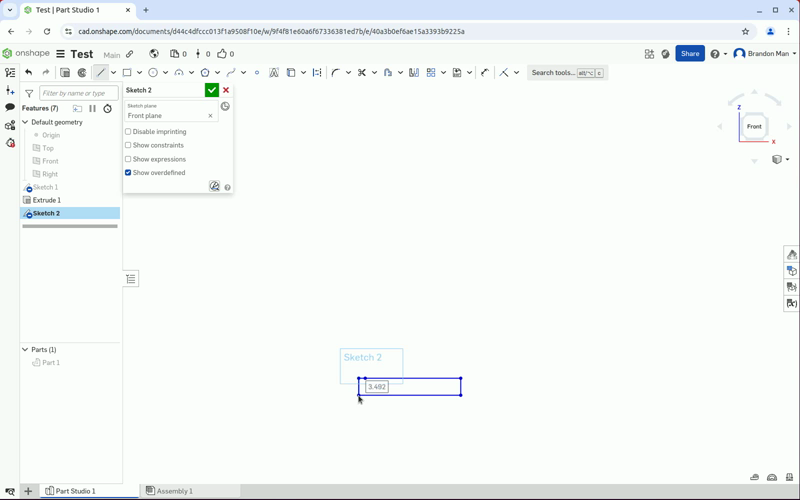
mouse_move(418, 389)
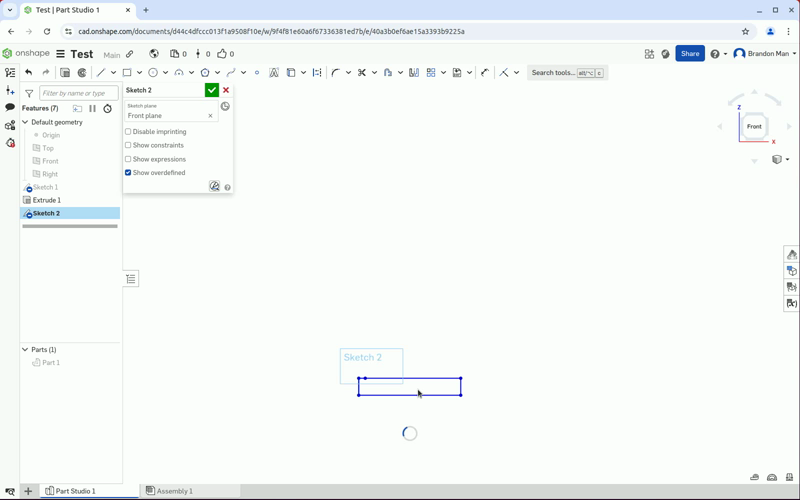
scroll(6)
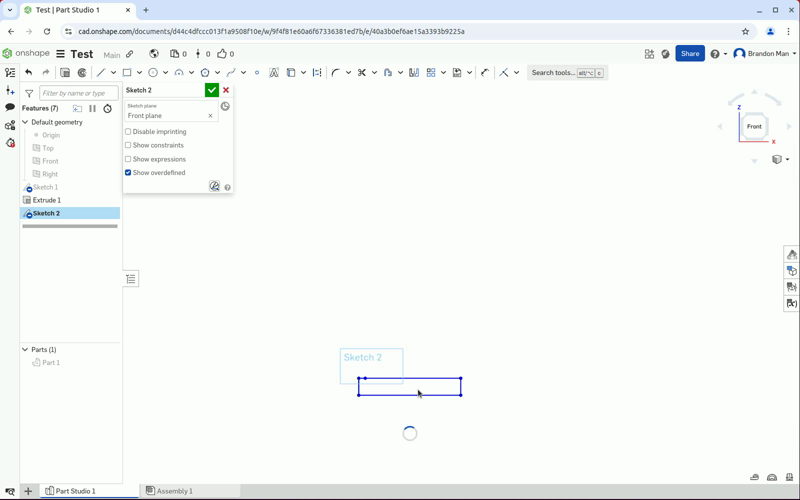
scroll(6)
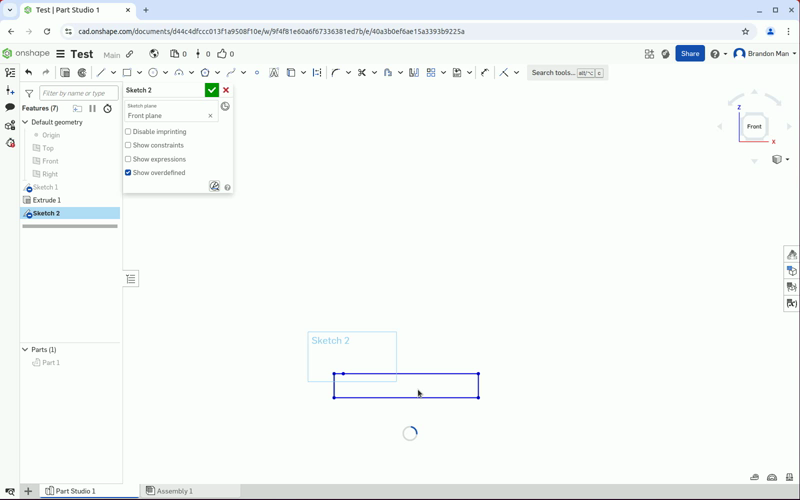
scroll(6)
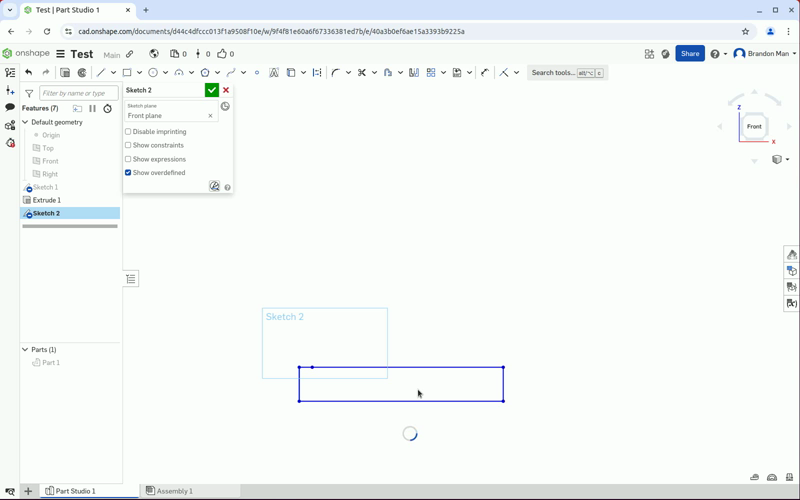
scroll(6)
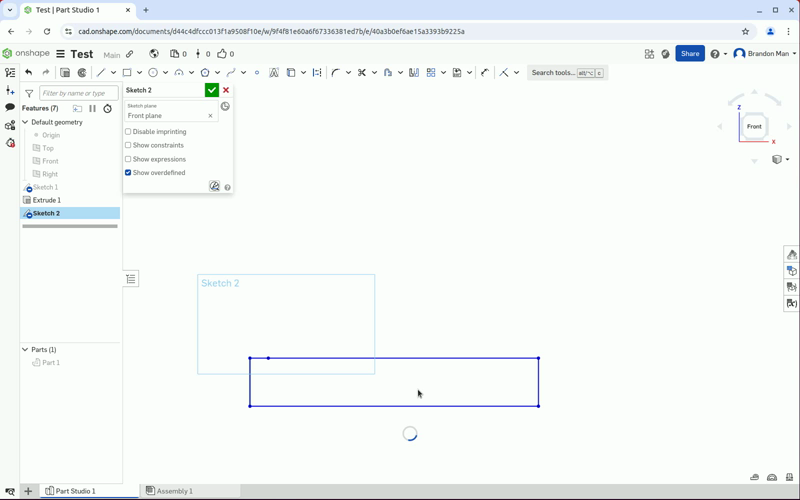
scroll(6)
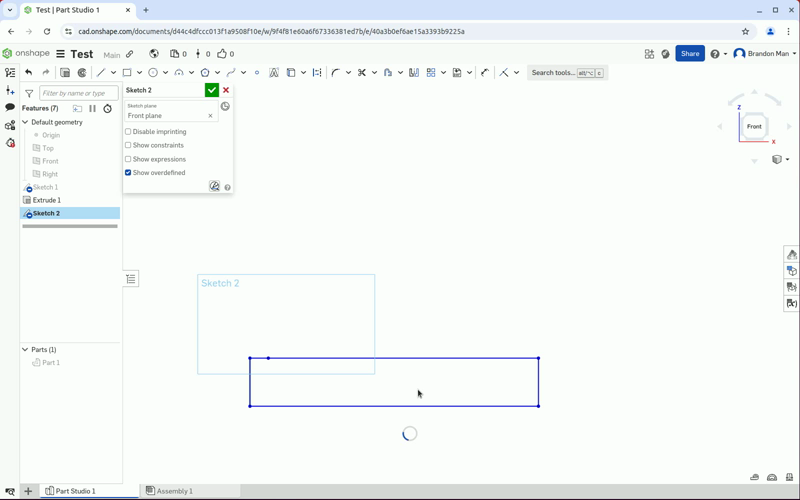
scroll(6)
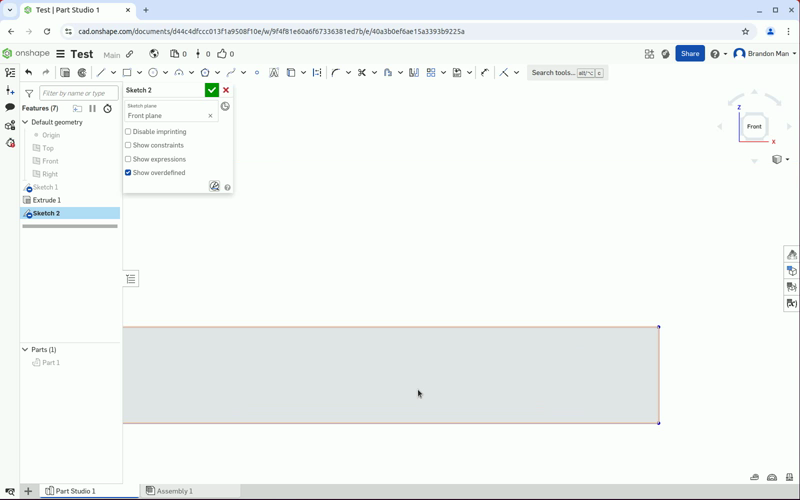
scroll(6)
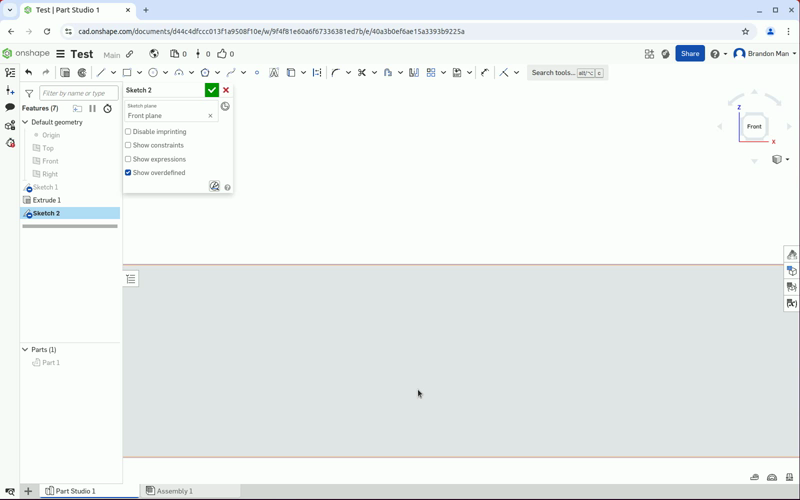
click(418, 389)
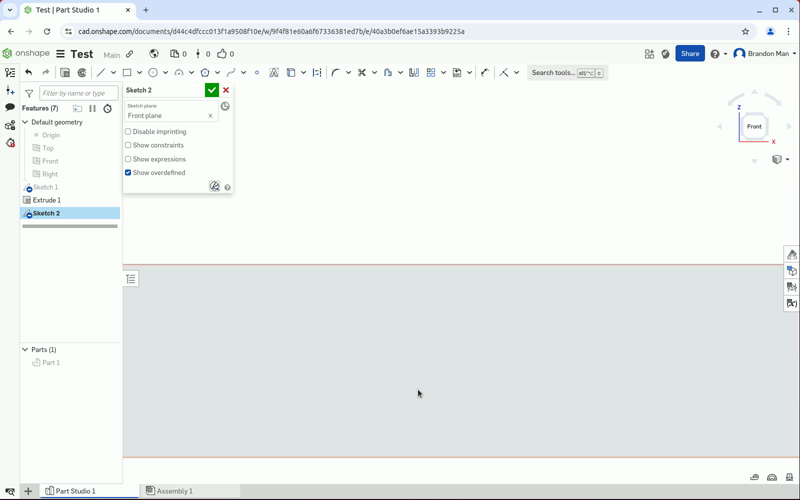
scroll(-6)
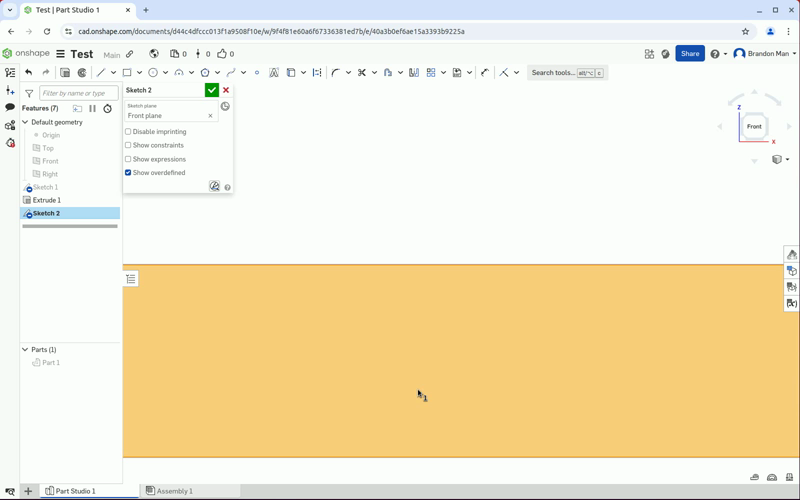
scroll(-6)
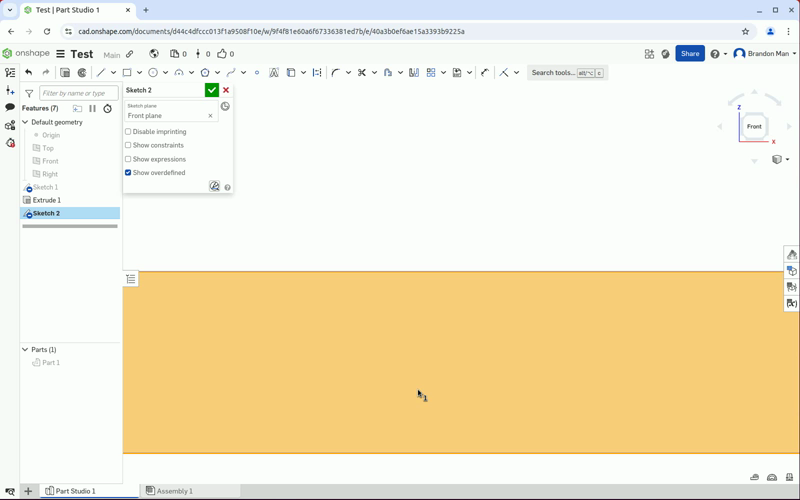
scroll(-6)
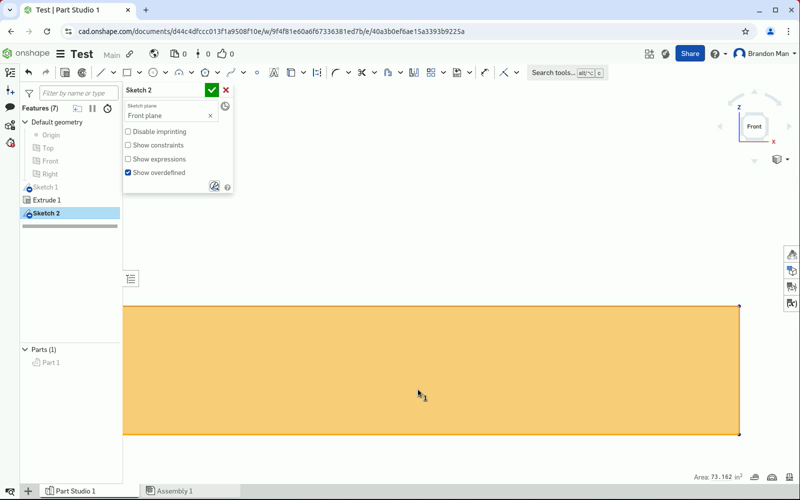
scroll(-6)
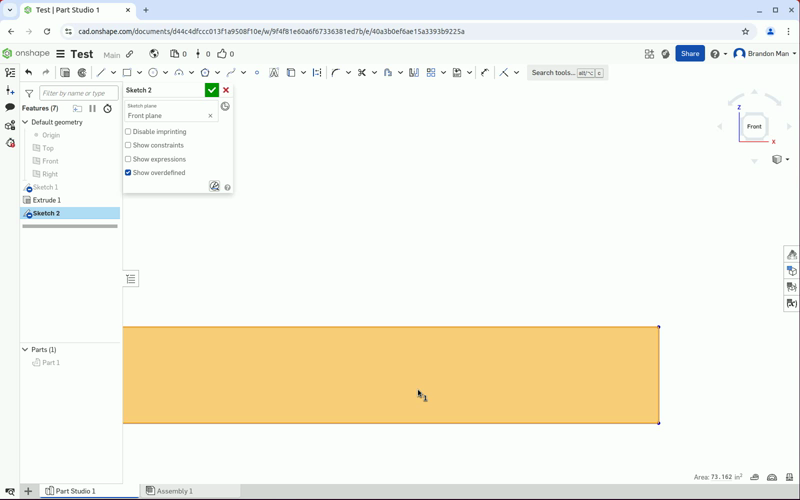
scroll(-6)
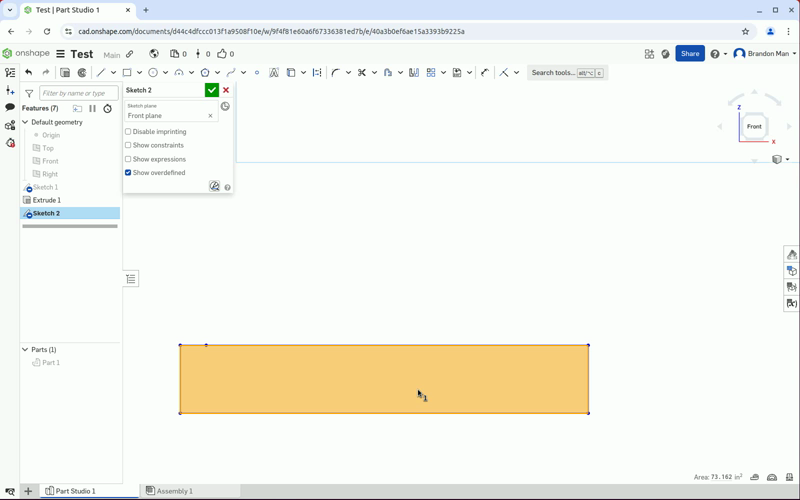
scroll(-6)
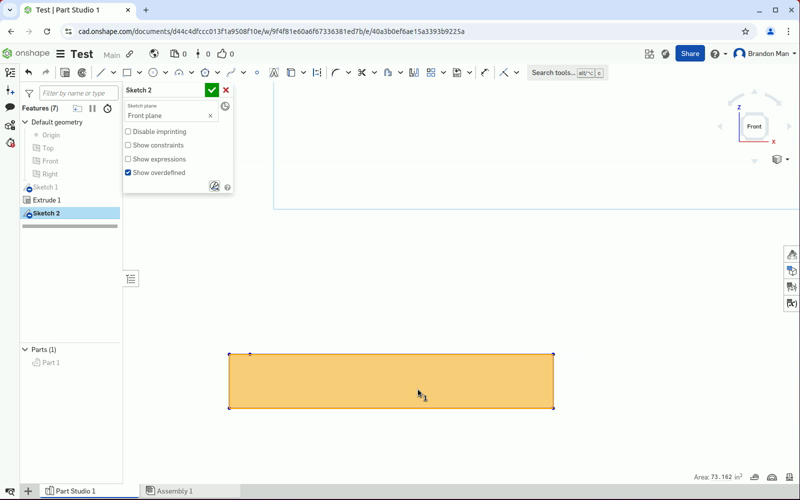
scroll(-6)
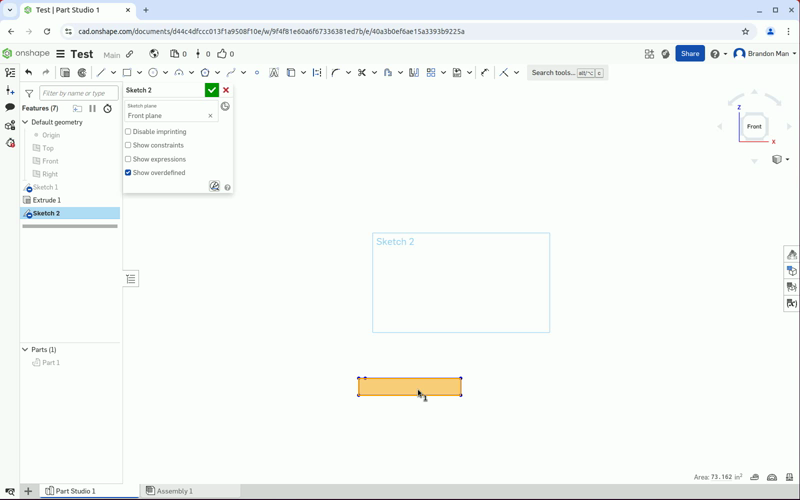
mouse_move(73, 352)
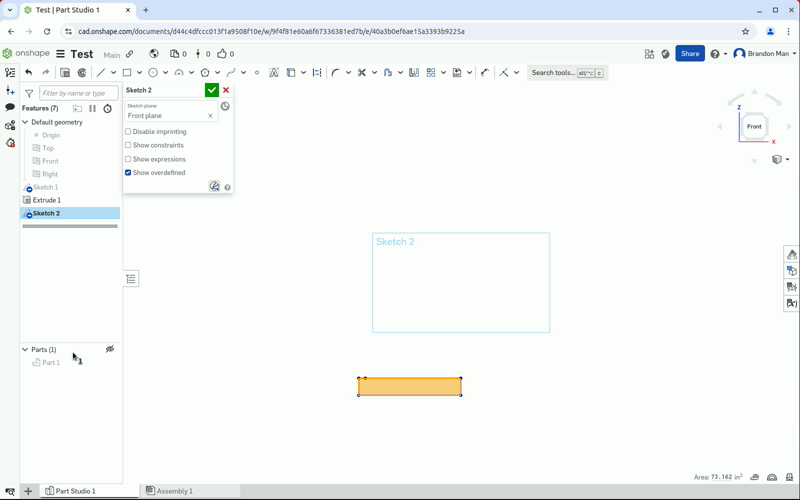
key(shift+y)
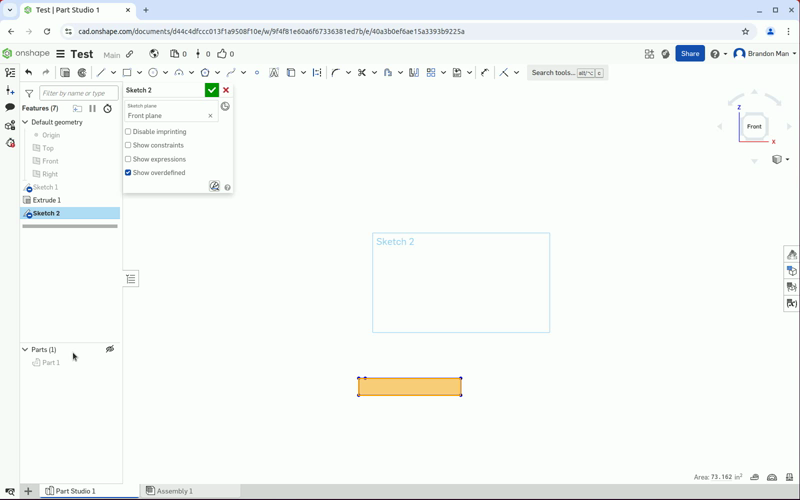
key(shift+e)
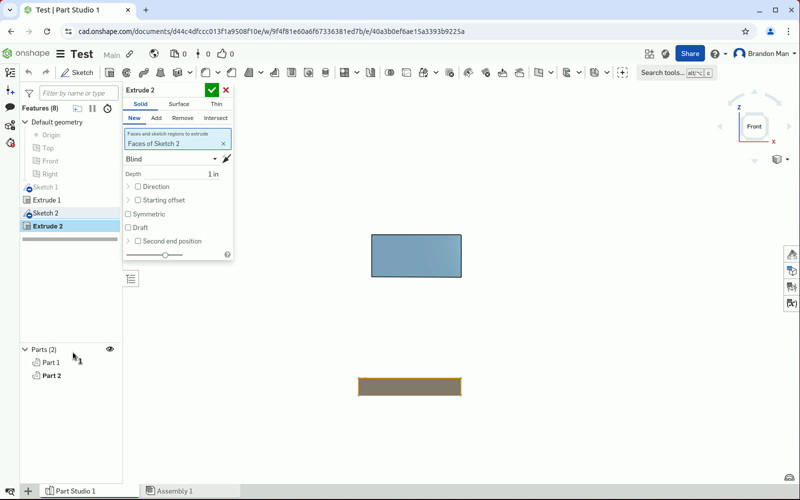
mouse_move(143, 106)
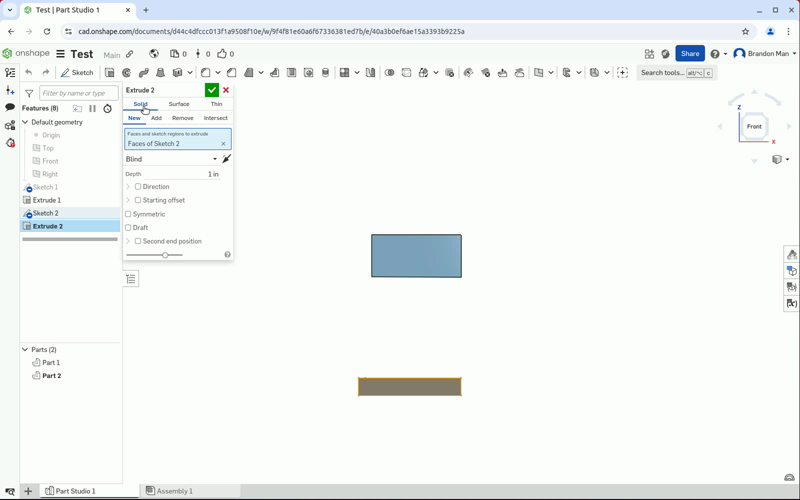
click(143, 106)
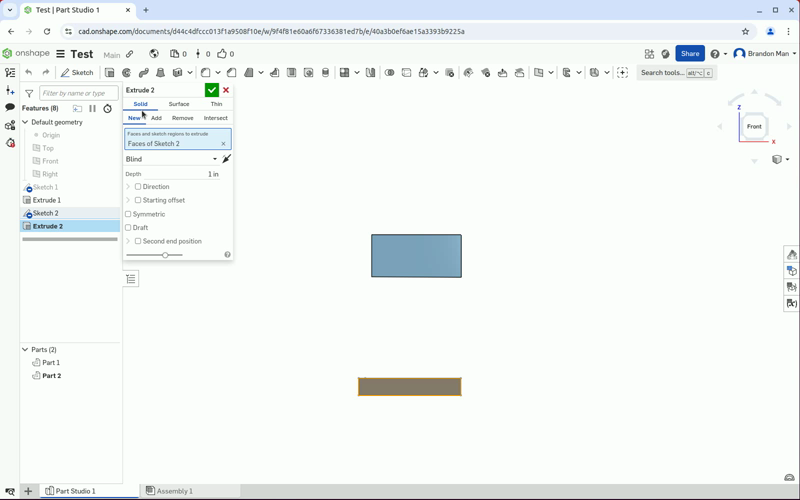
mouse_move(137, 120)
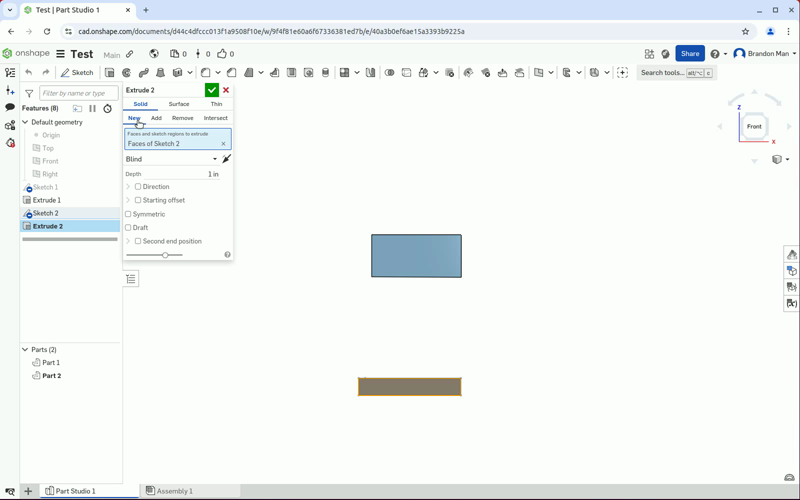
click(137, 120)
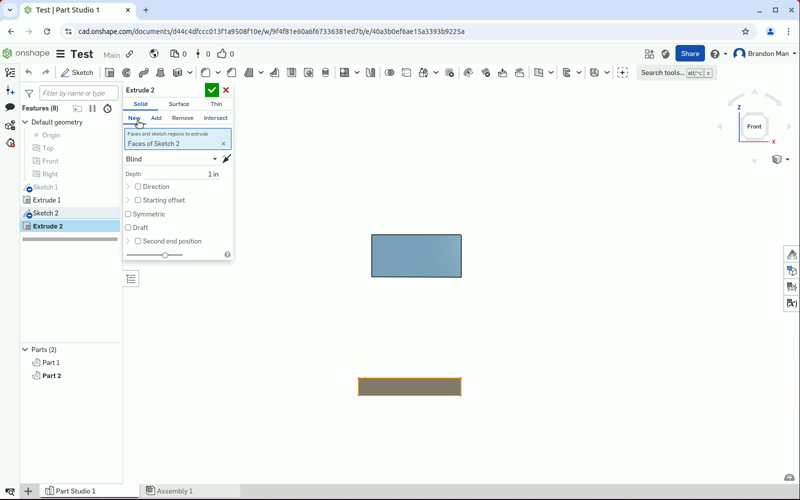
key(tab, 4)
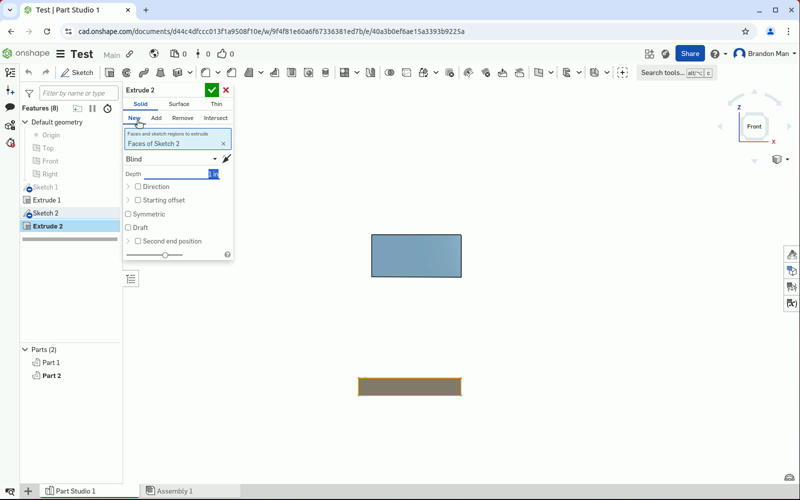
text(10.832)
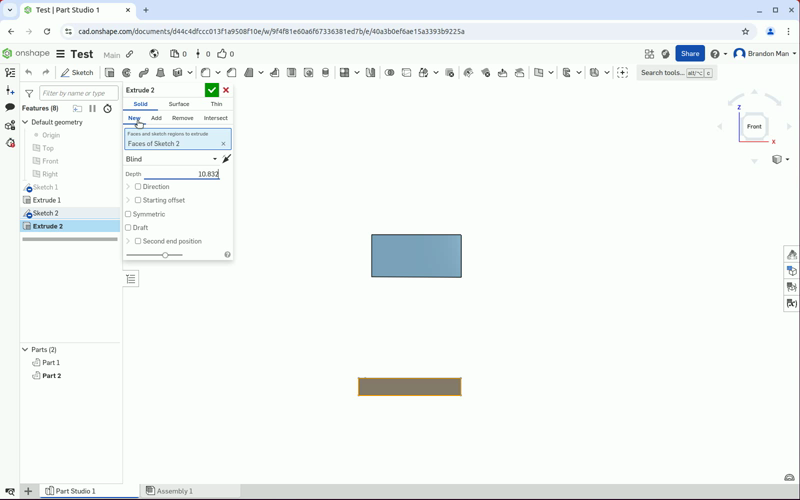
key(enter)
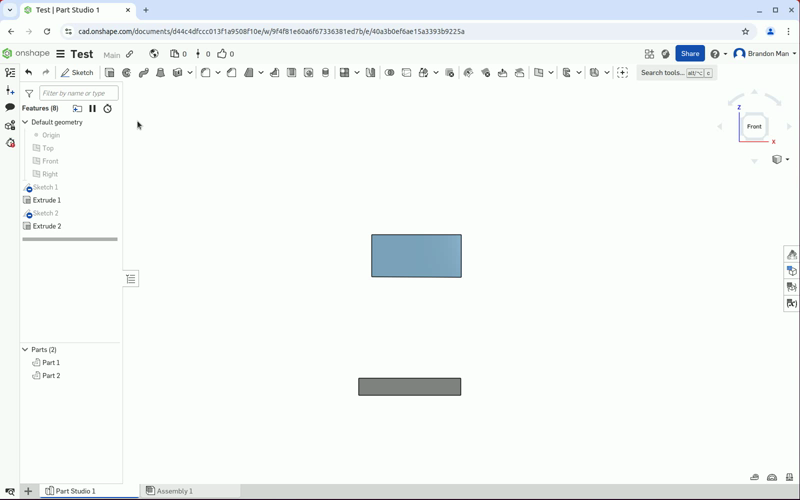
key(shift+h)
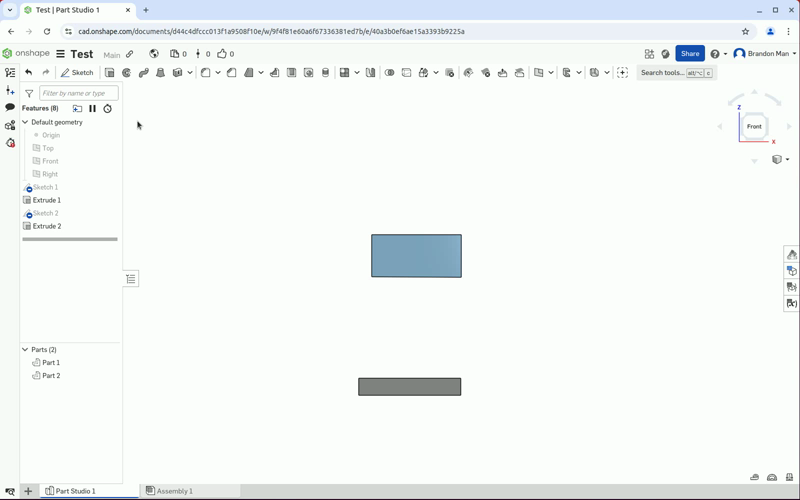
key(shift+h)
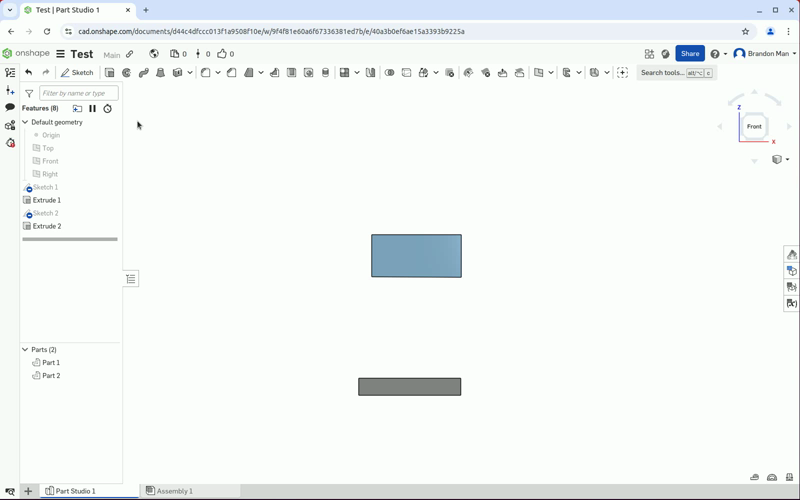
mouse_move(73, 189)
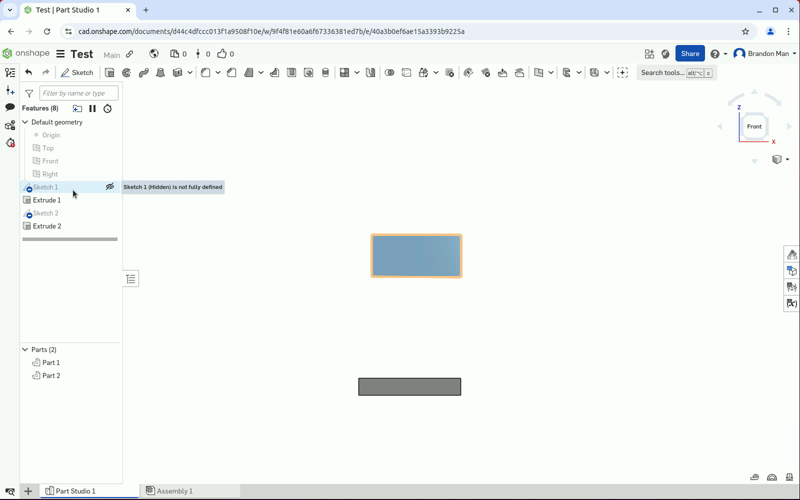
click(73, 189)
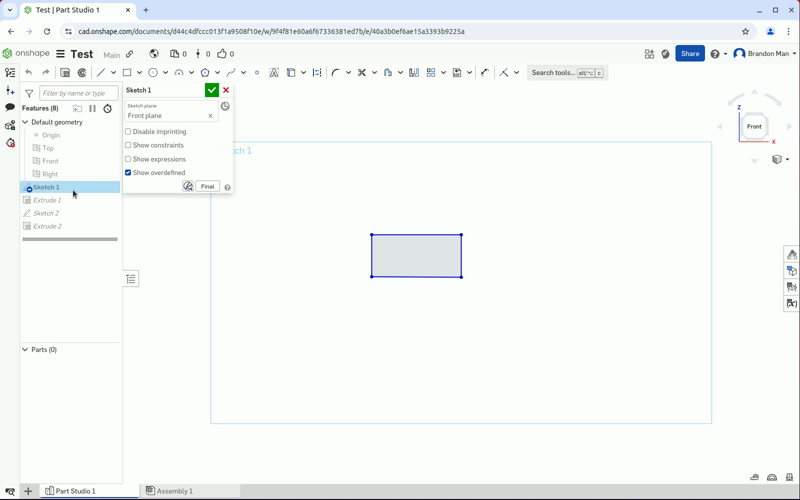
mouse_move(229, 92)
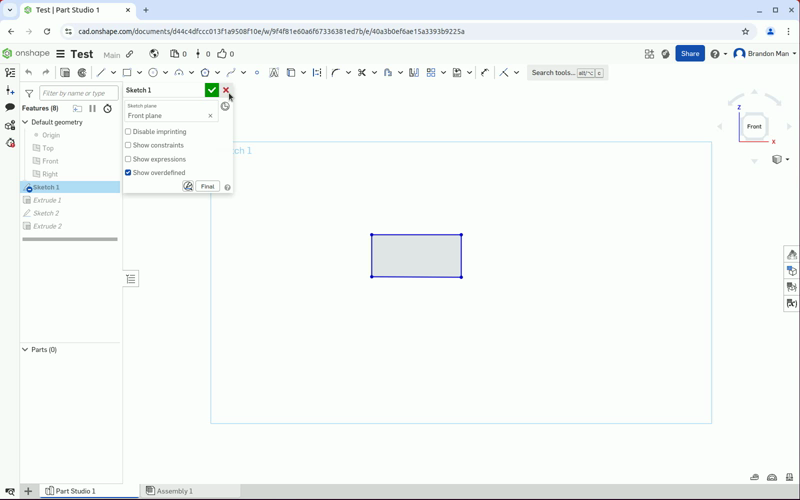
click(229, 92)
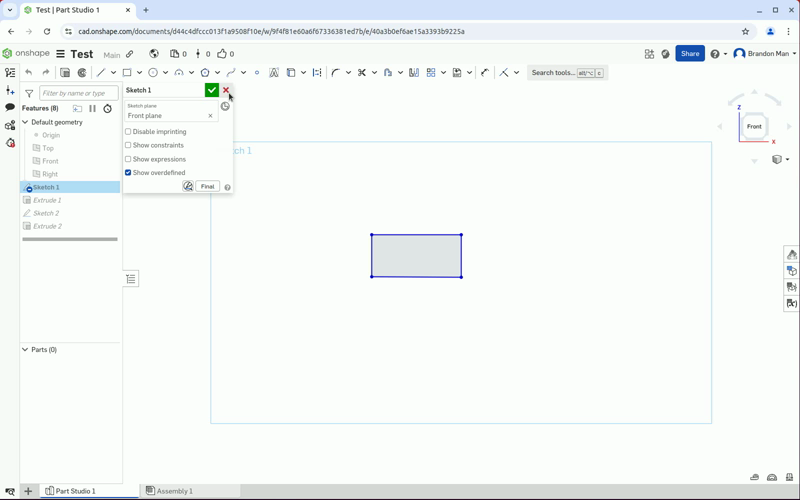
key(shift+s)
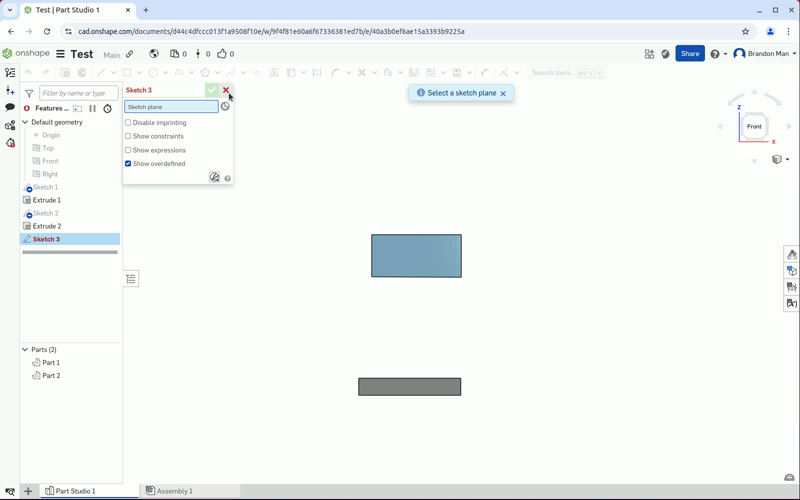
mouse_move(73, 163)
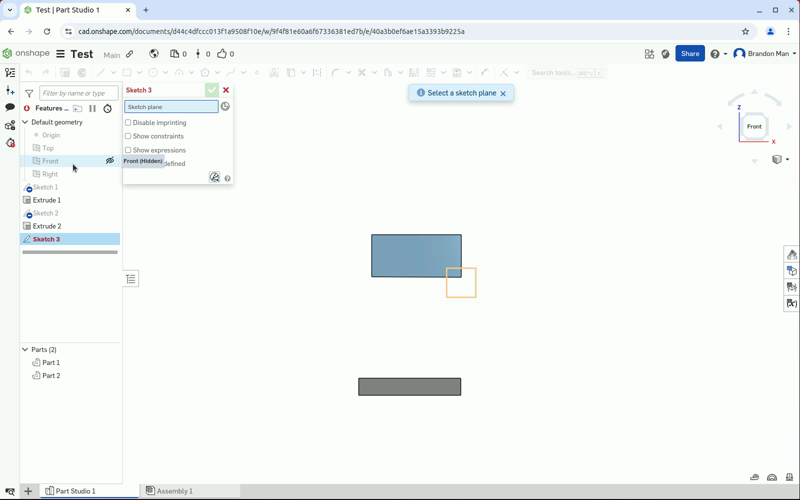
click(73, 163)
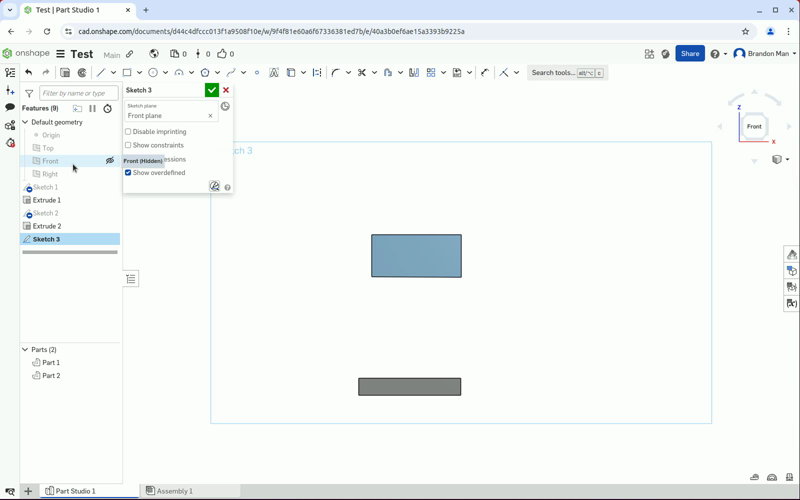
mouse_move(73, 352)
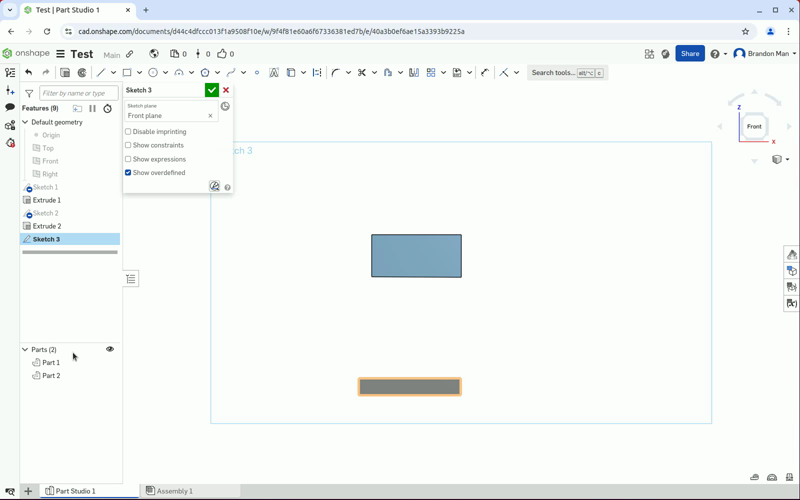
key(y)
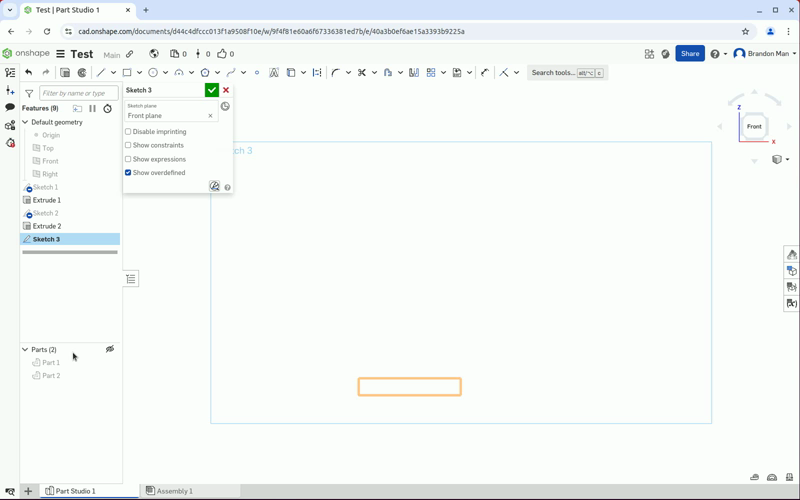
key(l)
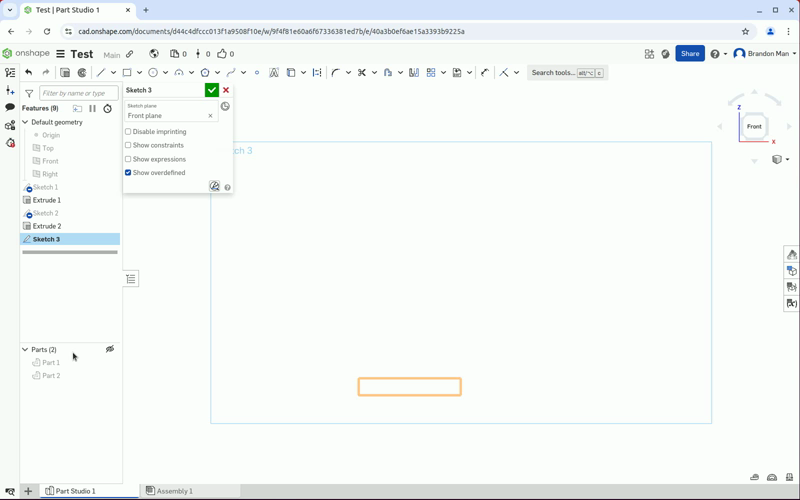
key_down(shift)
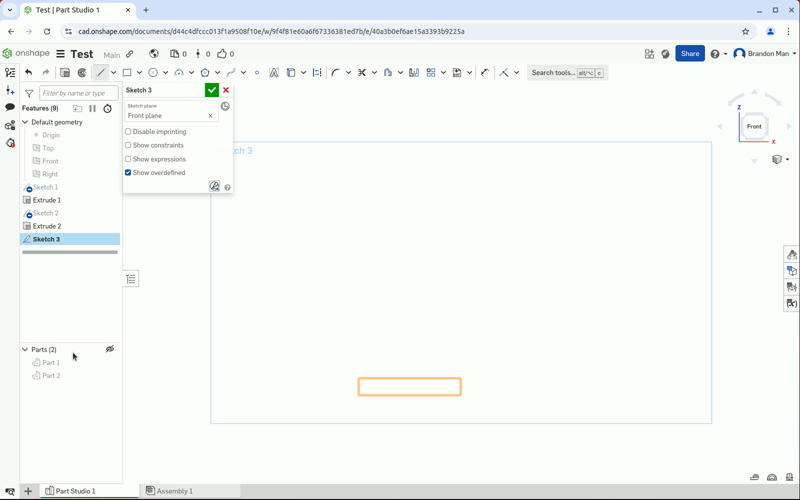
mouse_move(369, 282)
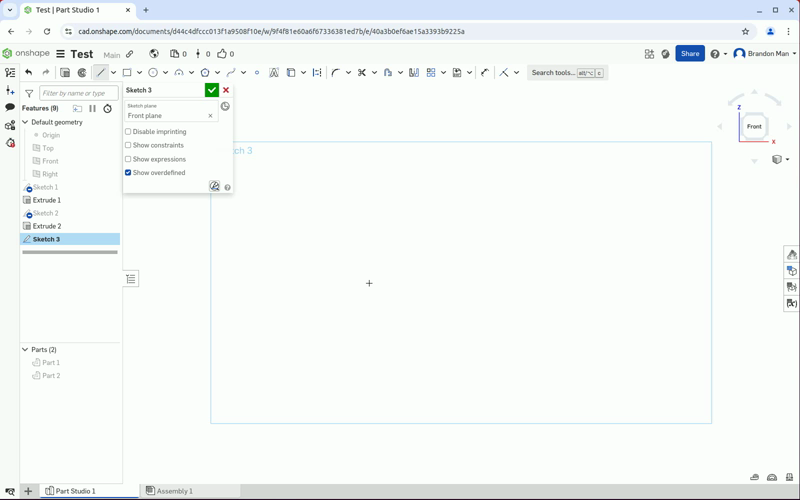
click(369, 282)
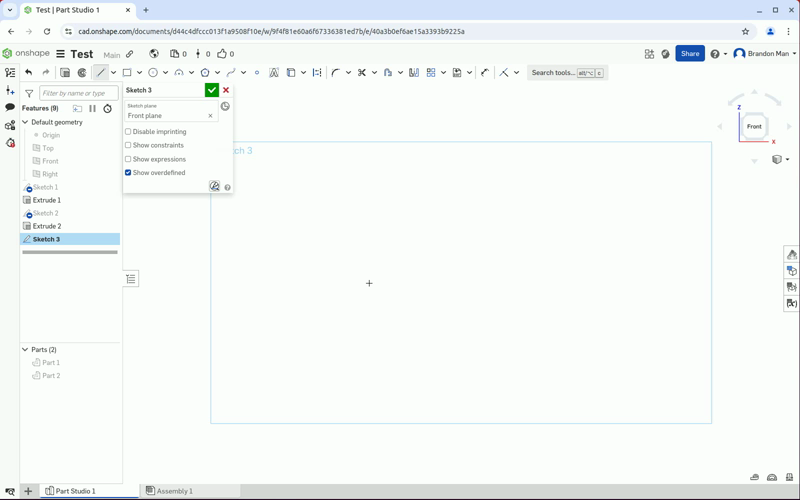
key_up(shift)
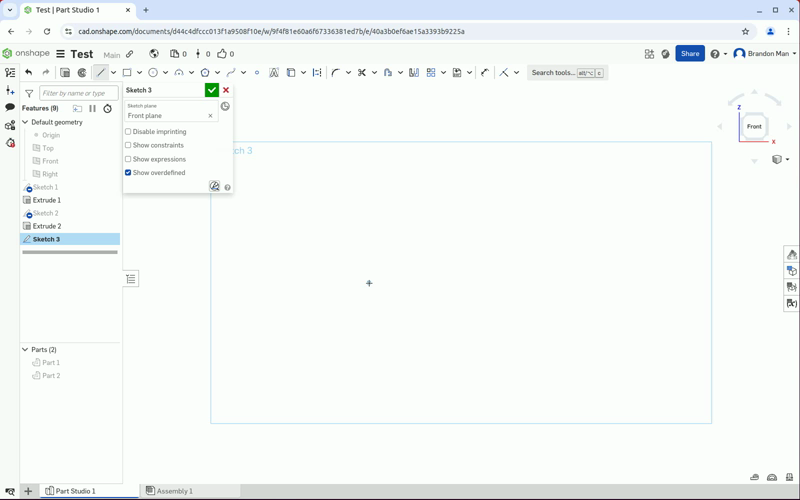
key_down(shift)
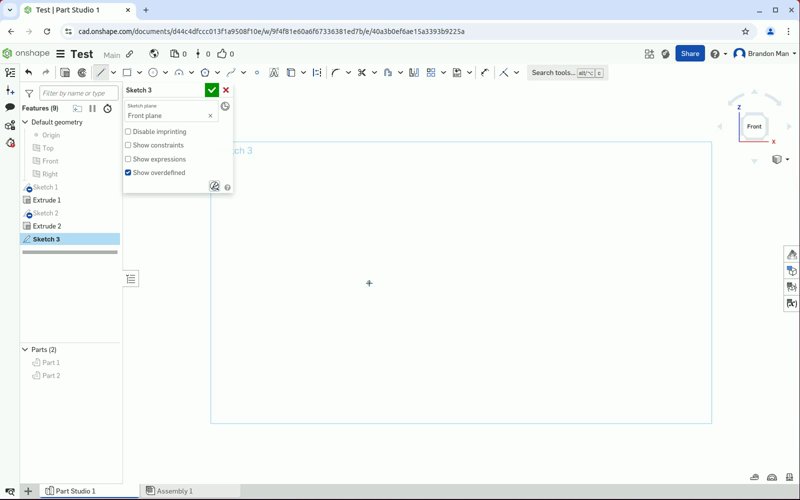
mouse_move(461, 282)
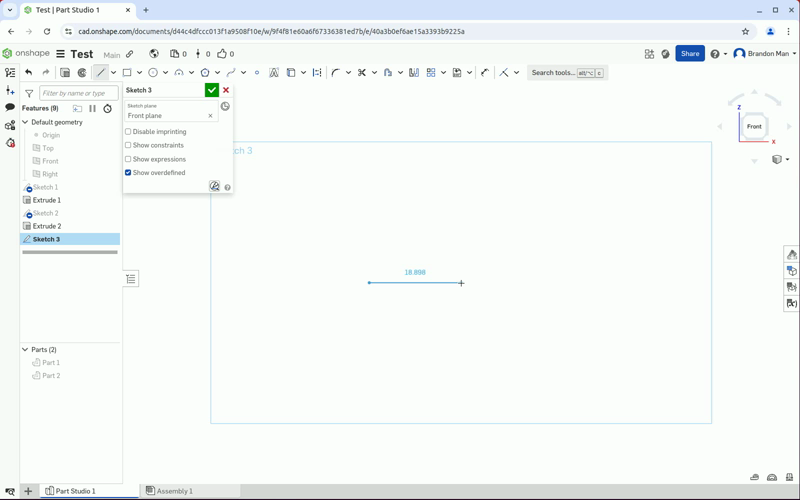
click(461, 282)
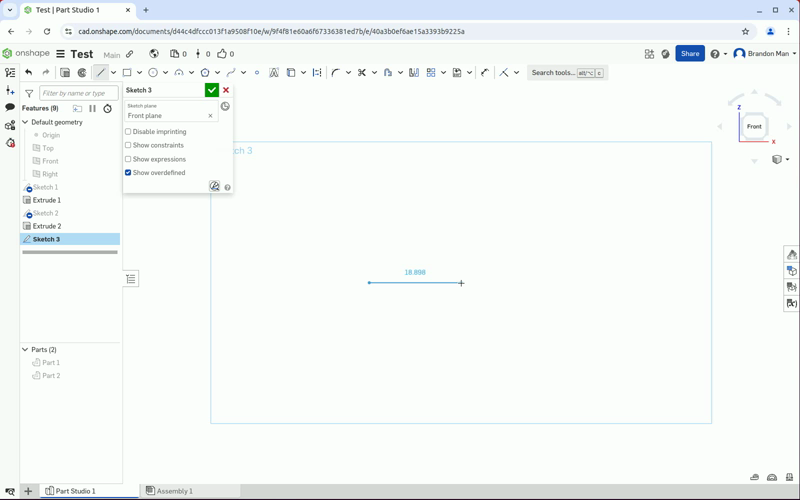
key_up(shift)
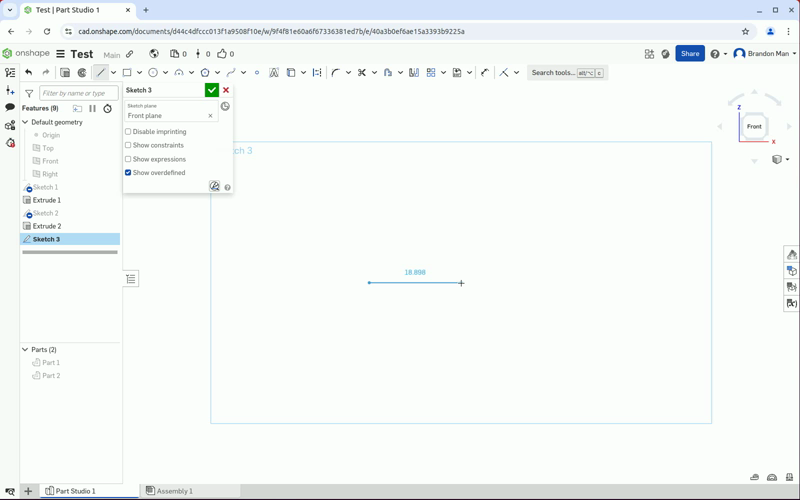
key_down(shift)
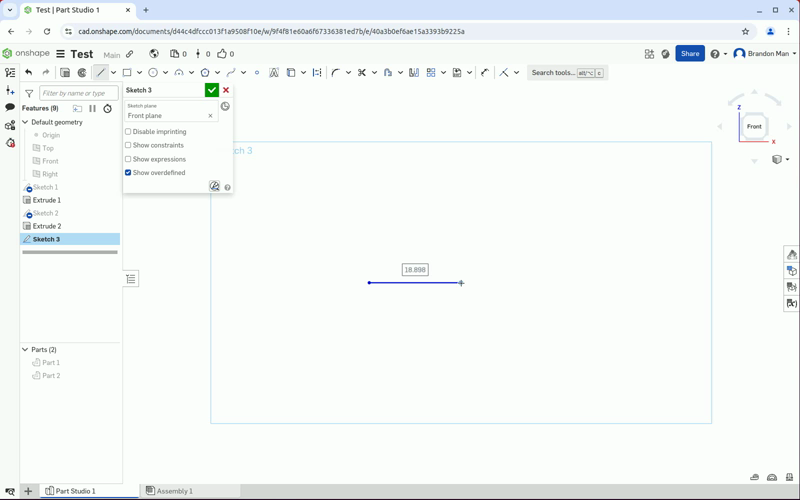
mouse_move(491, 282)
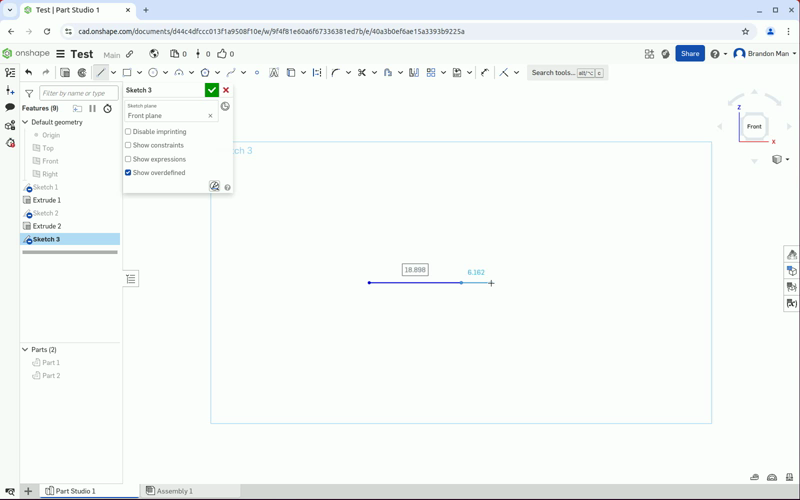
mouse_move(461, 276)
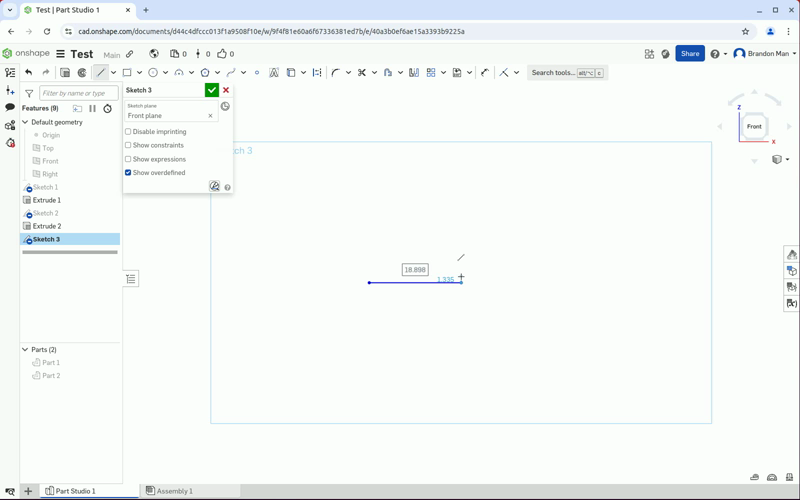
scroll(6)
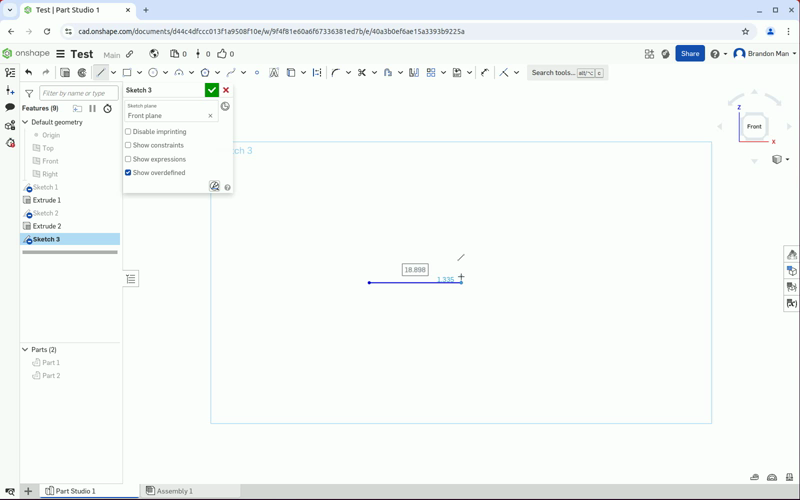
scroll(6)
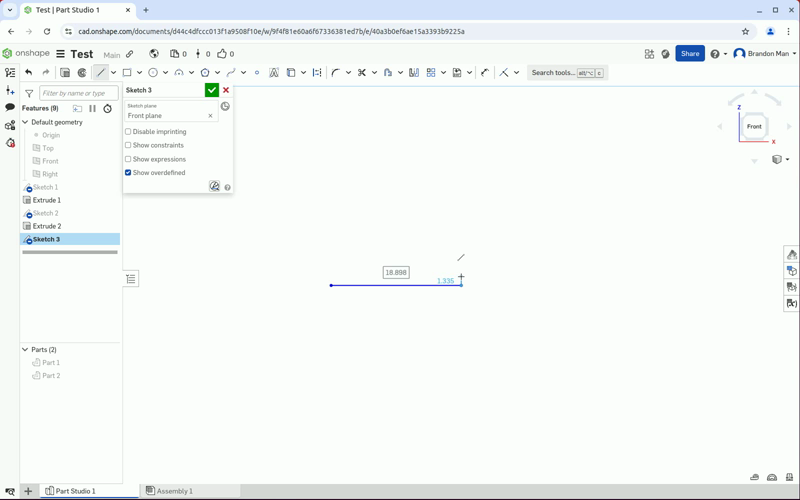
scroll(6)
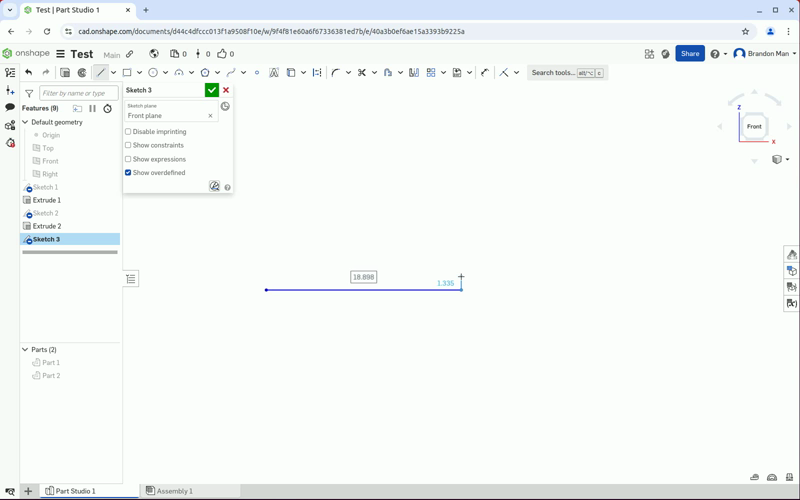
scroll(6)
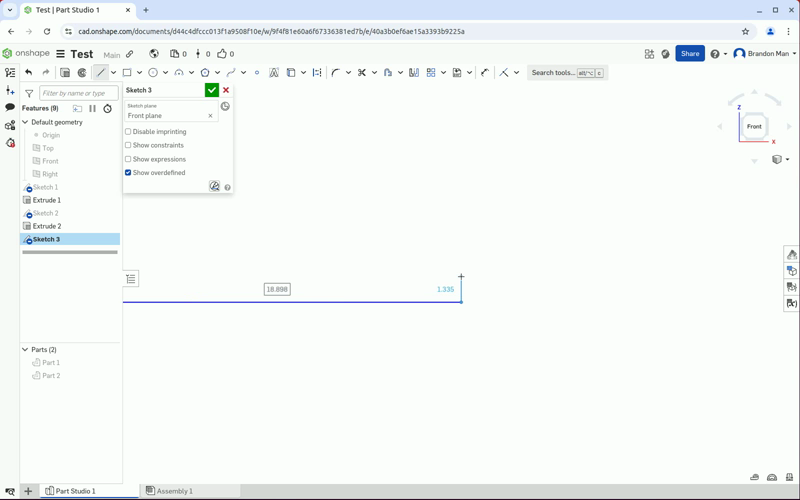
scroll(6)
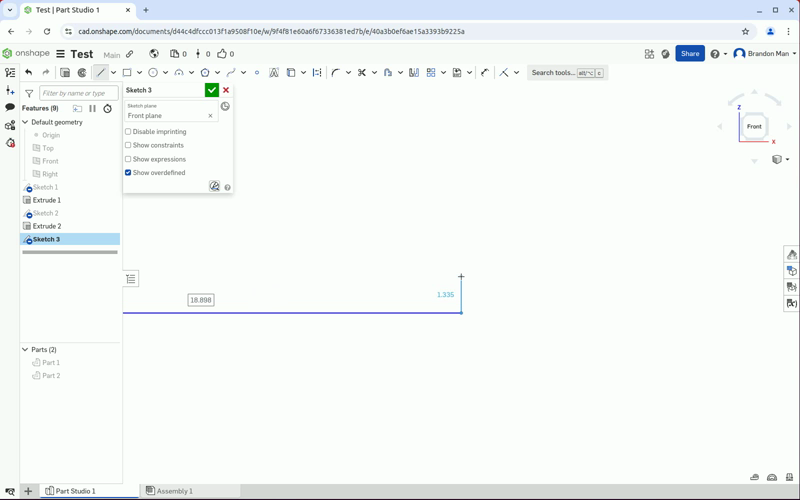
scroll(6)
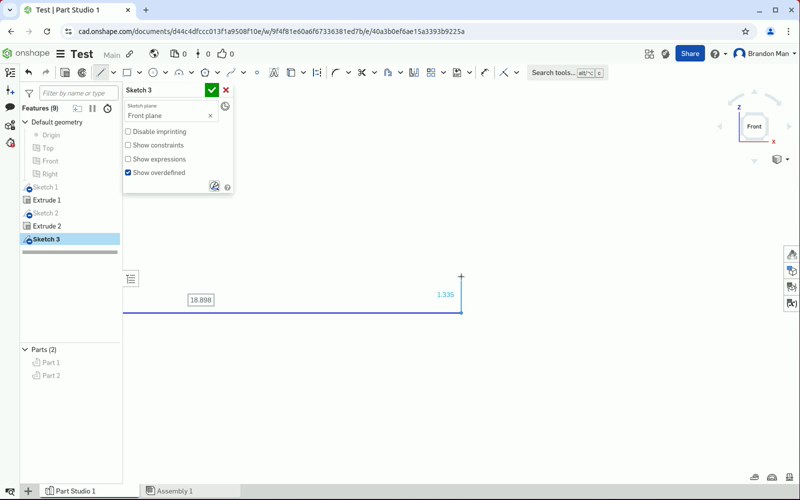
scroll(6)
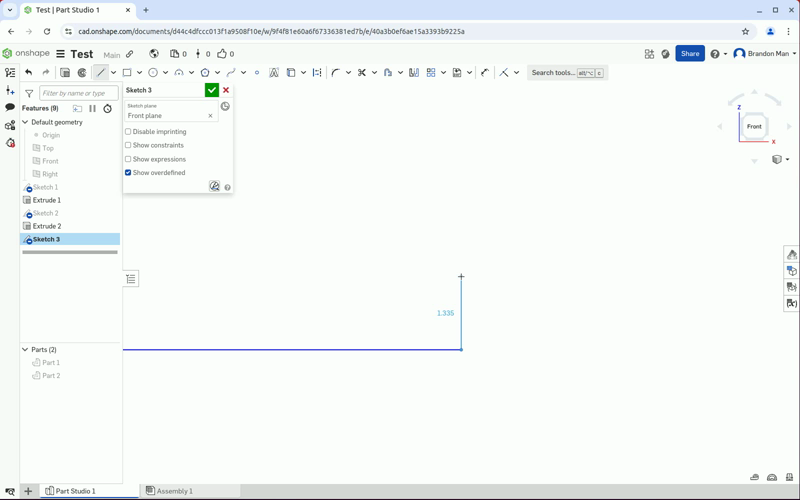
click(461, 276)
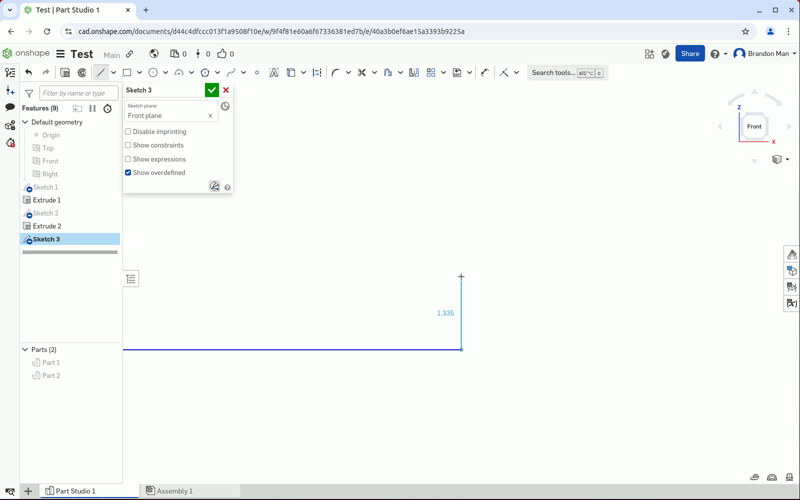
scroll(-6)
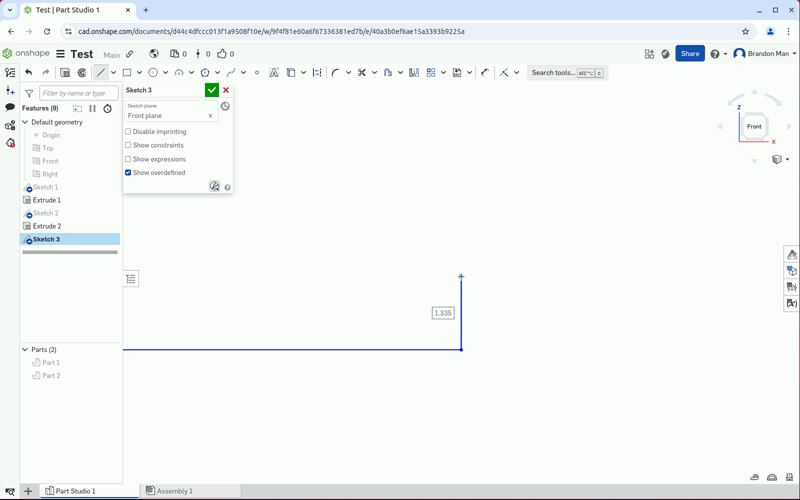
scroll(-6)
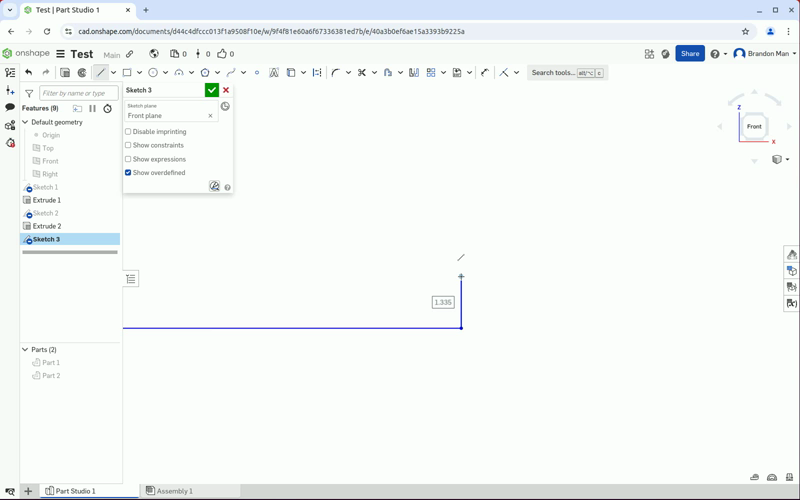
scroll(-6)
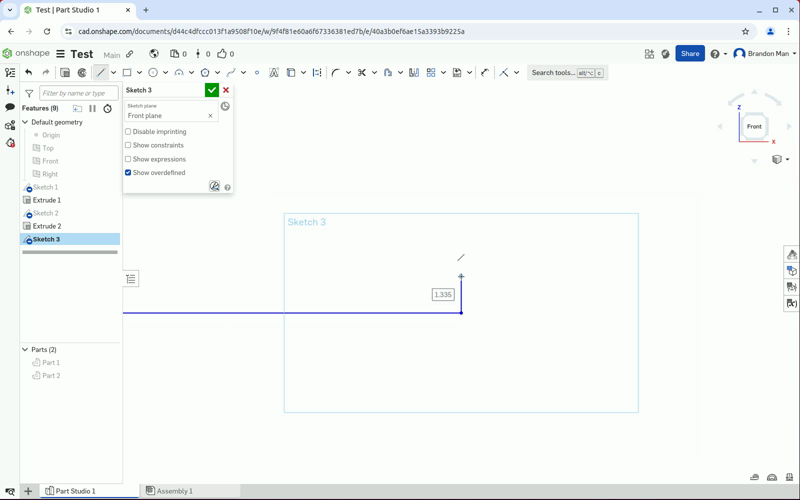
scroll(-6)
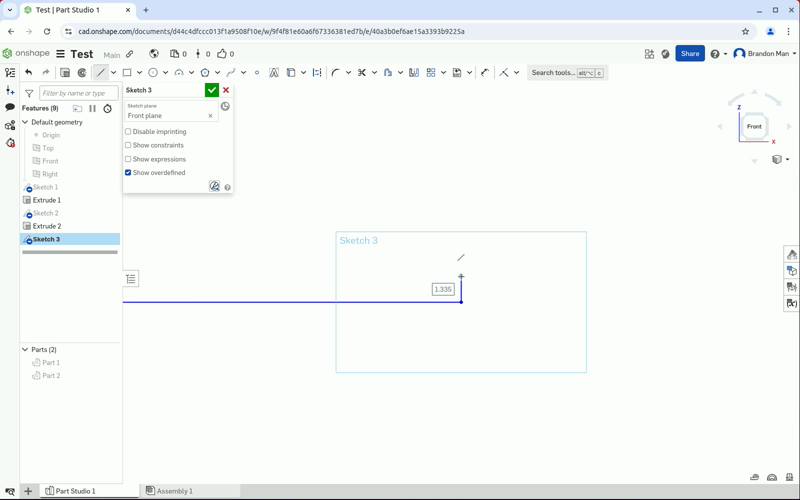
scroll(-6)
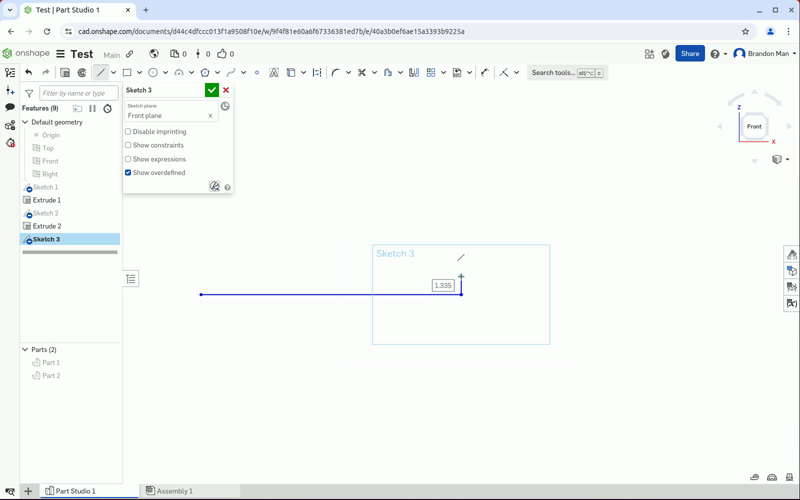
scroll(-6)
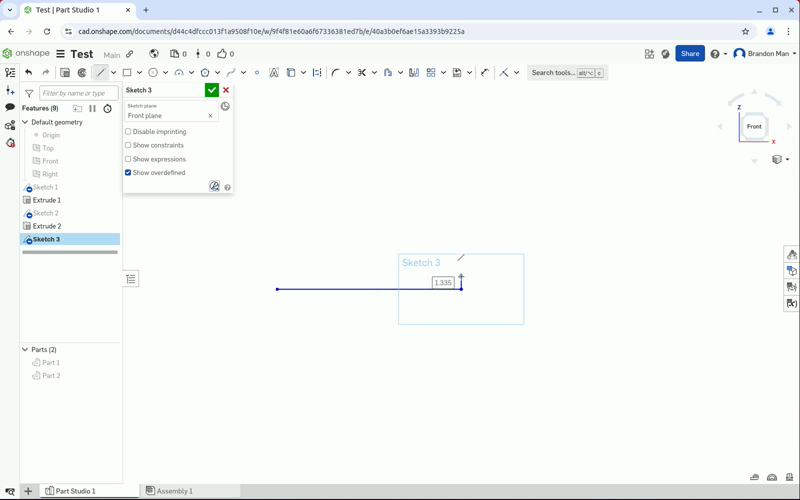
scroll(-6)
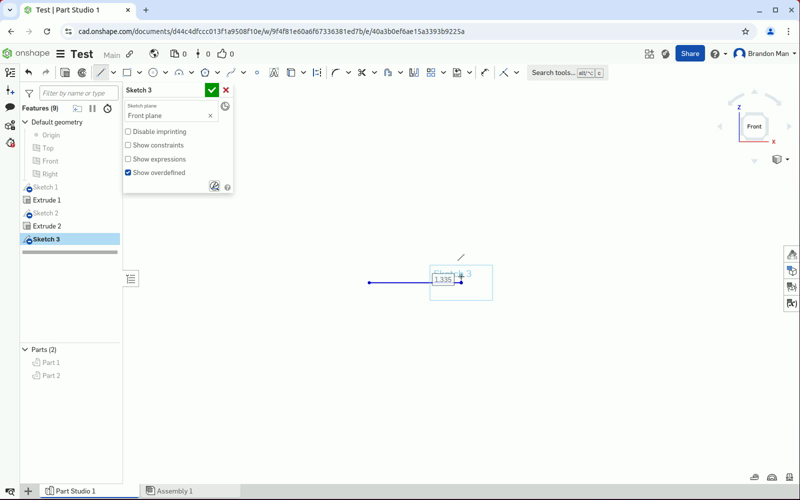
key_up(shift)
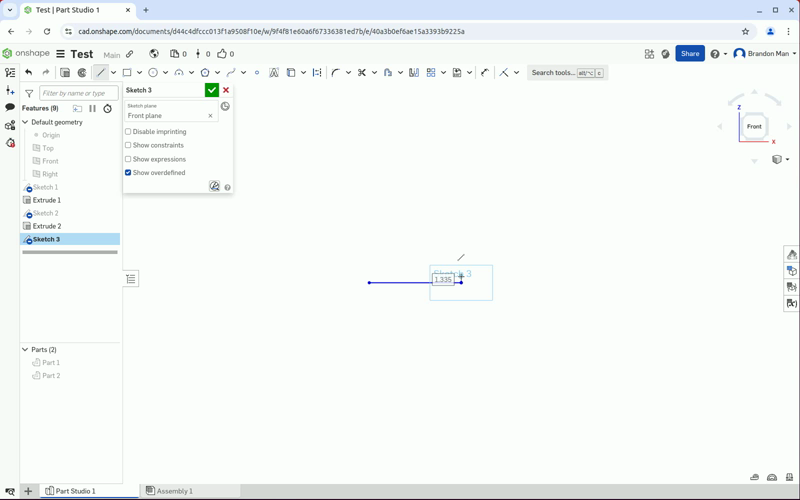
key_down(shift)
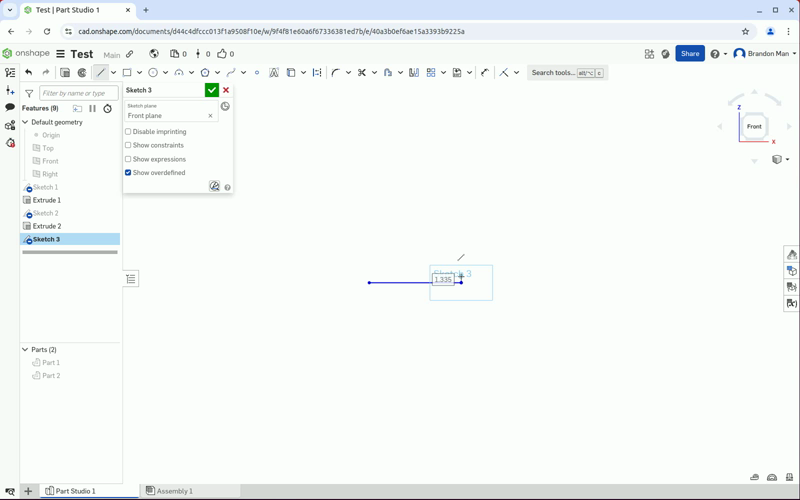
mouse_move(371, 276)
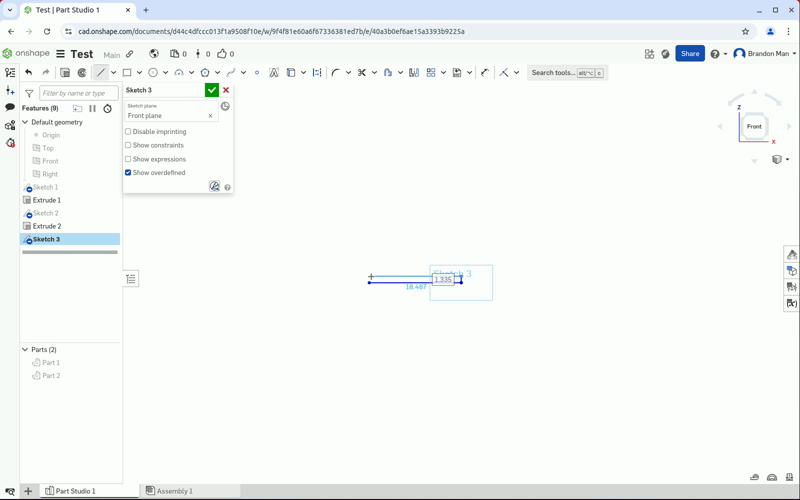
click(371, 276)
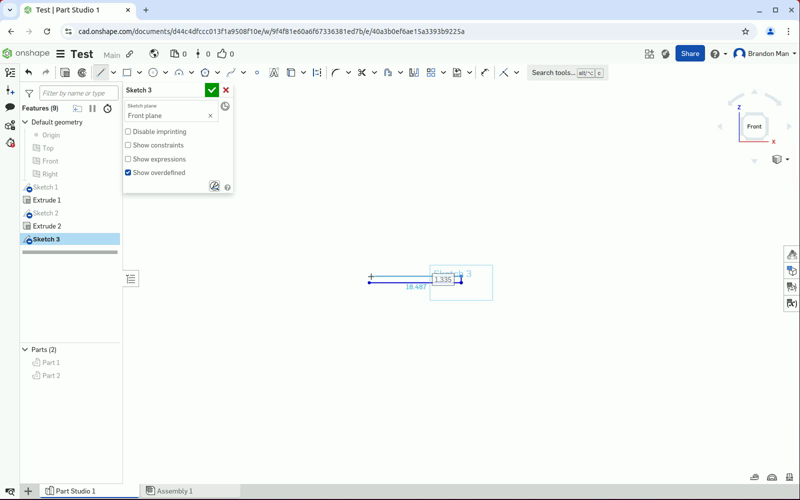
key_up(shift)
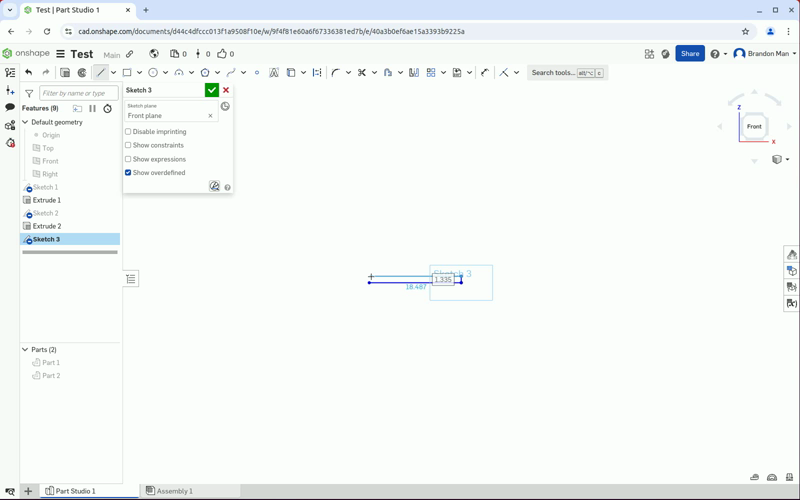
key_down(shift)
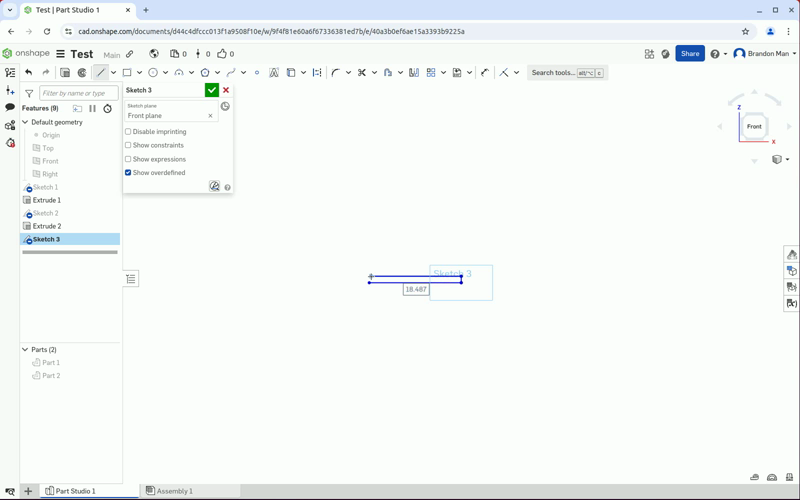
mouse_move(401, 276)
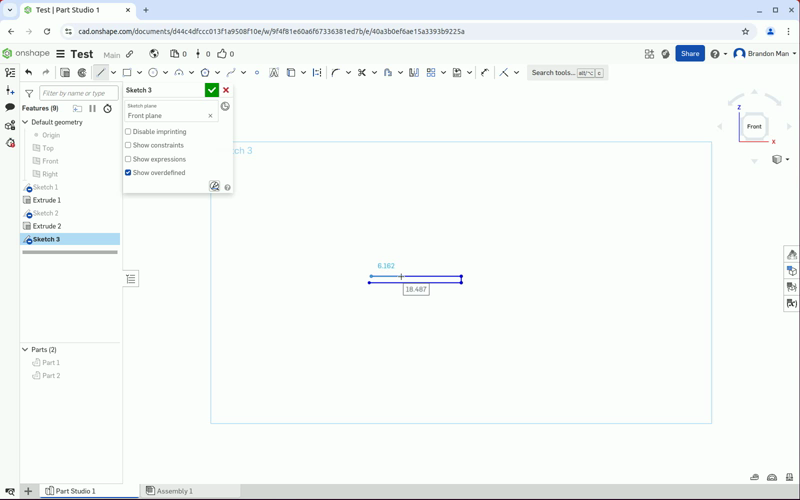
mouse_move(369, 276)
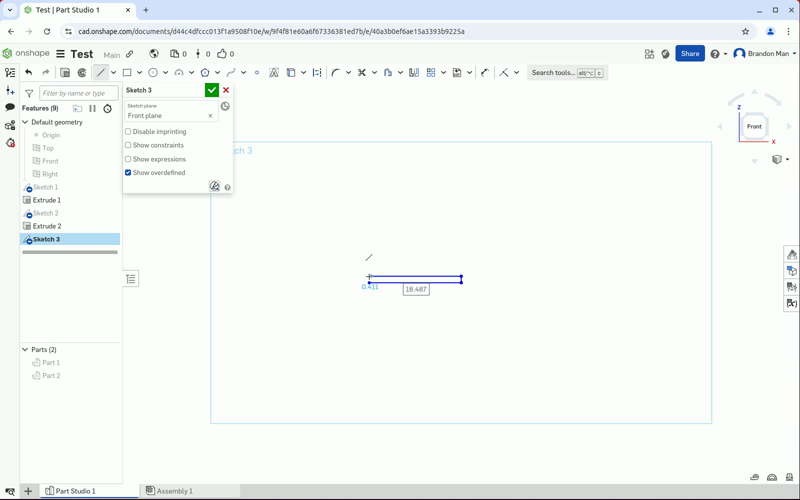
scroll(6)
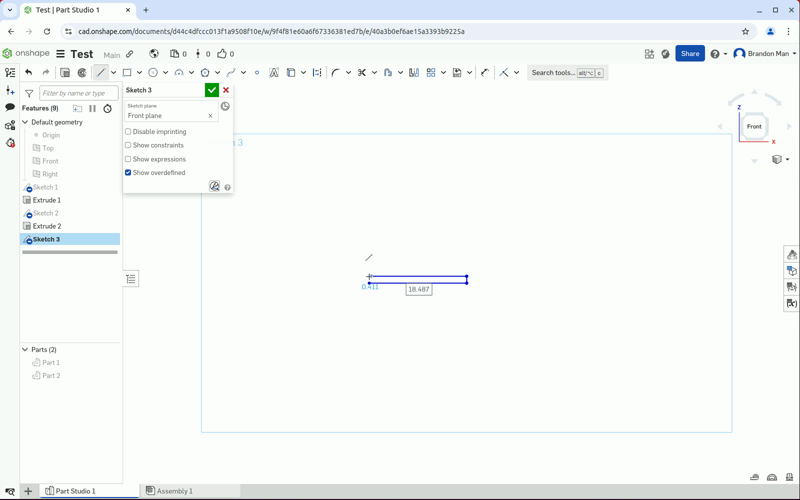
scroll(6)
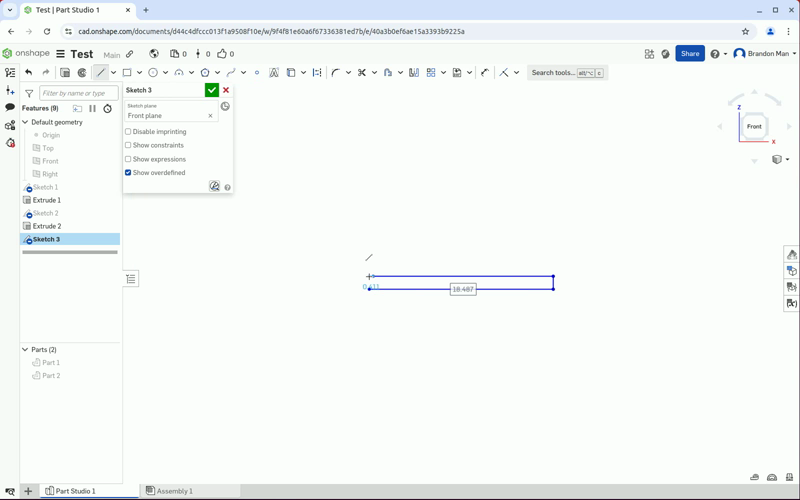
scroll(6)
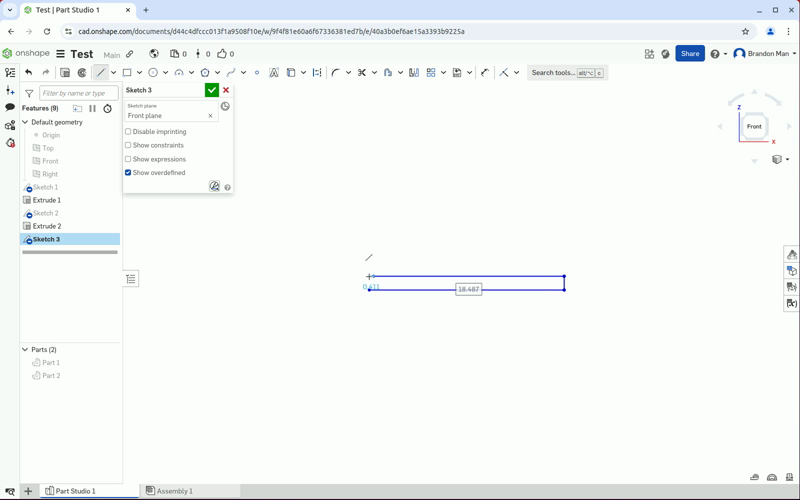
scroll(6)
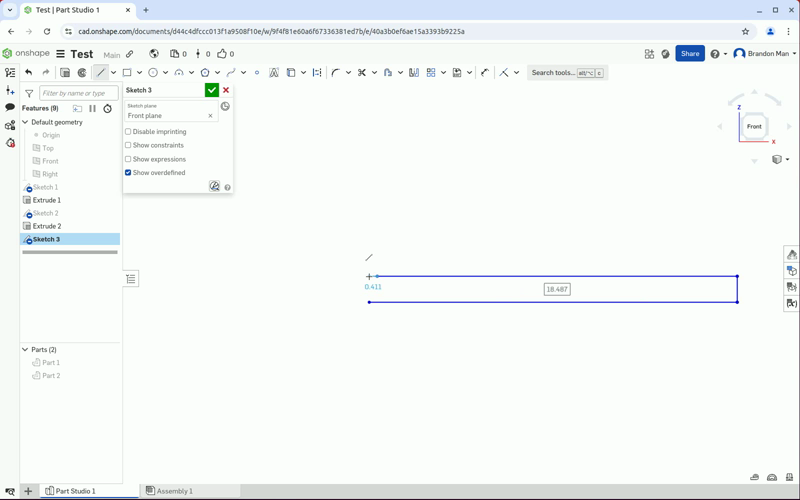
scroll(6)
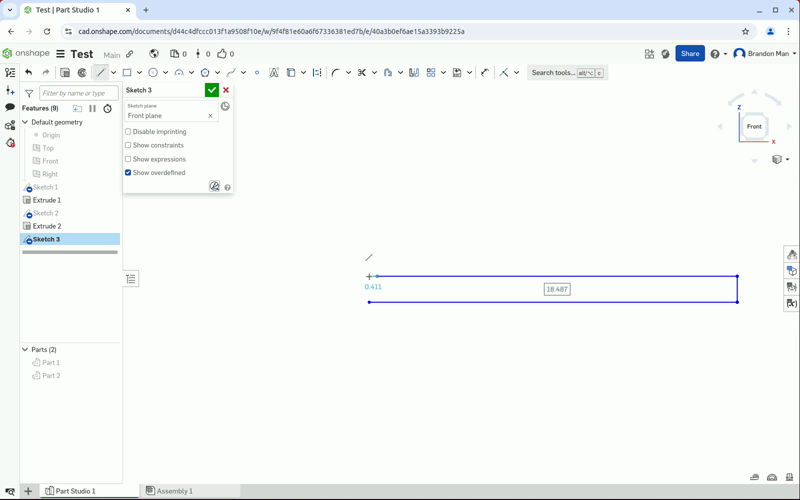
scroll(6)
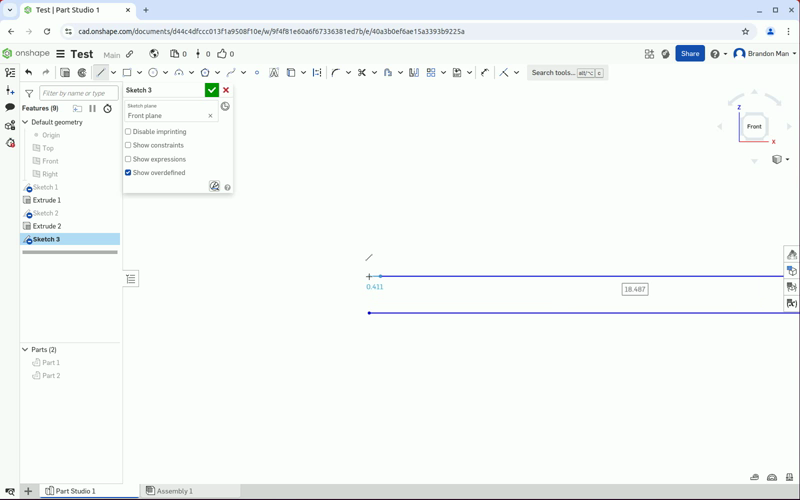
scroll(6)
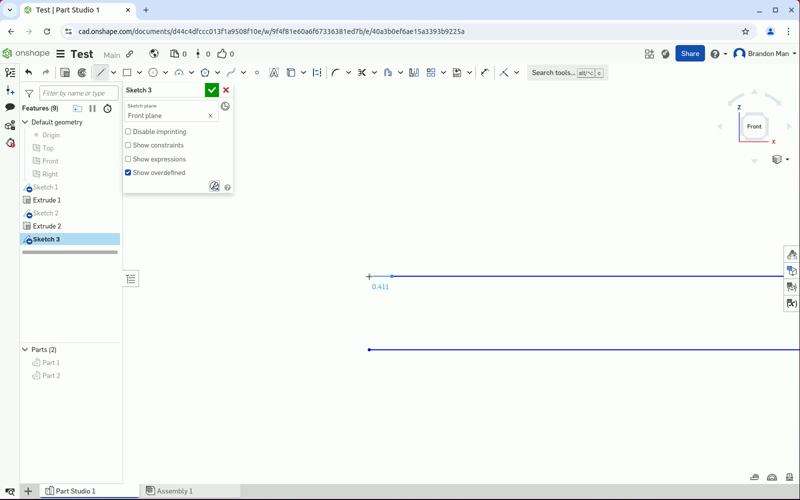
click(369, 276)
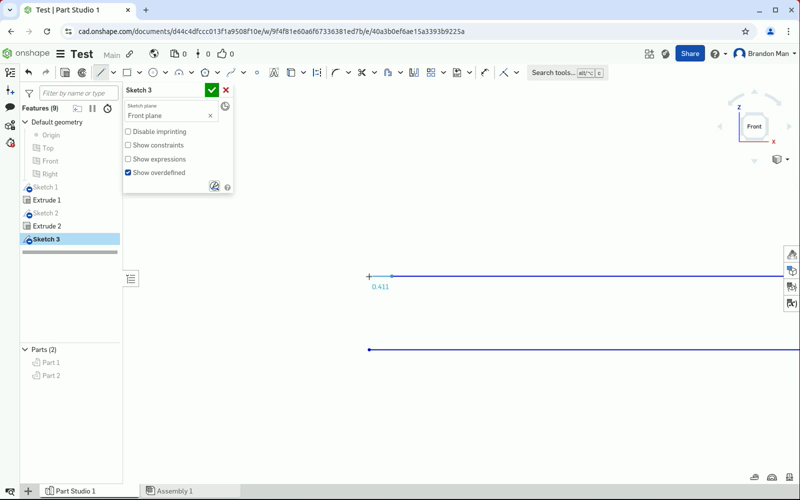
scroll(-6)
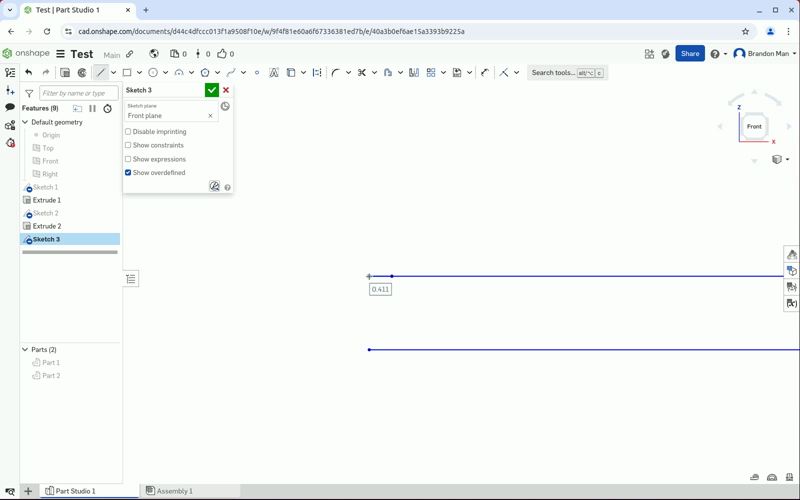
scroll(-6)
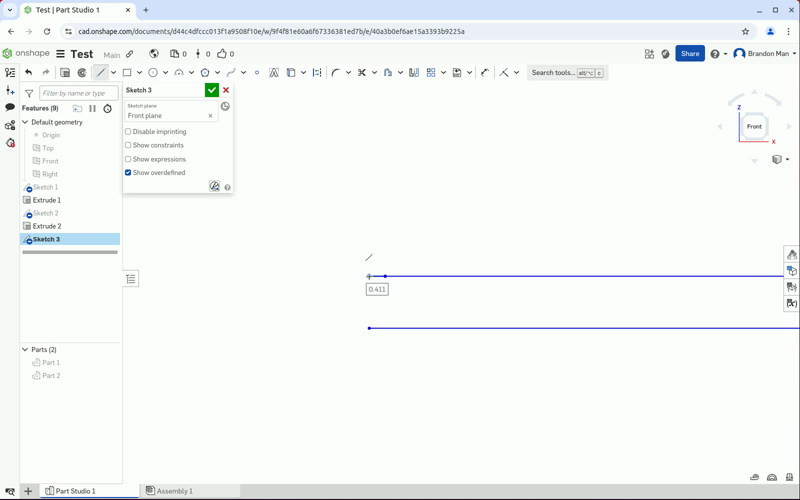
scroll(-6)
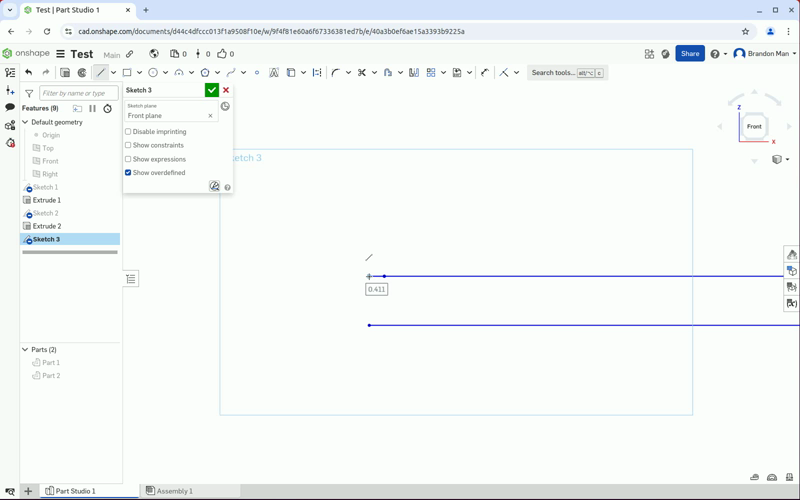
scroll(-6)
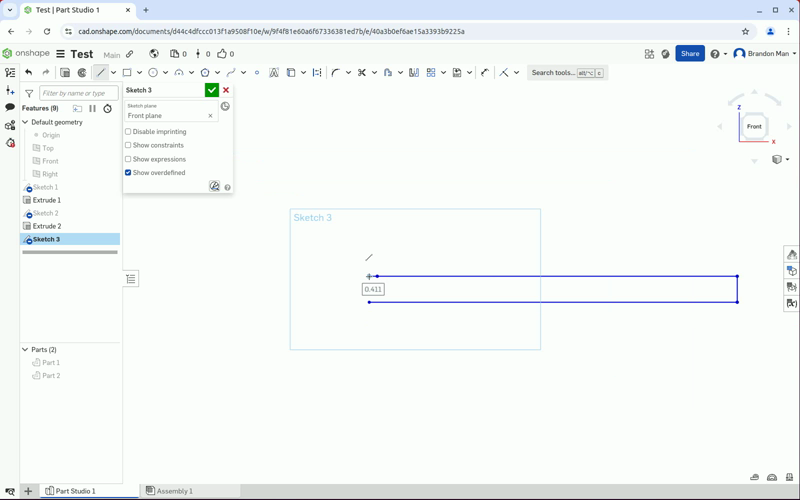
scroll(-6)
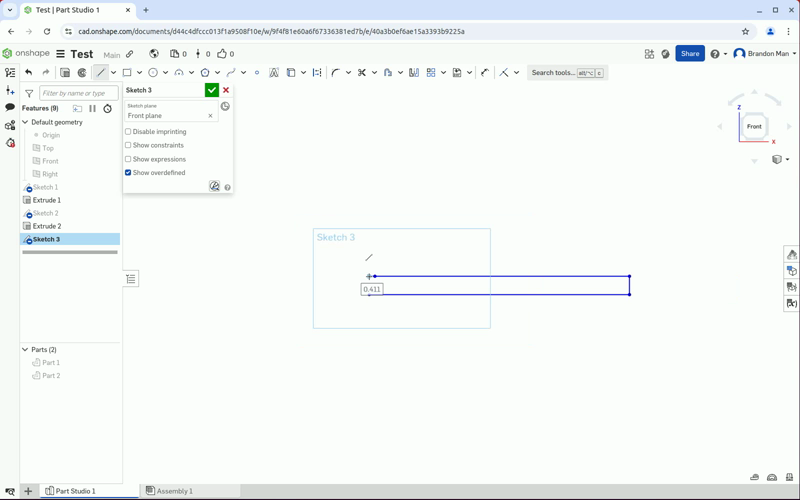
scroll(-6)
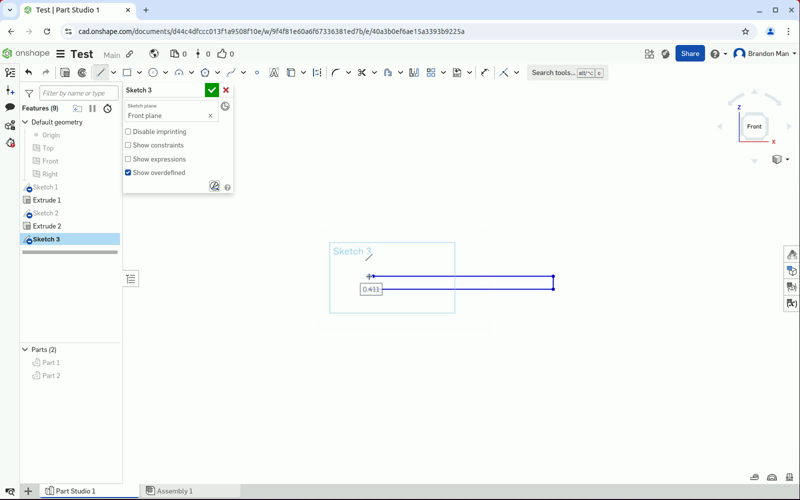
scroll(-6)
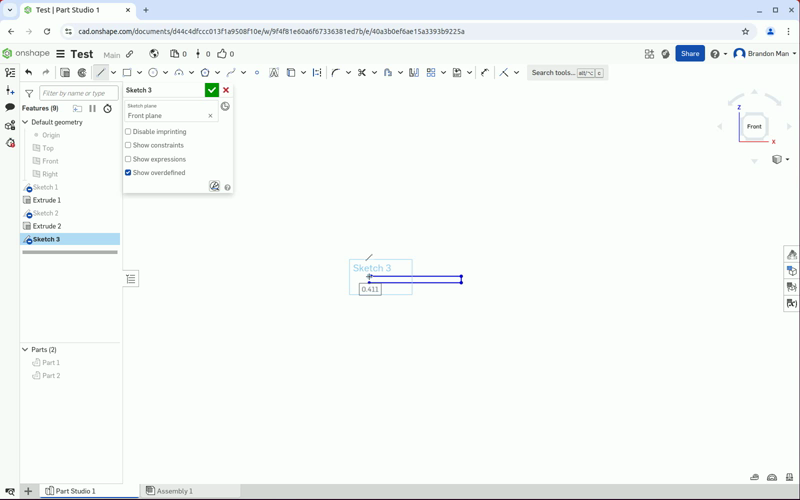
key_up(shift)
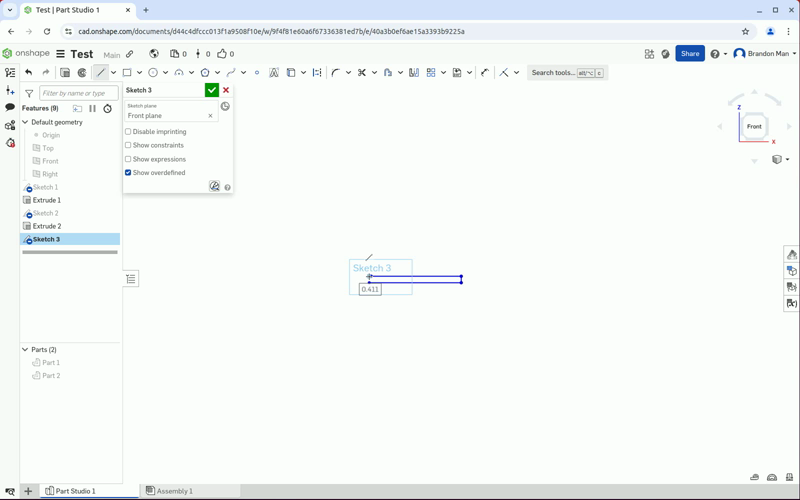
mouse_move(399, 276)
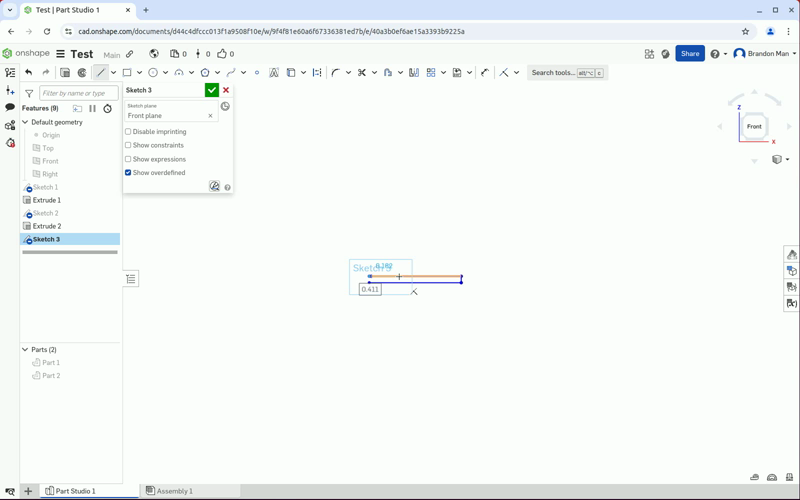
key_down(shift)
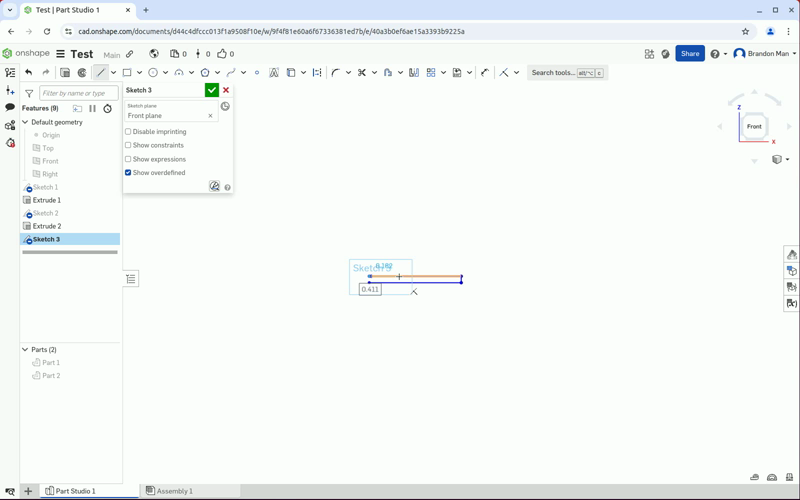
mouse_move(369, 282)
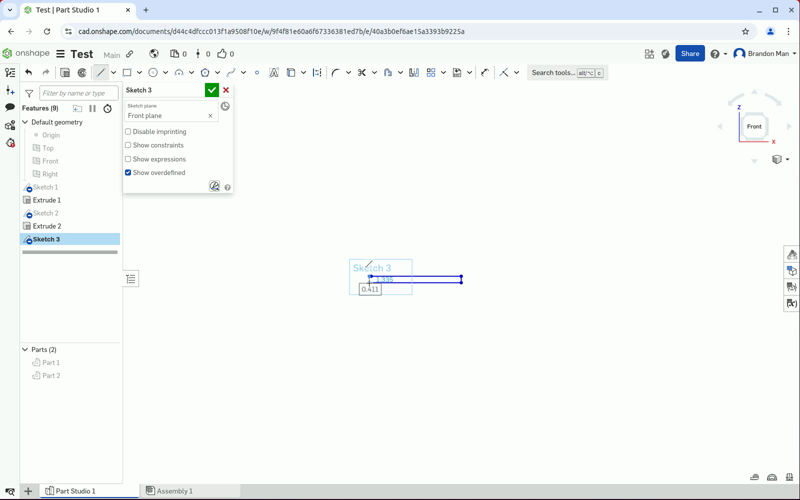
scroll(6)
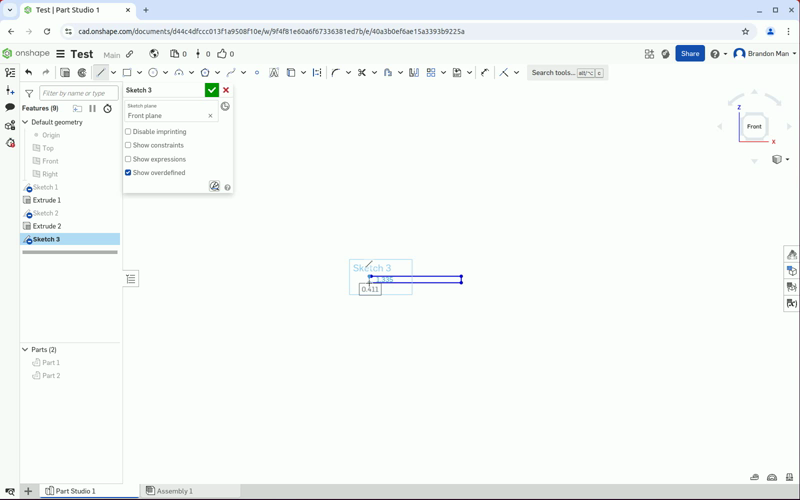
scroll(6)
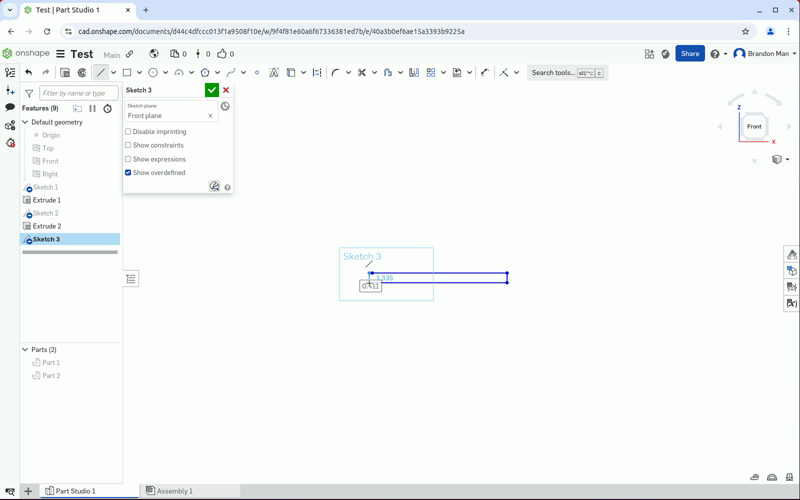
scroll(6)
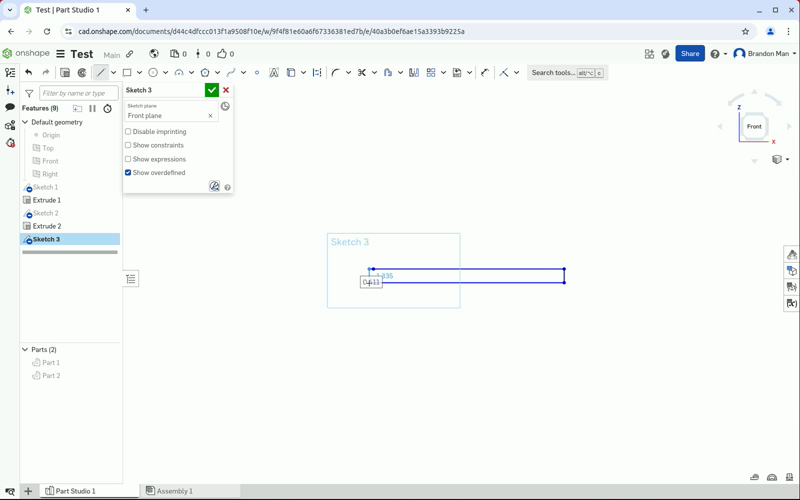
scroll(6)
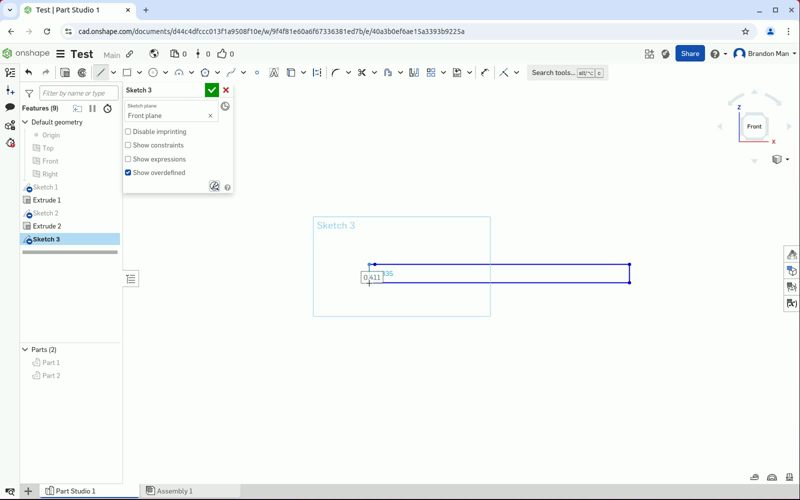
scroll(6)
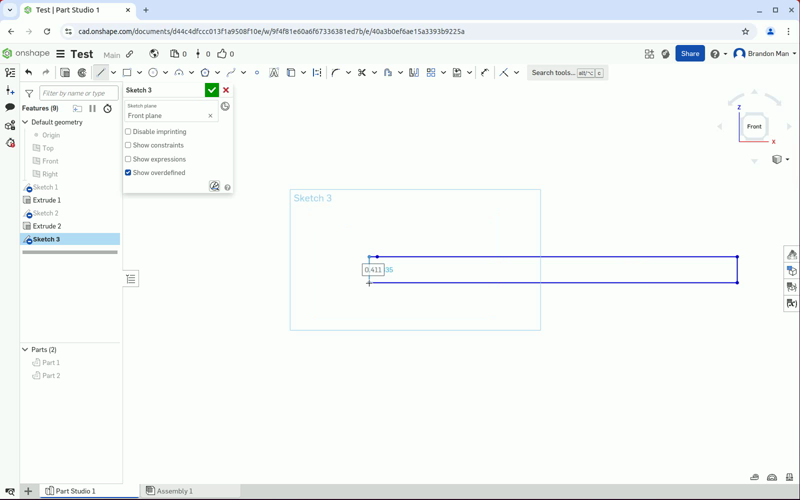
scroll(6)
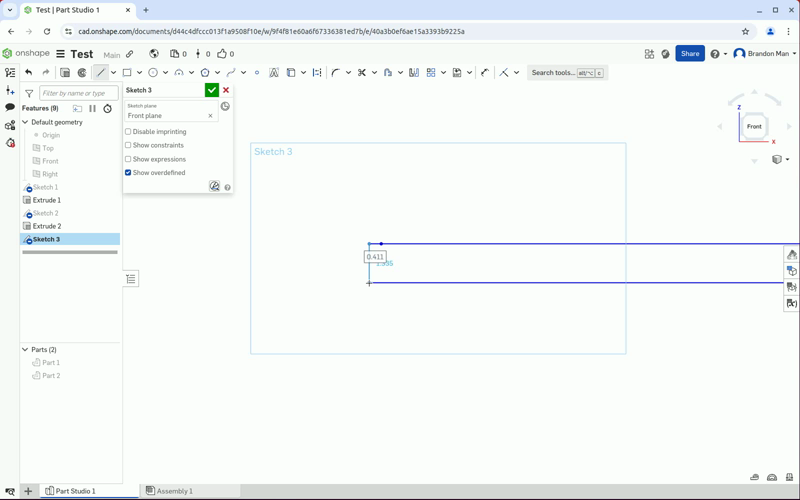
scroll(6)
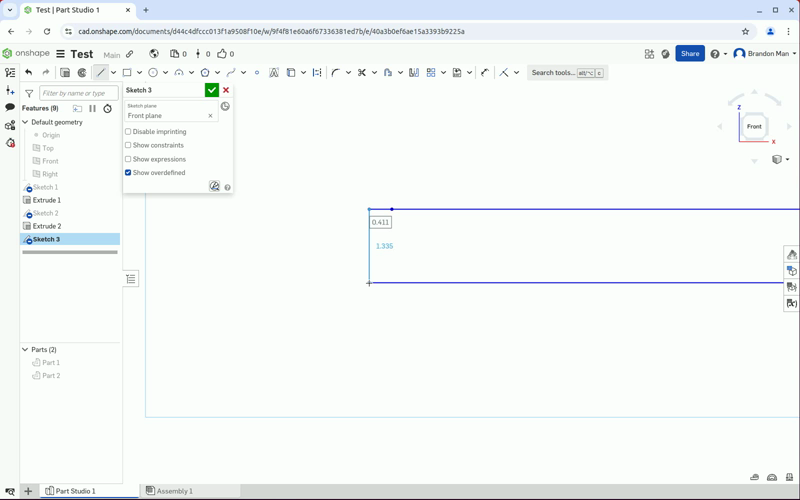
key_up(shift)
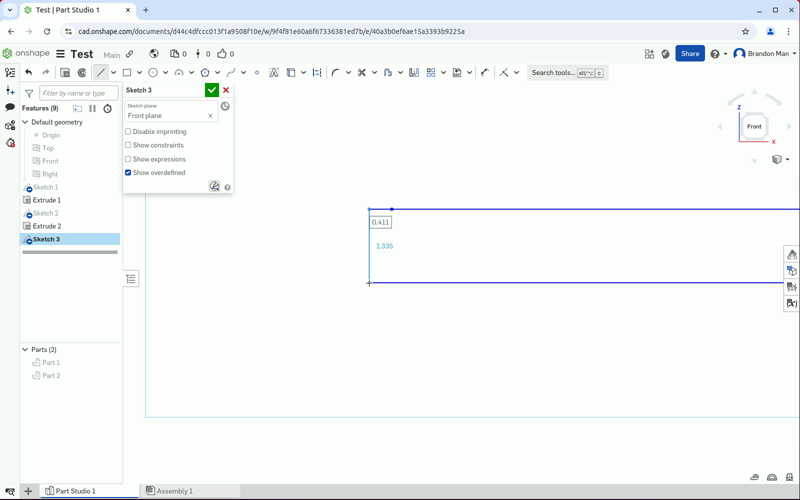
click(369, 282)
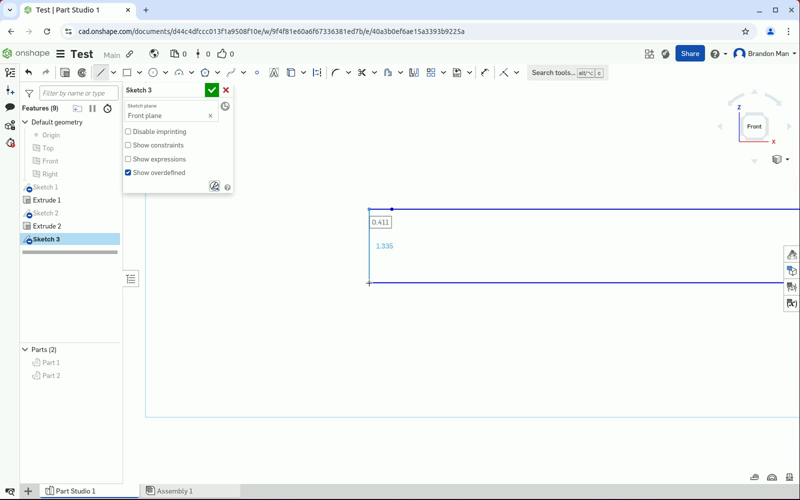
scroll(-6)
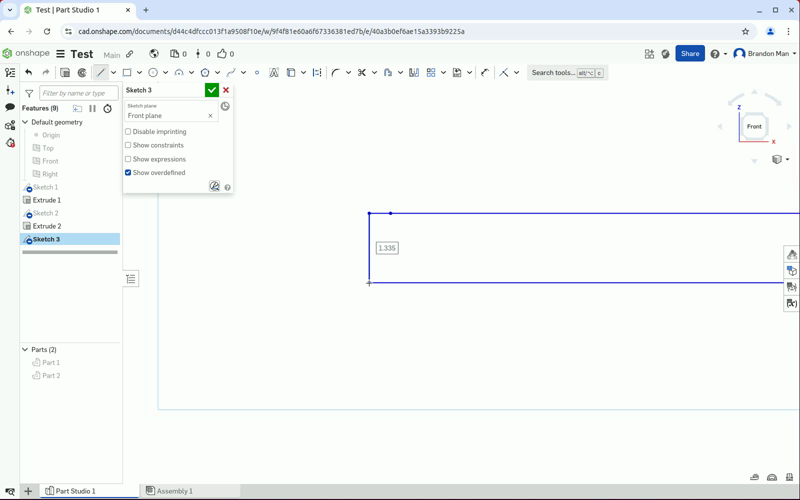
scroll(-6)
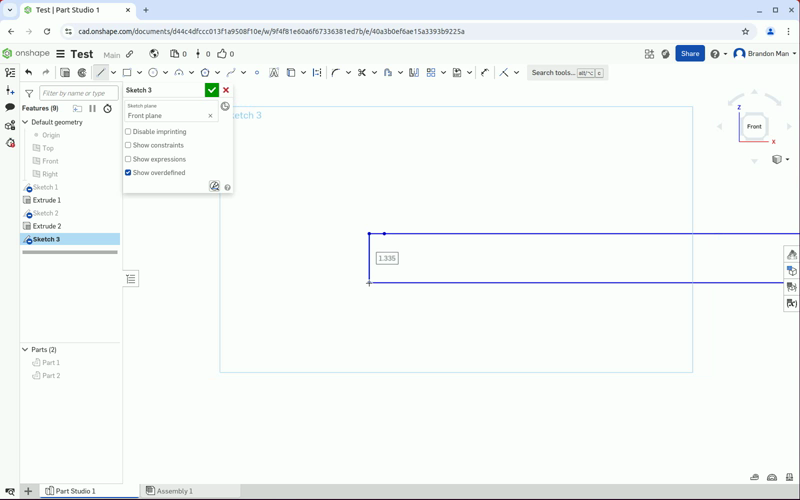
scroll(-6)
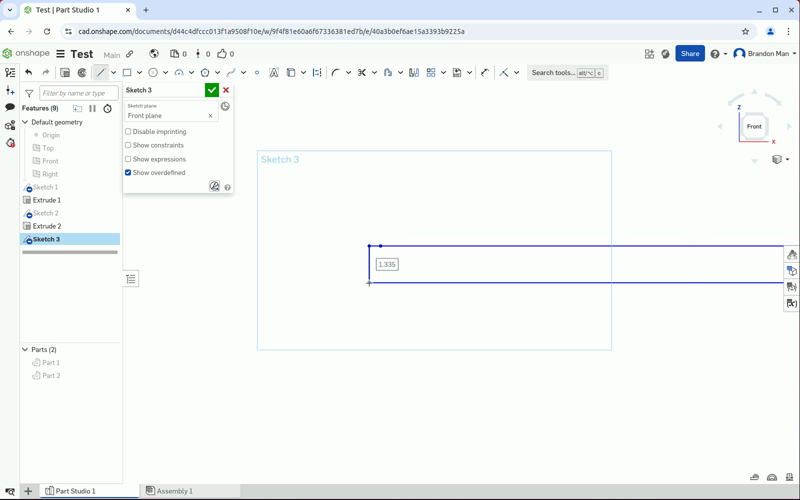
scroll(-6)
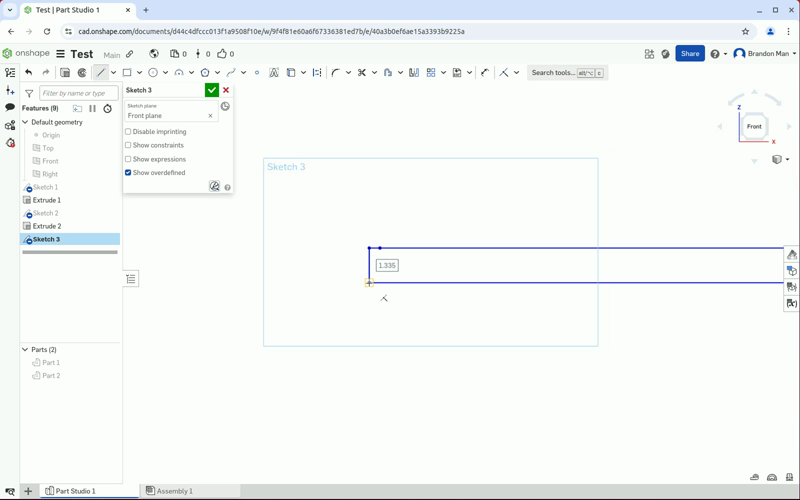
scroll(-6)
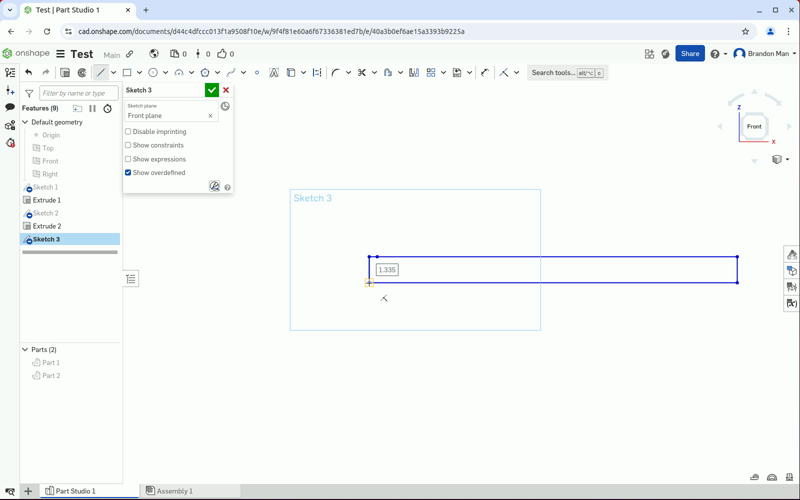
scroll(-6)
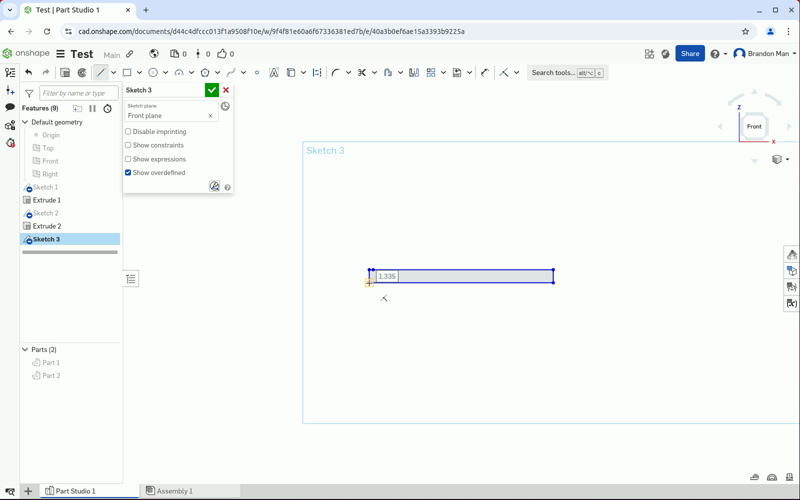
scroll(-6)
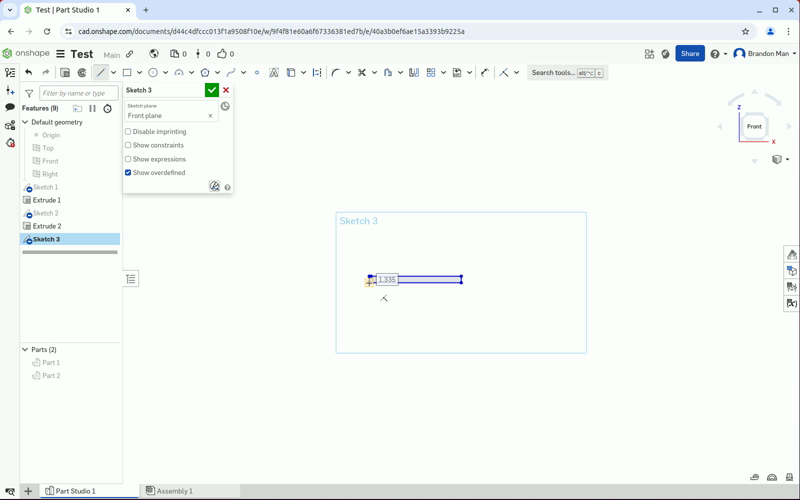
key(esc)
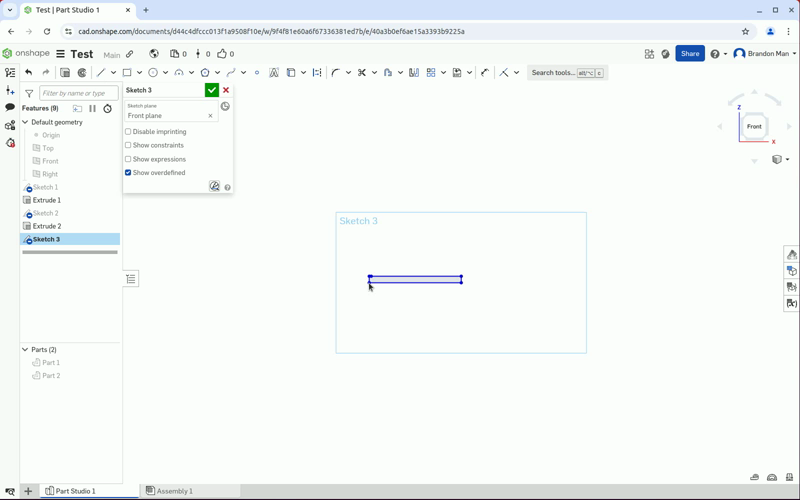
mouse_move(384, 281)
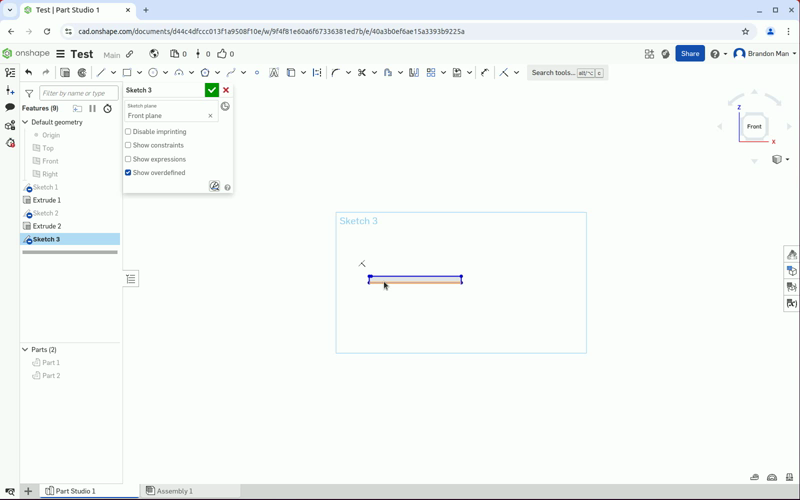
scroll(6)
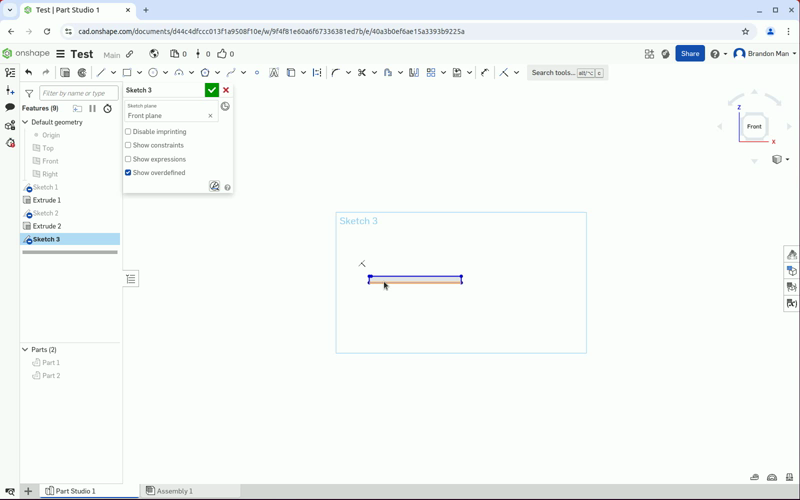
scroll(6)
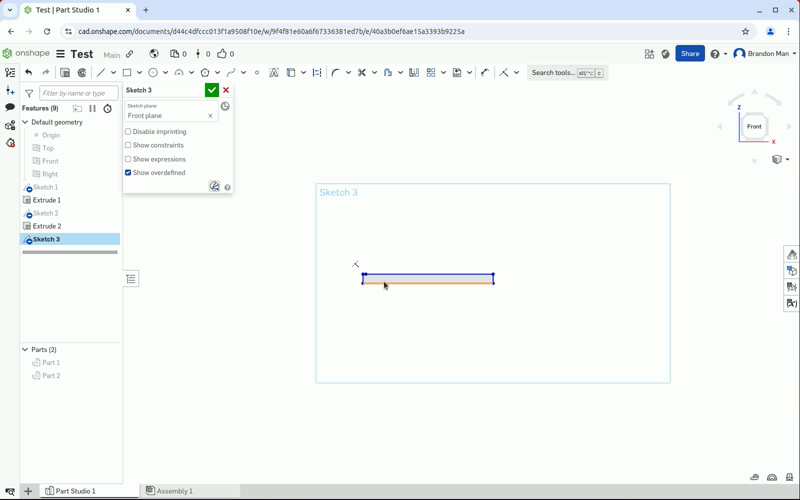
scroll(6)
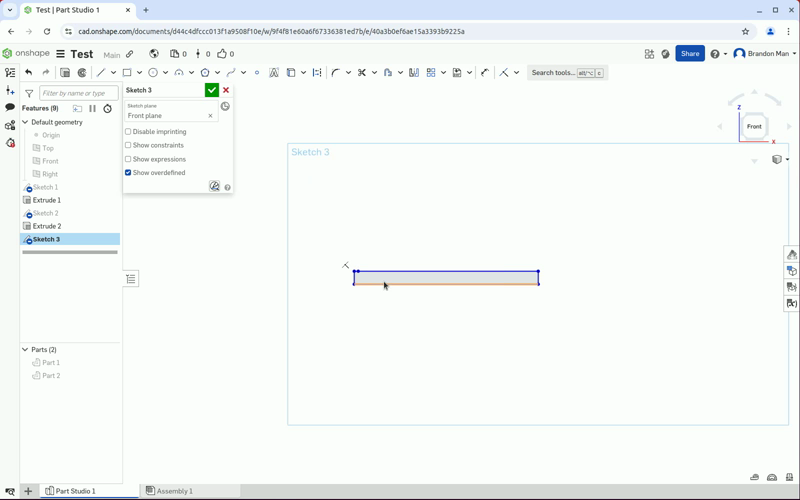
scroll(6)
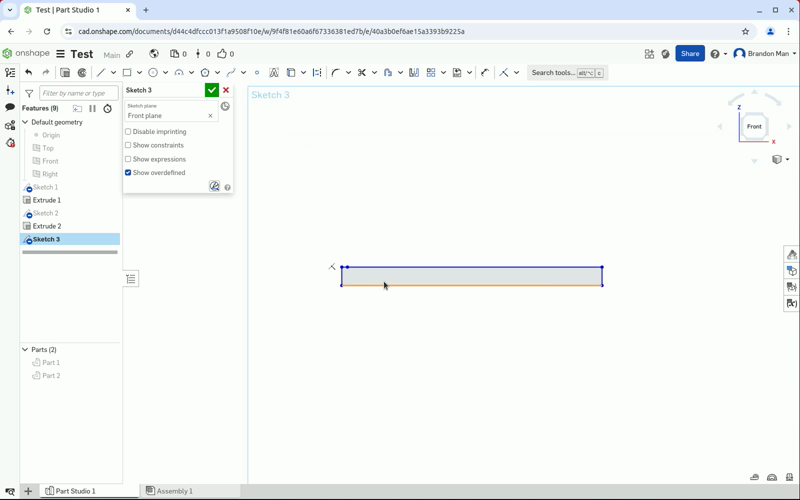
scroll(6)
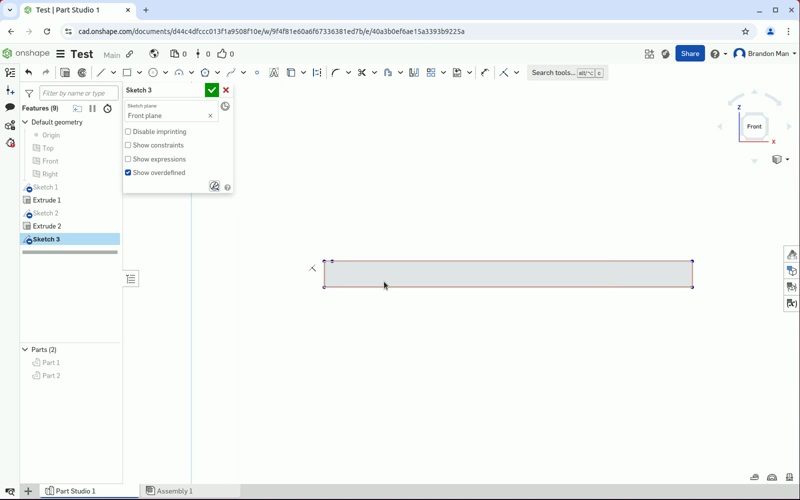
scroll(6)
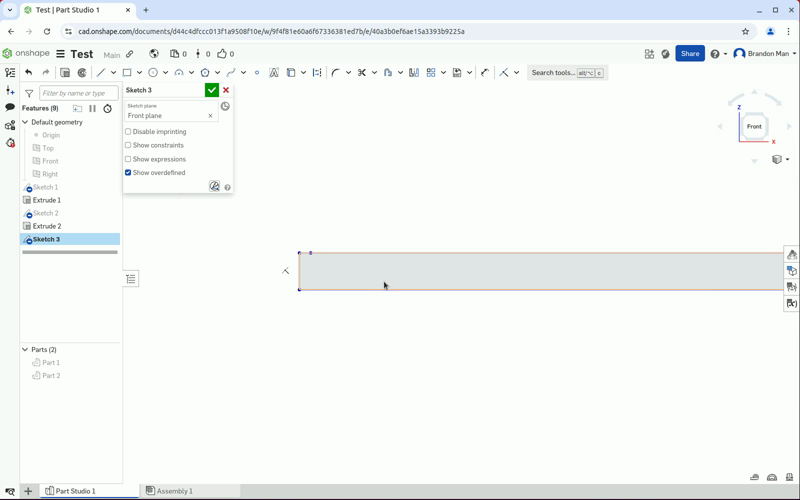
scroll(6)
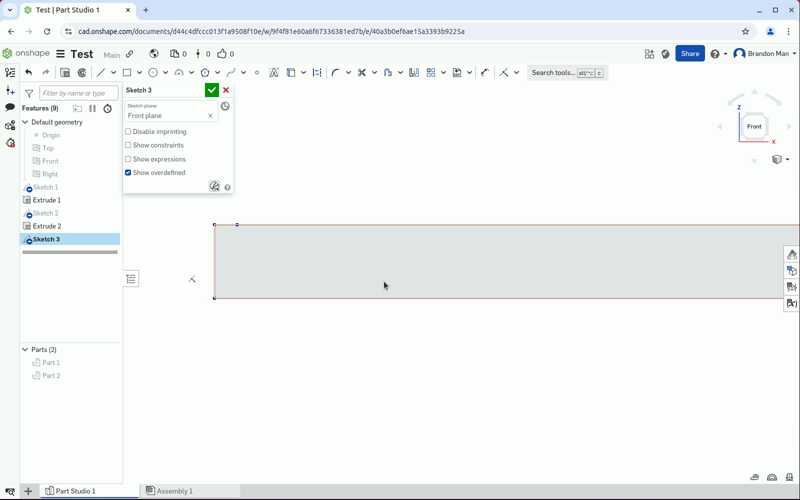
click(384, 281)
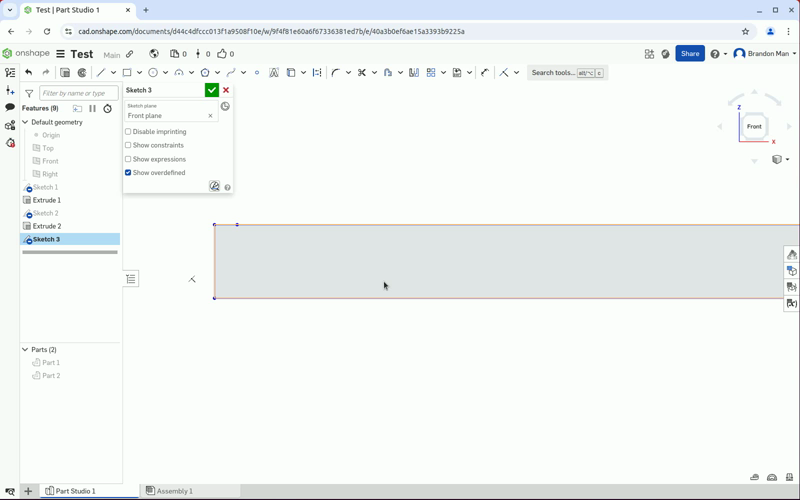
scroll(-6)
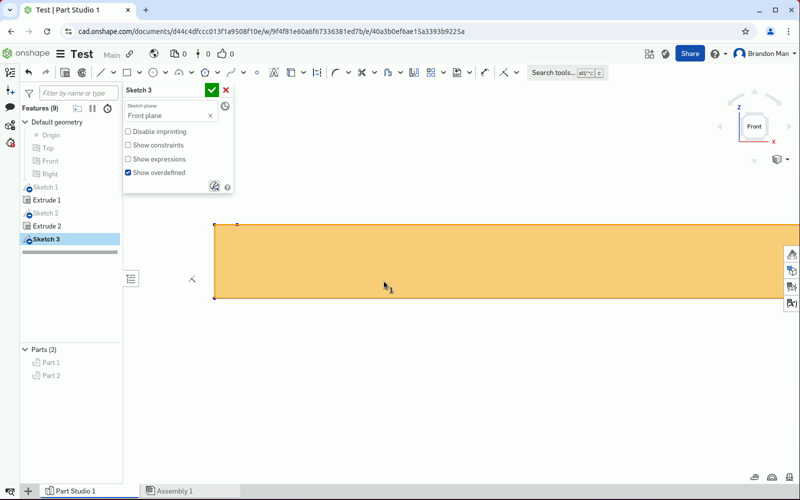
scroll(-6)
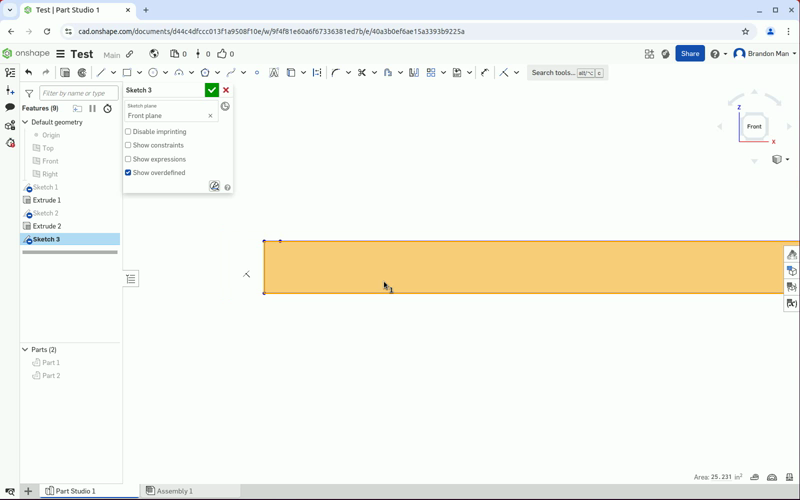
scroll(-6)
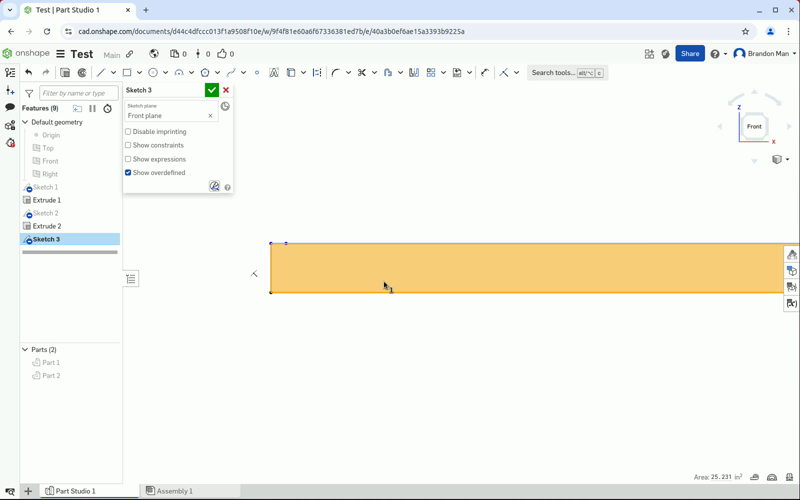
scroll(-6)
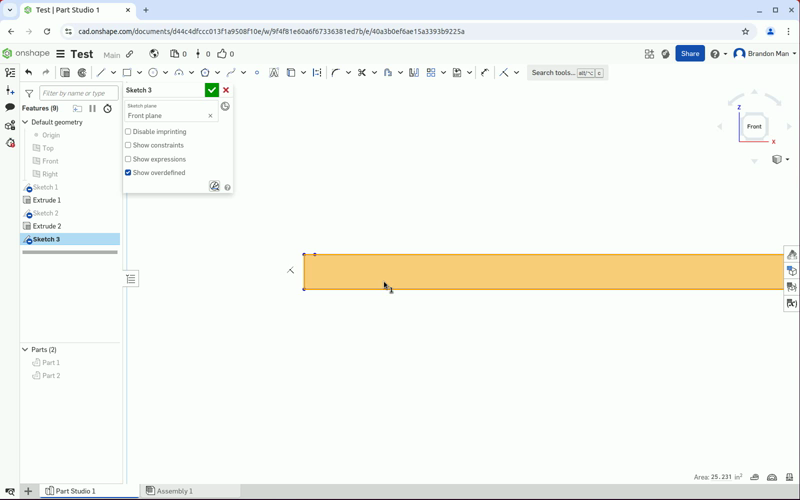
scroll(-6)
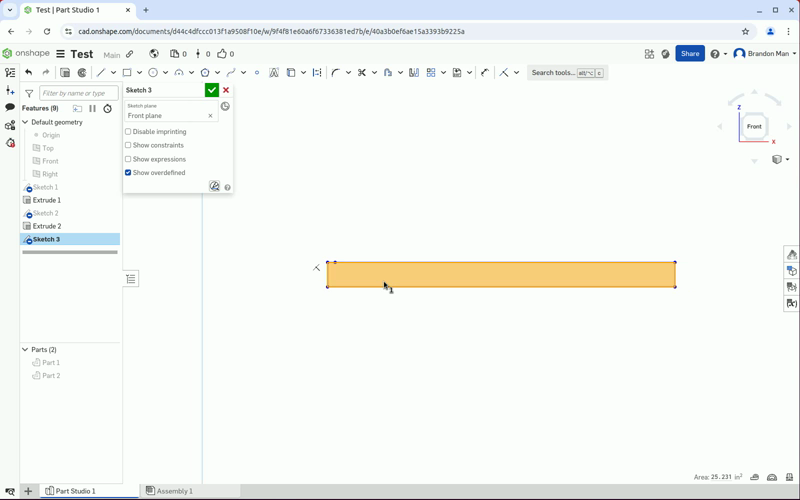
scroll(-6)
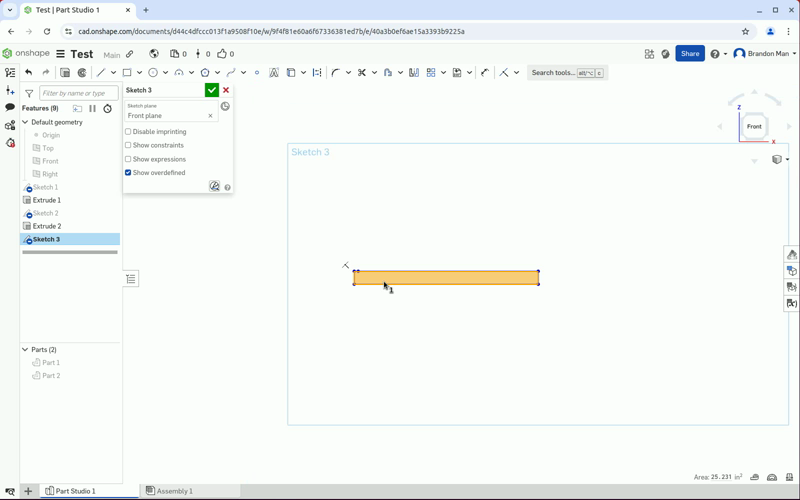
scroll(-6)
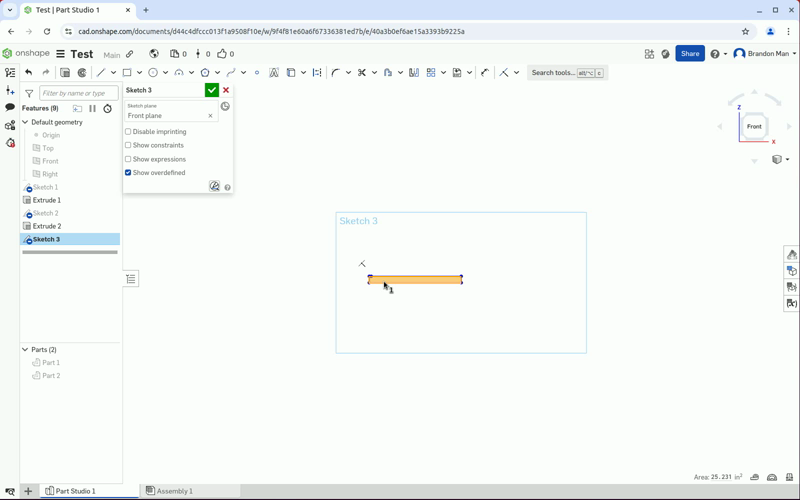
mouse_move(73, 352)
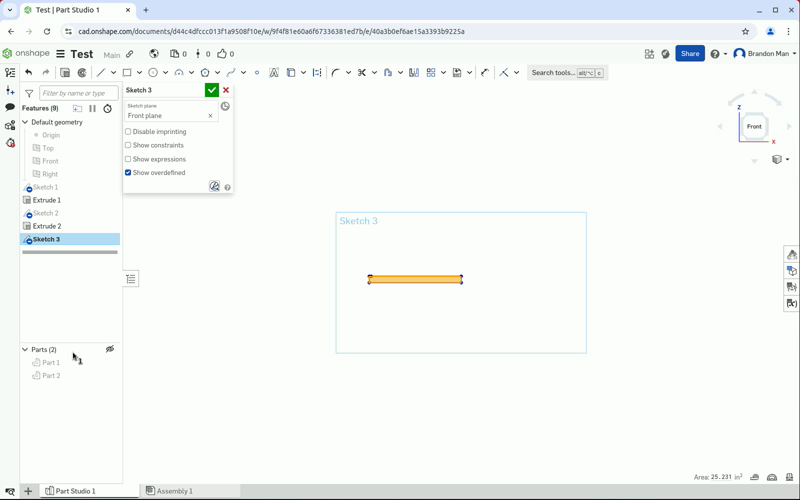
key(shift+y)
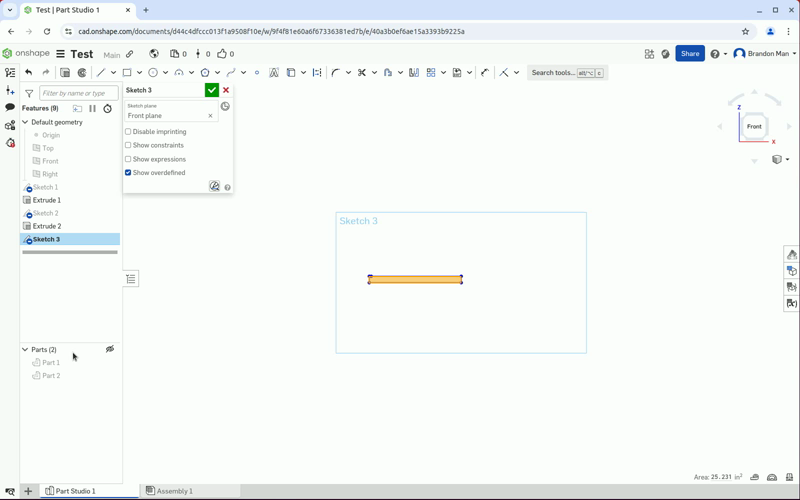
key(shift+e)
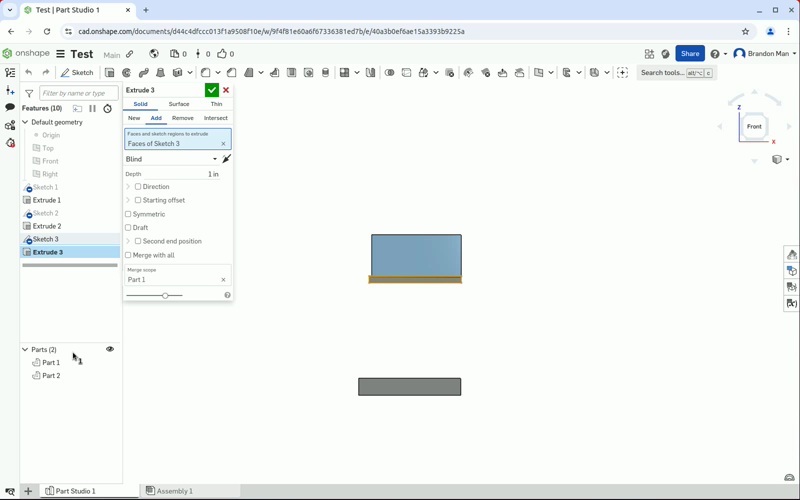
mouse_move(143, 106)
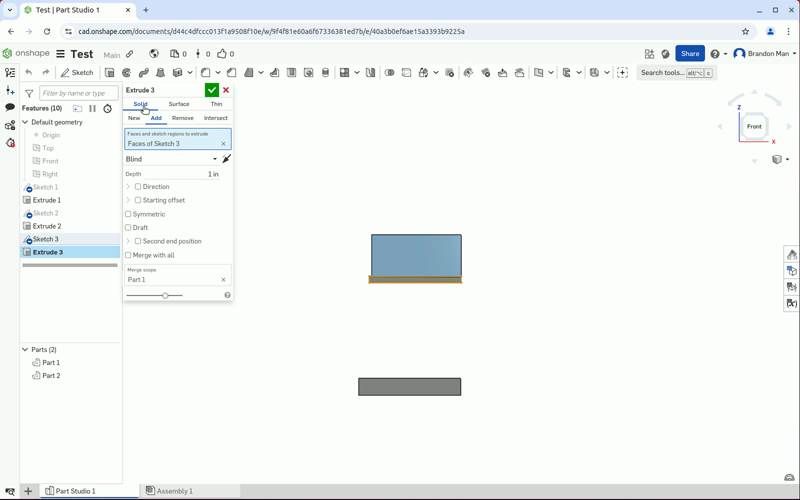
click(143, 106)
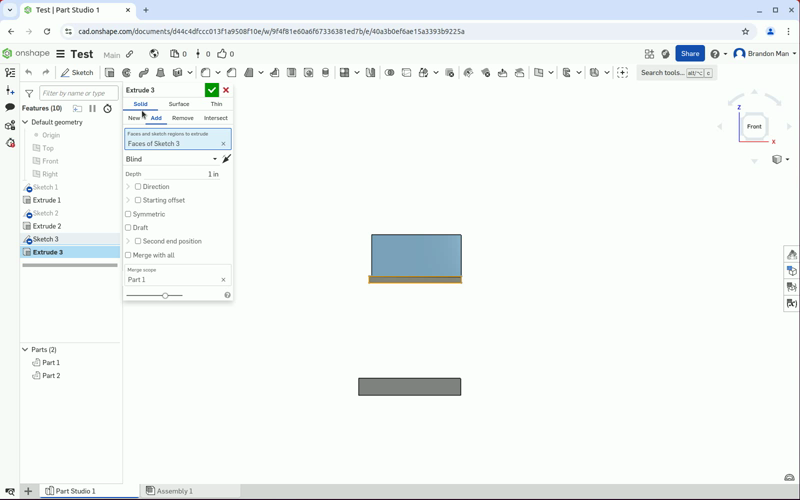
mouse_move(137, 120)
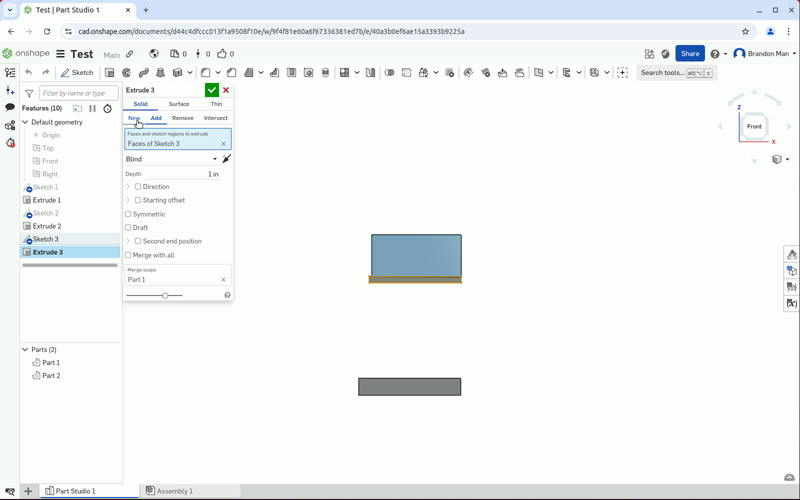
click(137, 120)
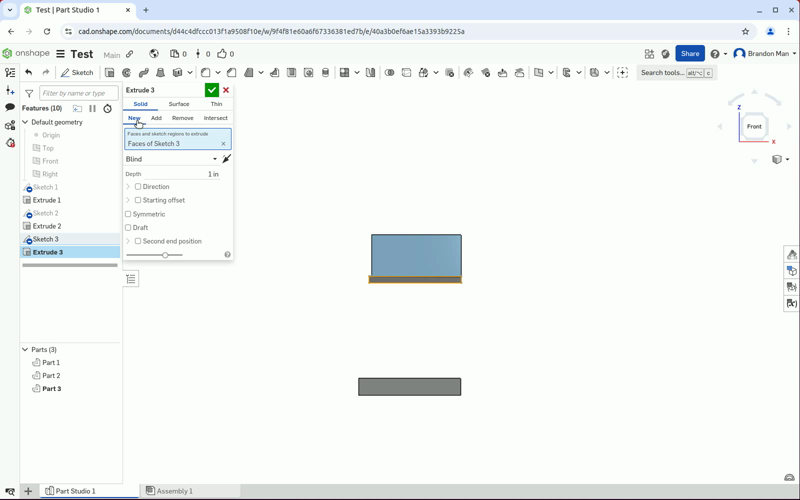
key(tab, 4)
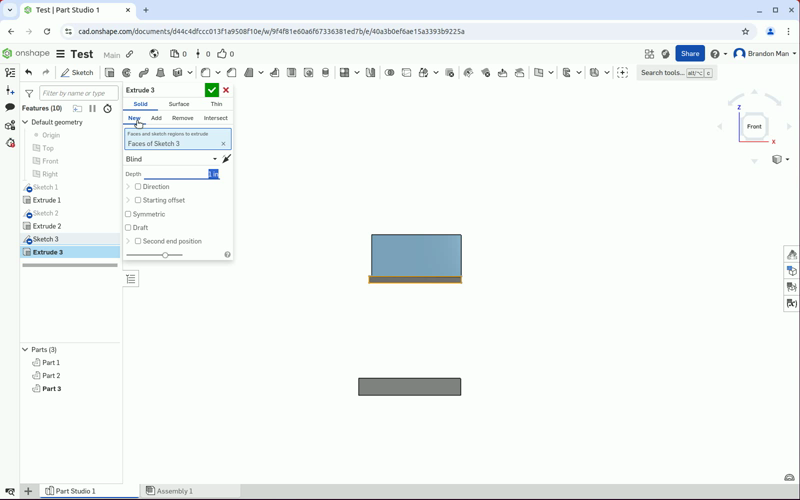
text(10.832)
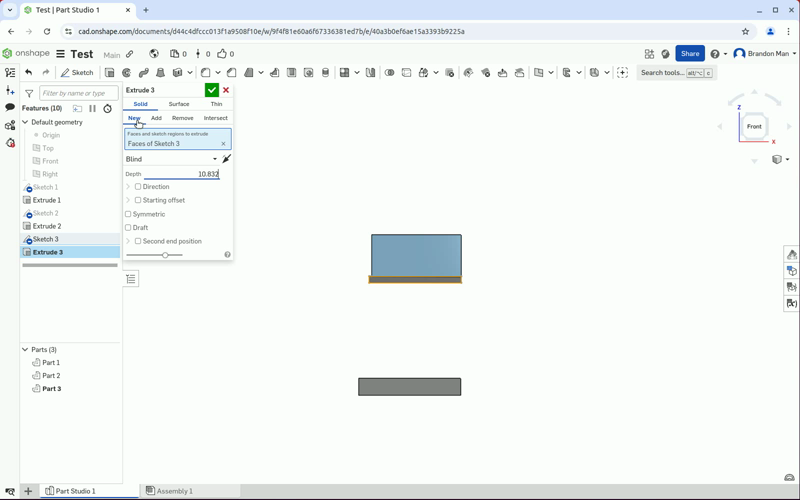
key(enter)
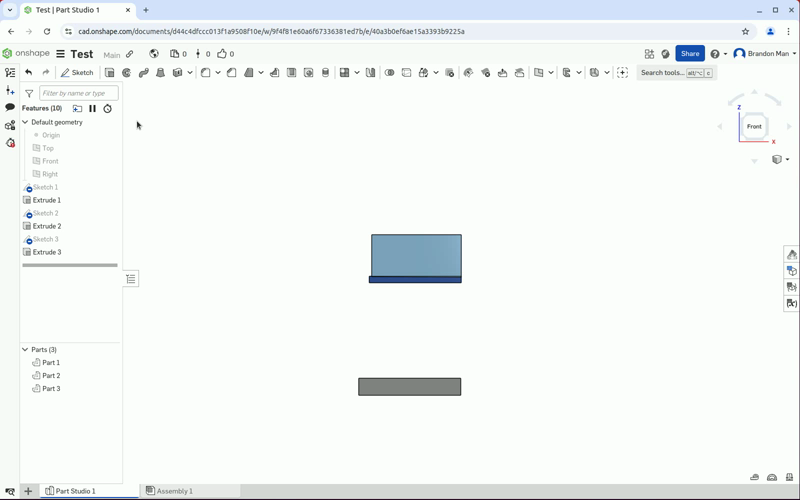
key(shift+h)
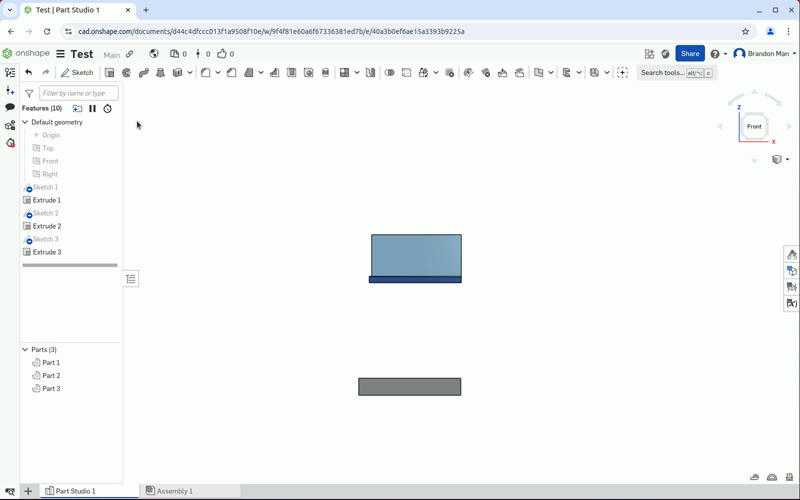
key(shift+h)
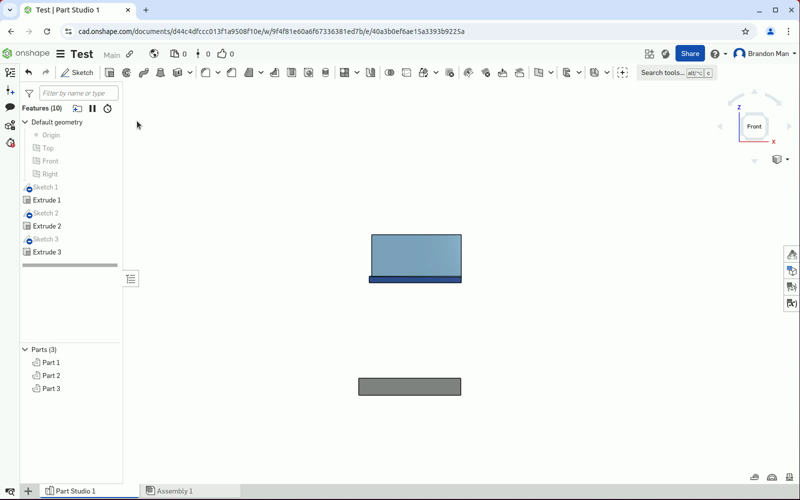
mouse_move(73, 189)
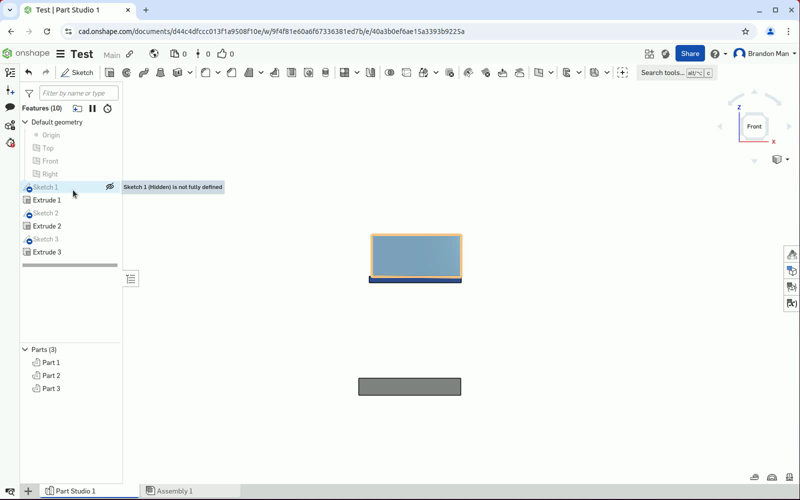
click(73, 189)
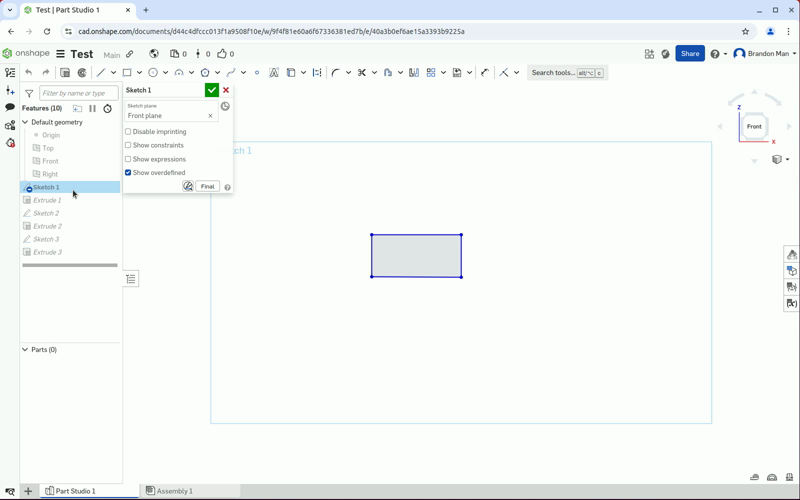
mouse_move(229, 92)
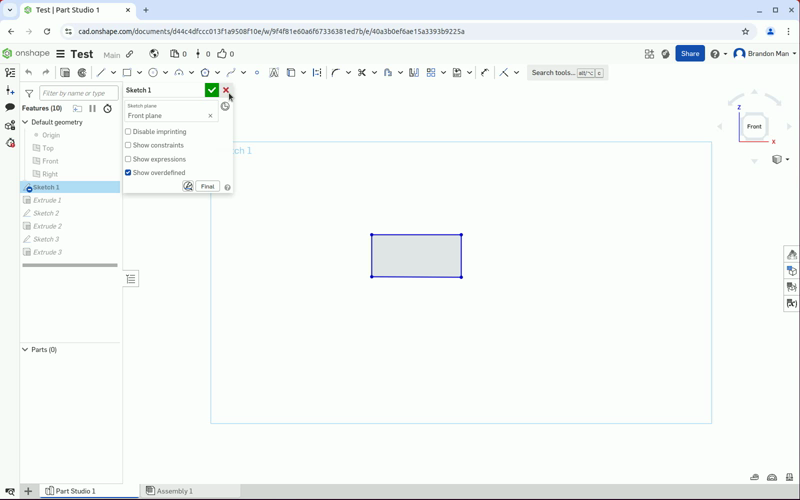
click(229, 92)
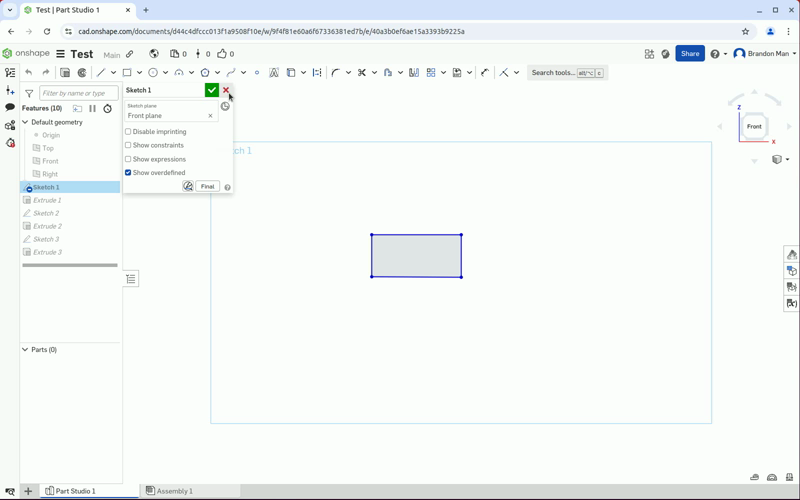
key(shift+s)
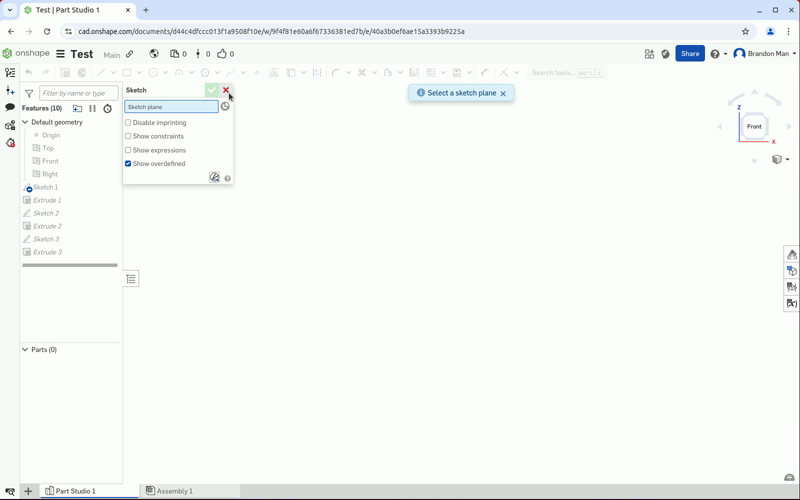
mouse_move(73, 163)
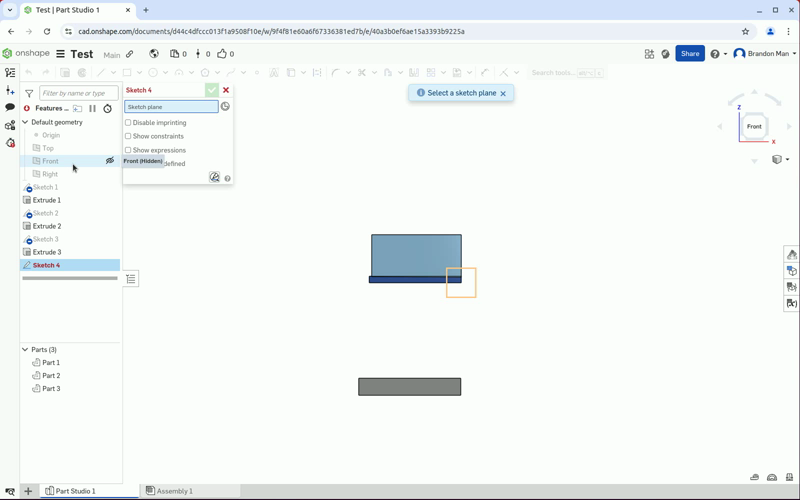
click(73, 163)
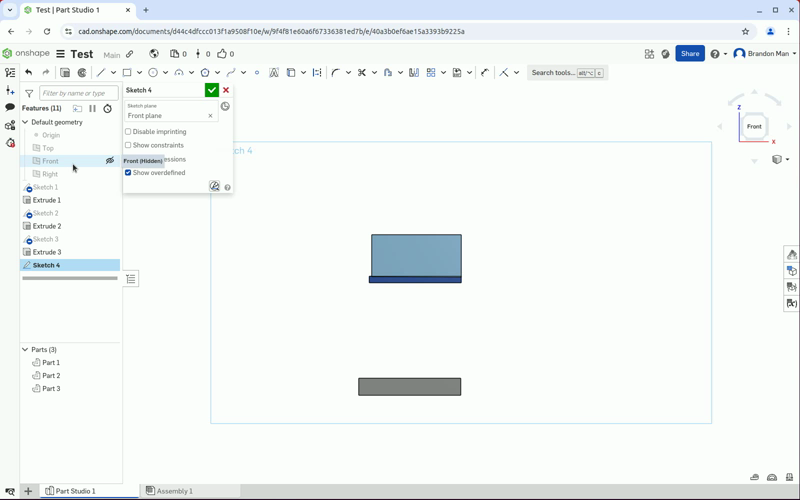
mouse_move(73, 352)
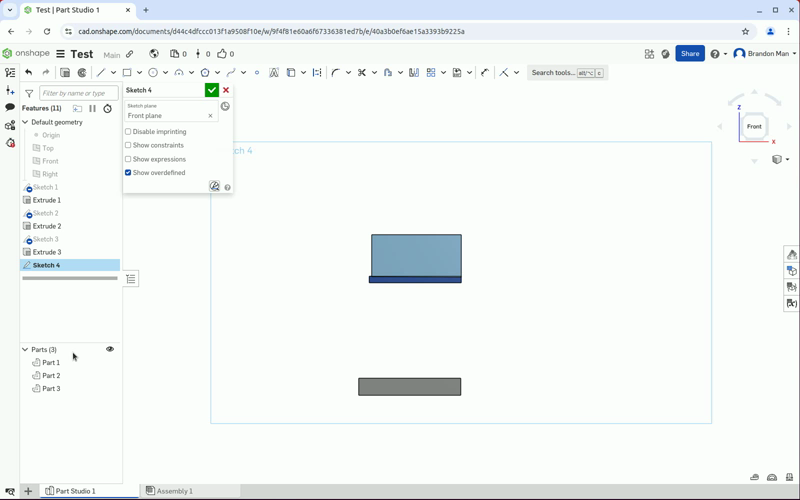
key(y)
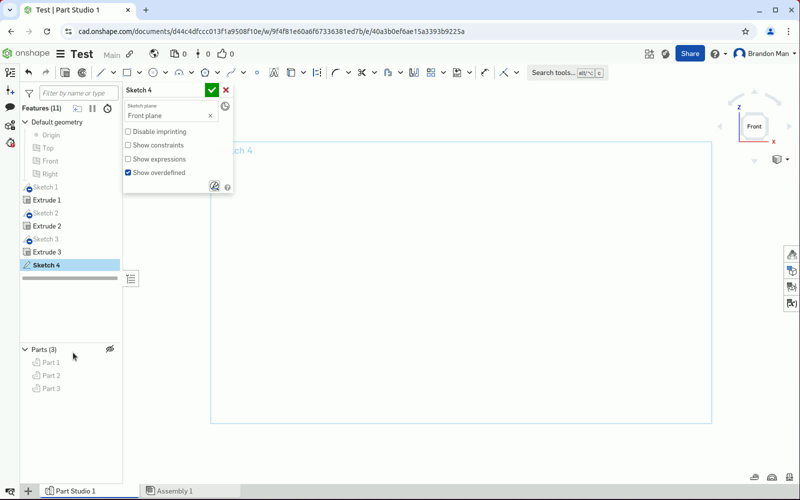
key(l)
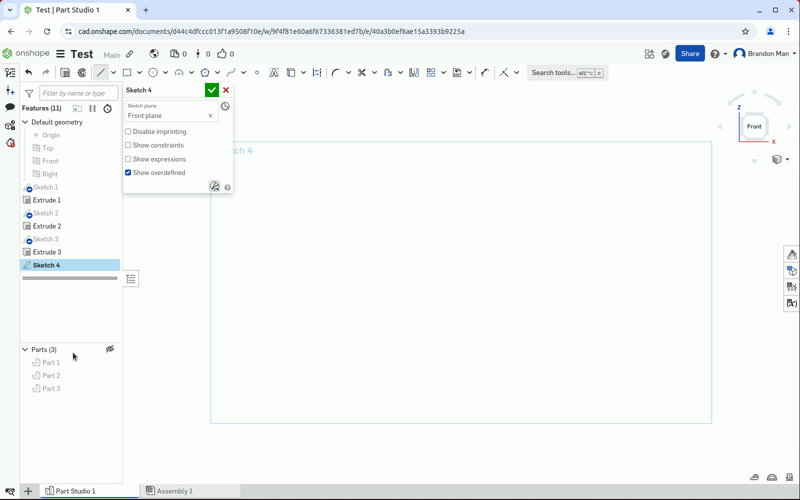
key_down(shift)
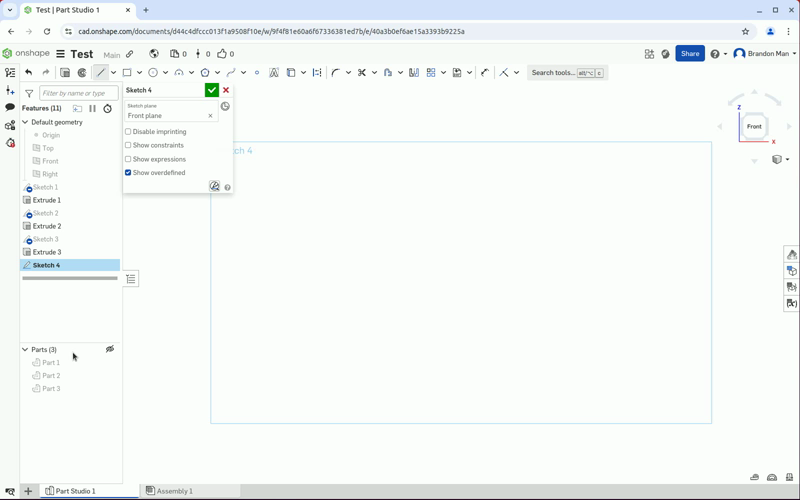
mouse_move(364, 379)
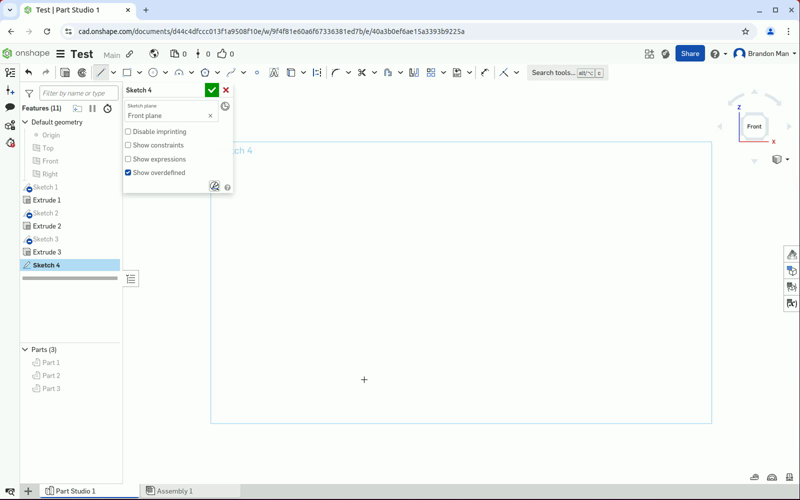
click(364, 379)
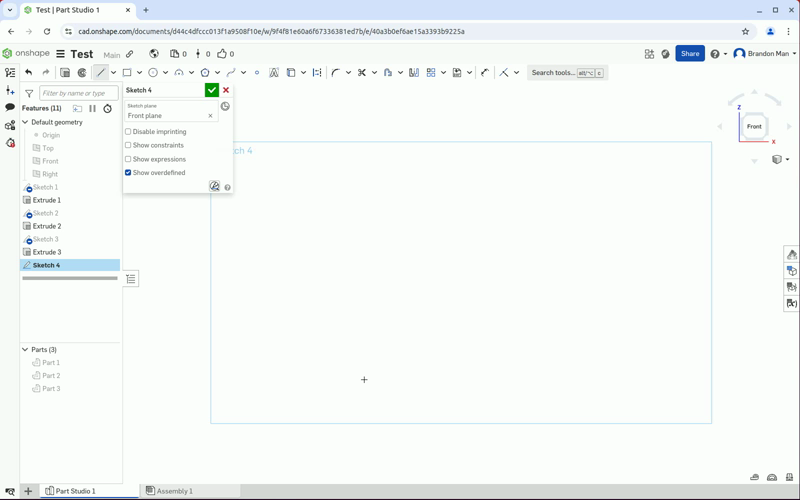
key_up(shift)
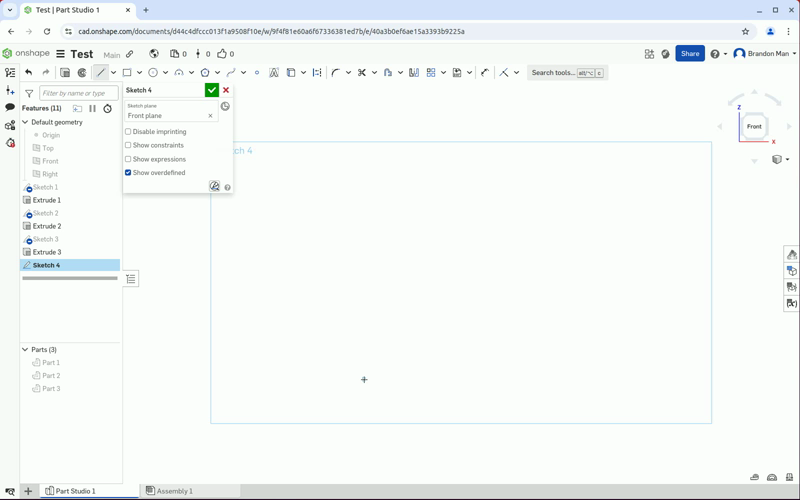
key_down(shift)
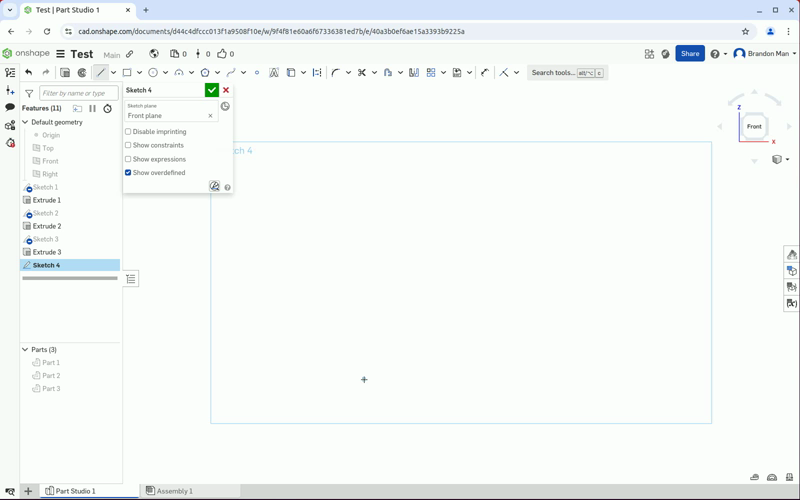
mouse_move(460, 379)
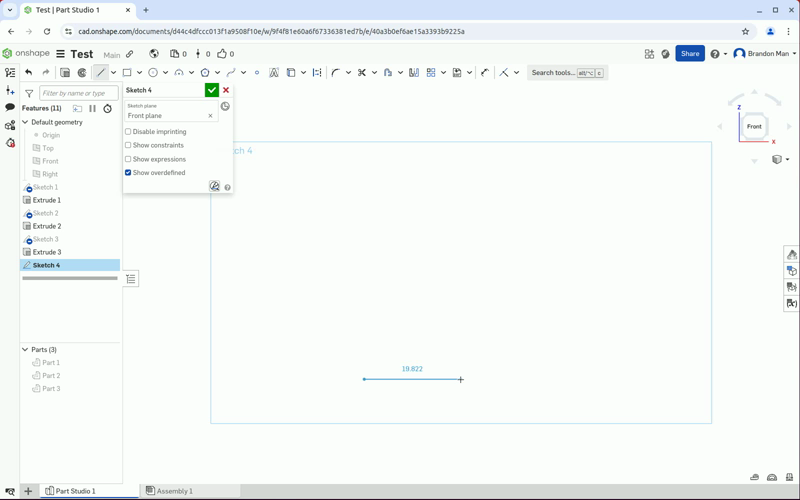
click(460, 379)
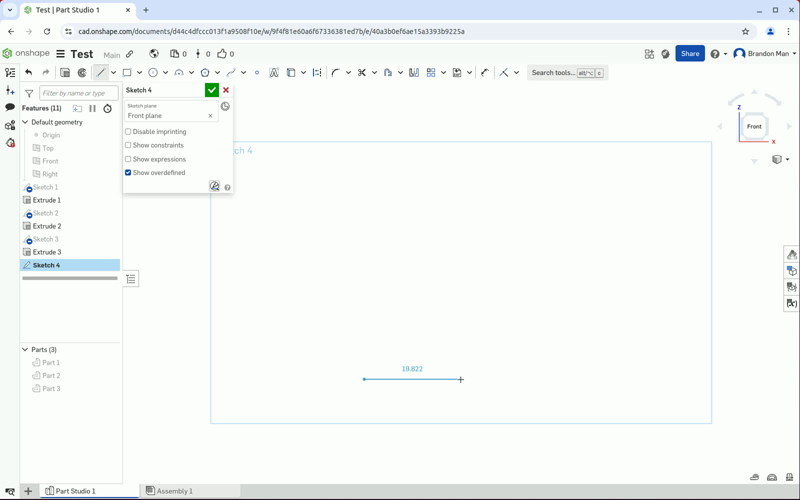
key_up(shift)
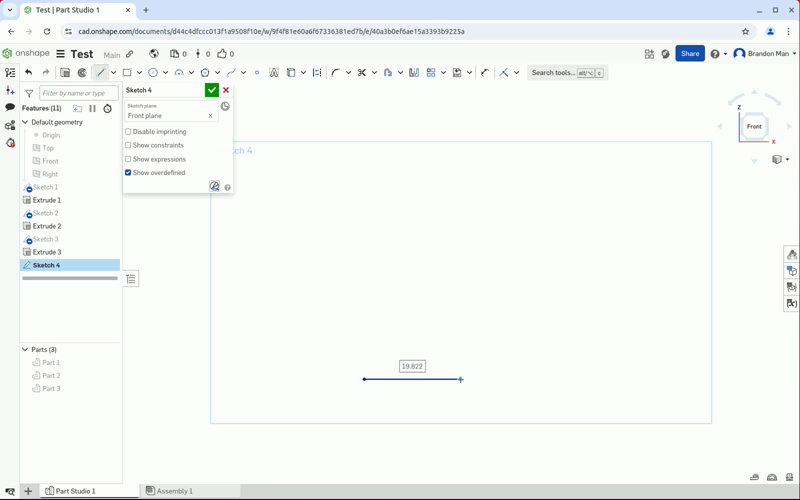
key_down(shift)
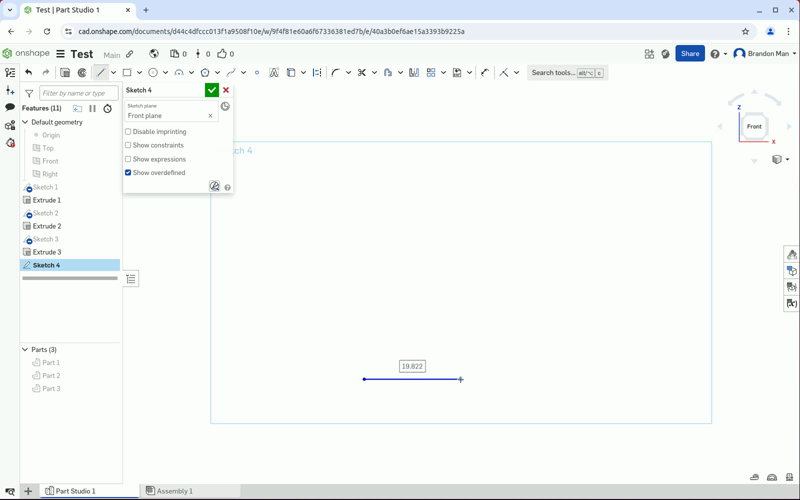
mouse_move(460, 282)
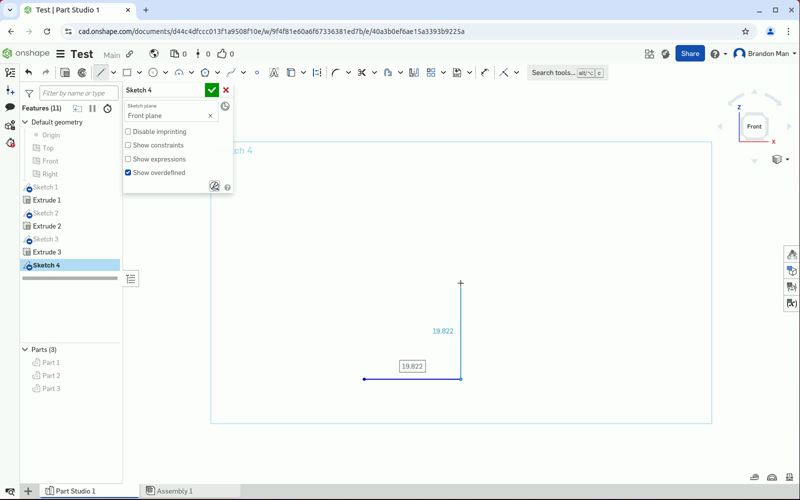
click(460, 282)
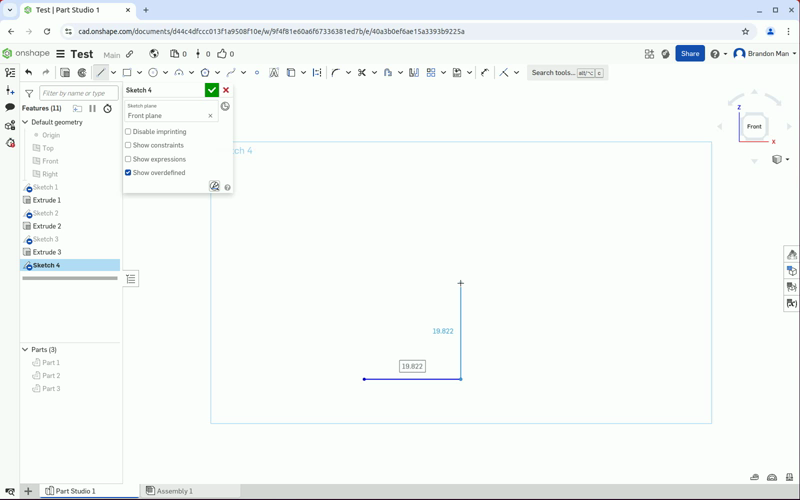
key_up(shift)
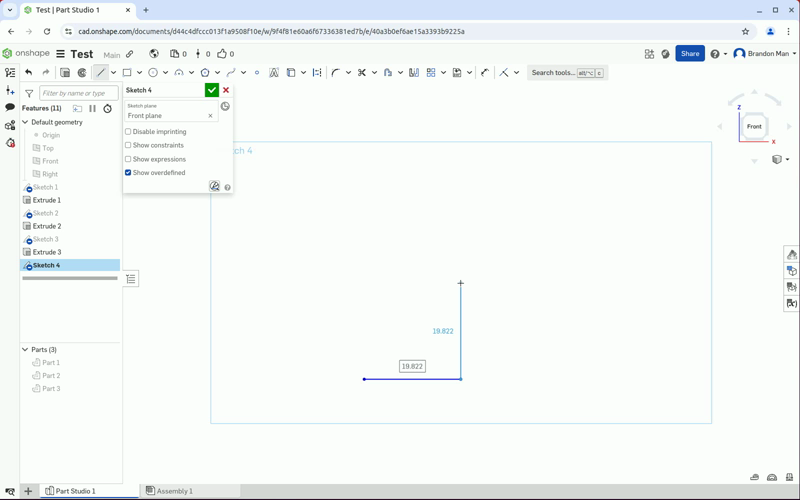
key_down(shift)
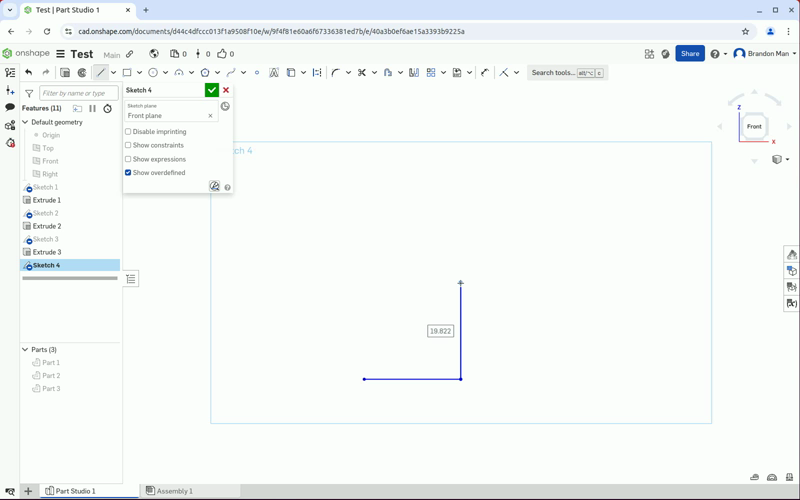
mouse_move(368, 282)
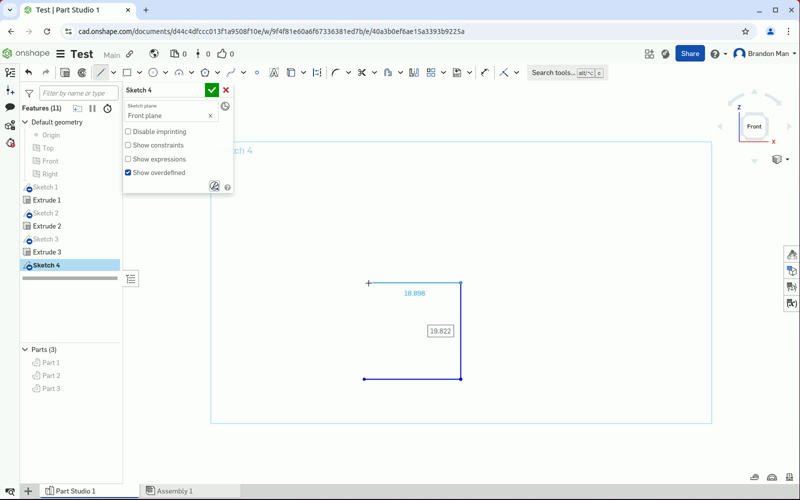
click(368, 282)
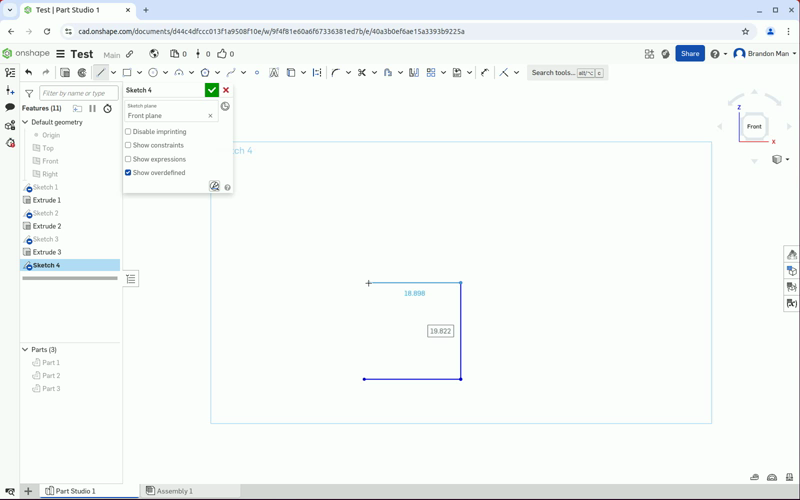
key_up(shift)
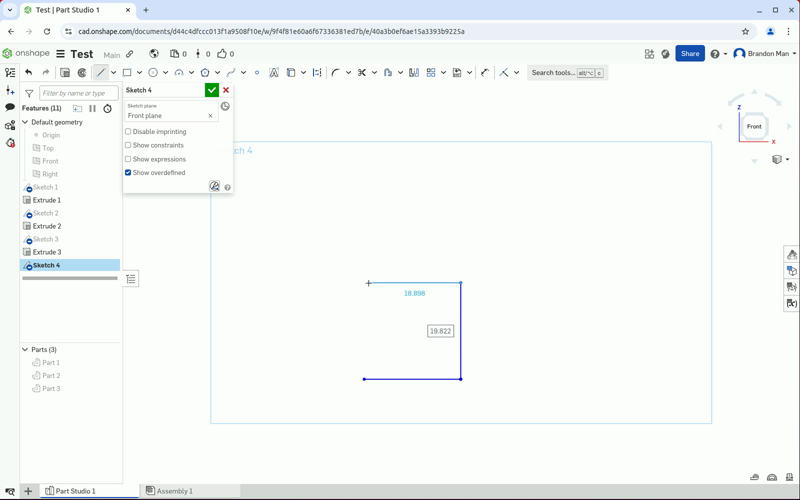
key_down(shift)
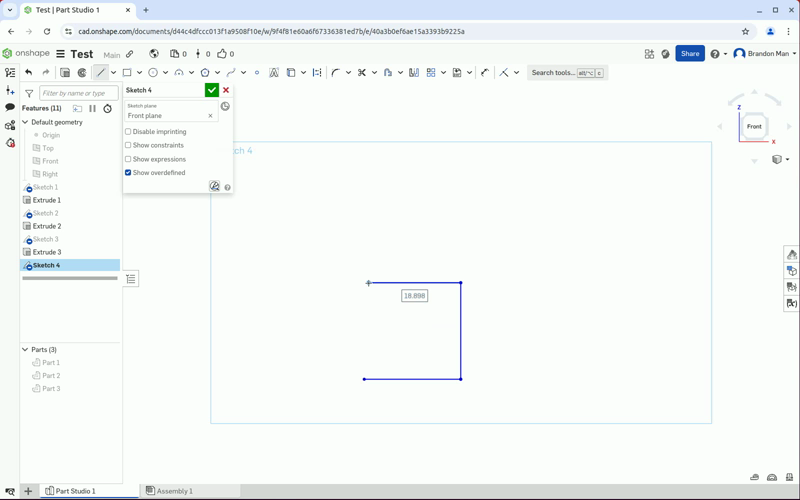
mouse_move(398, 282)
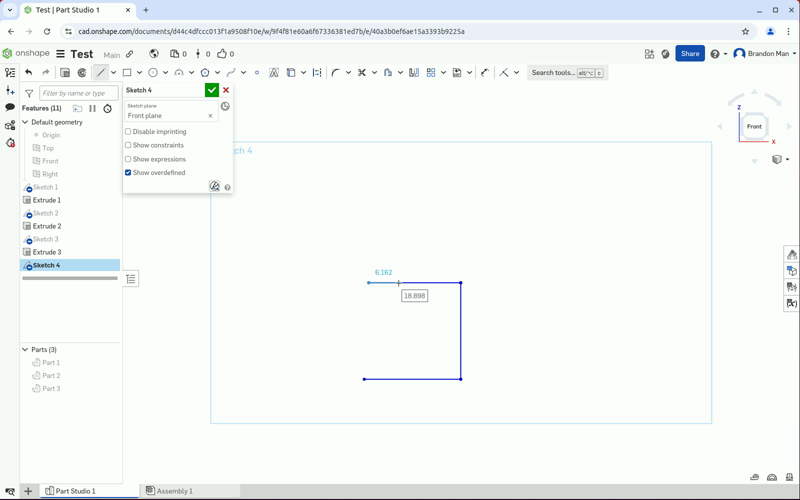
mouse_move(364, 282)
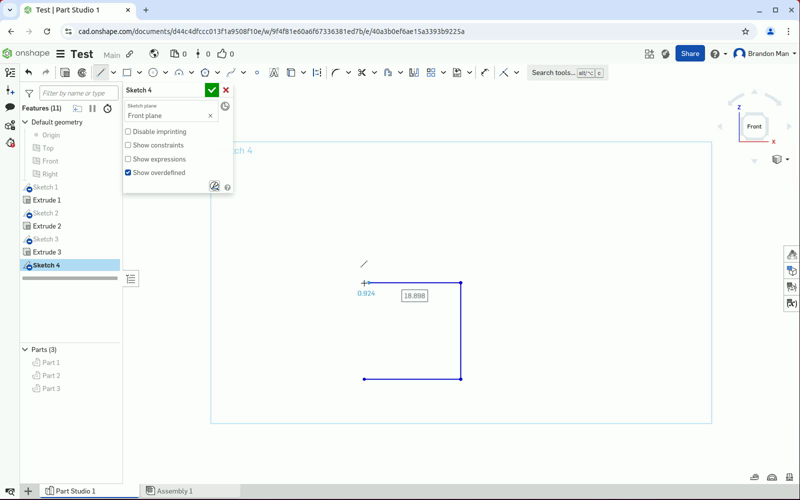
scroll(6)
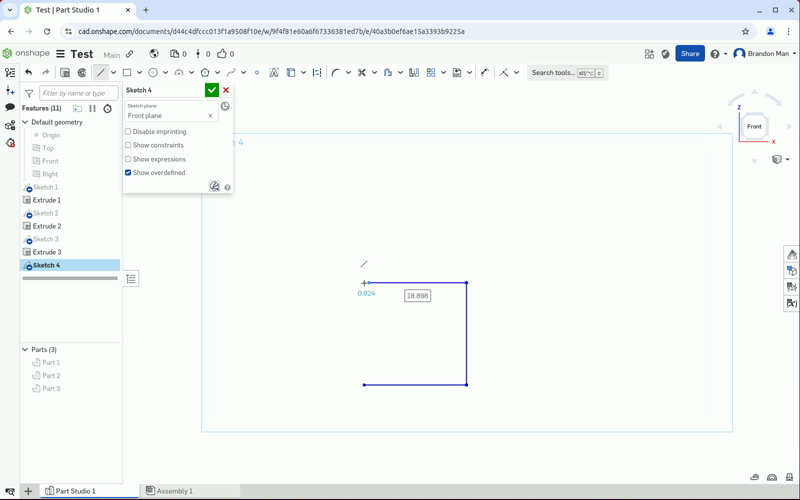
scroll(6)
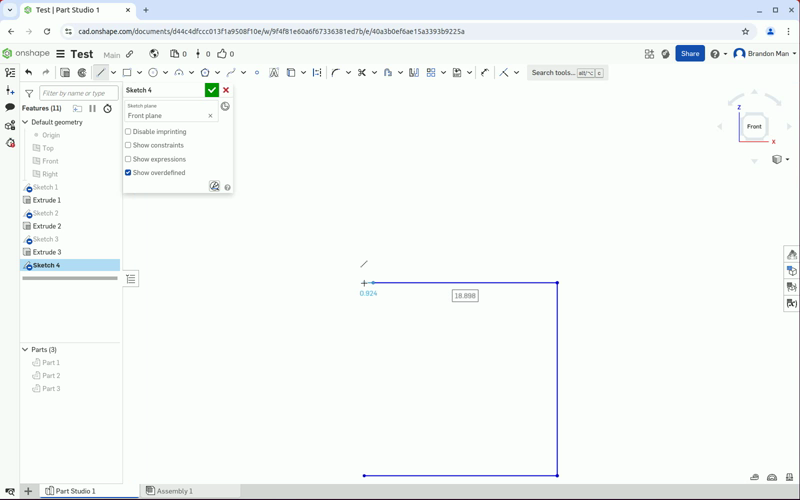
scroll(6)
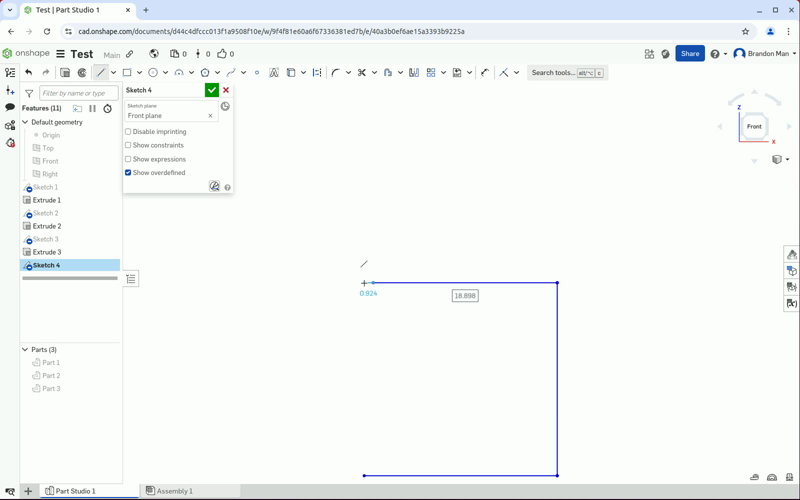
scroll(6)
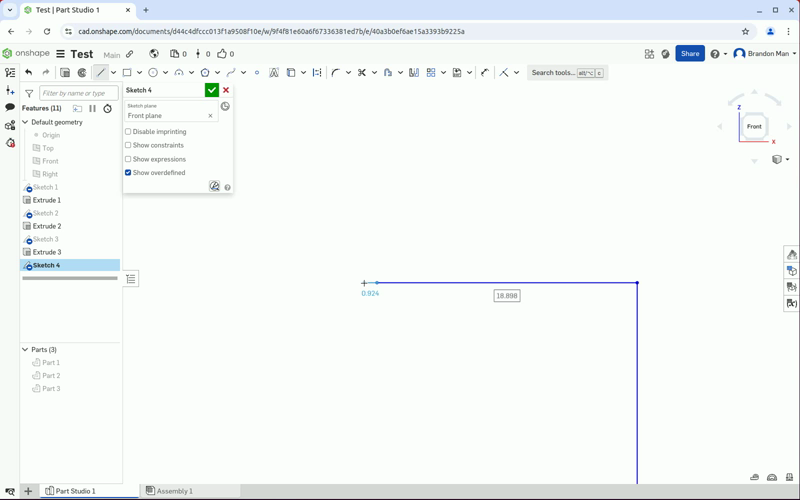
scroll(6)
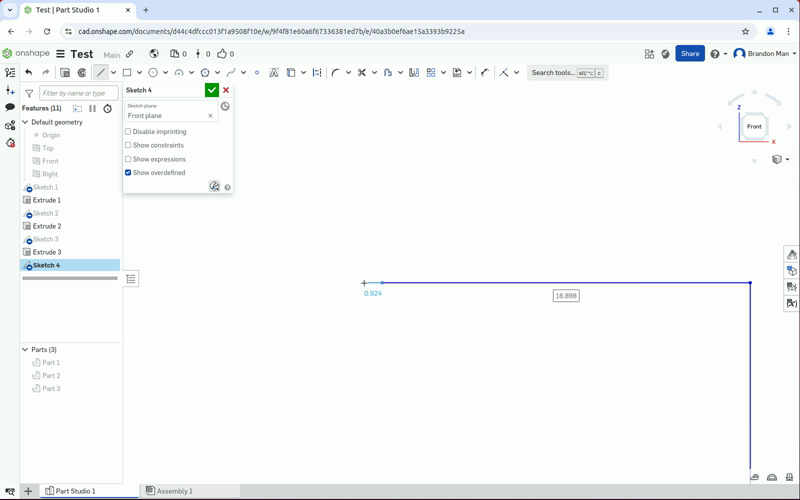
scroll(6)
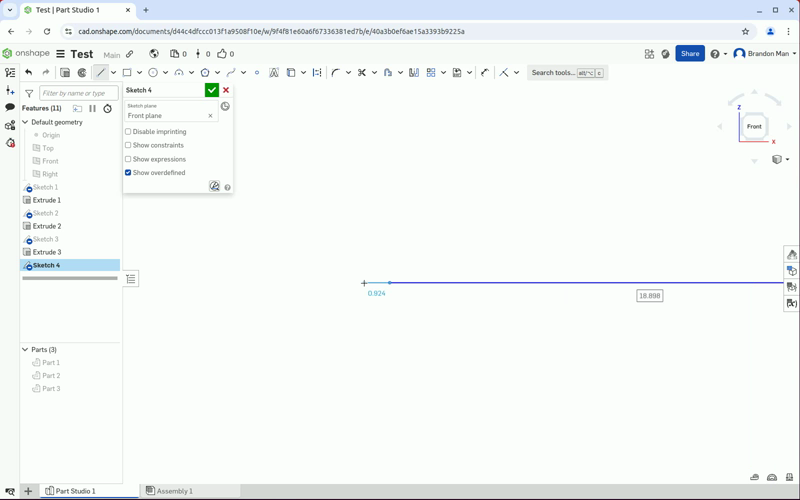
scroll(6)
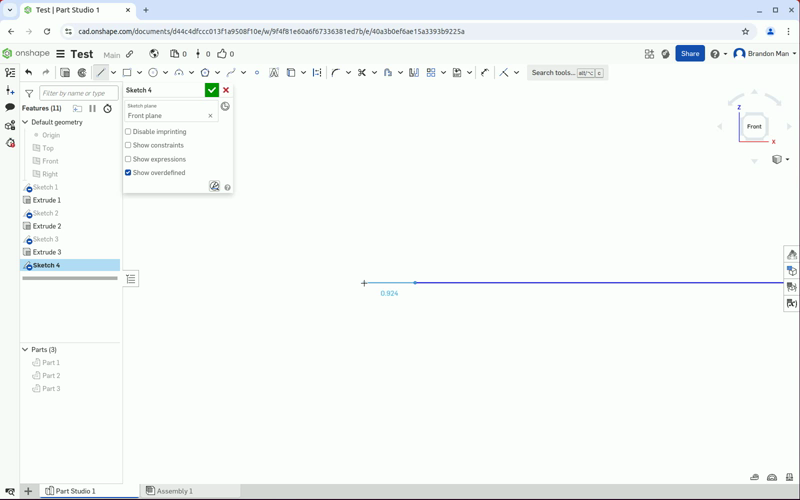
click(364, 282)
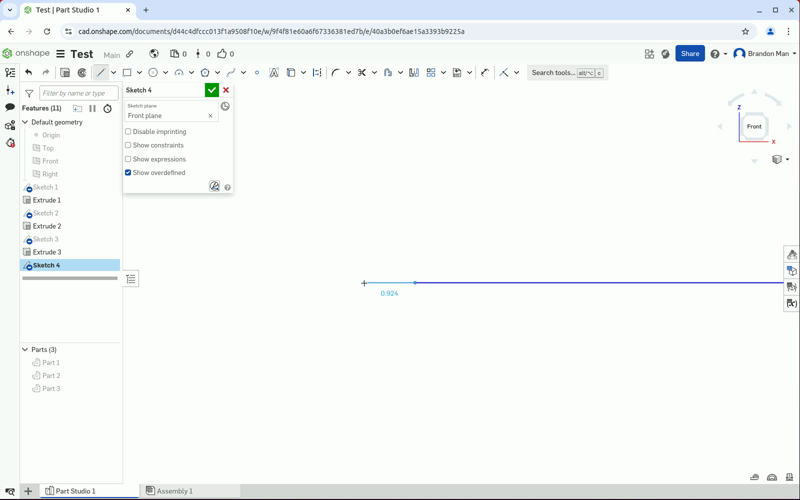
scroll(-6)
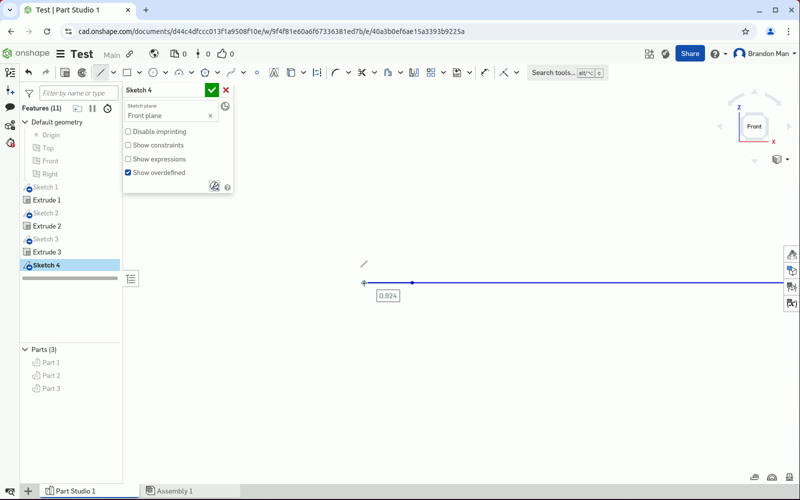
scroll(-6)
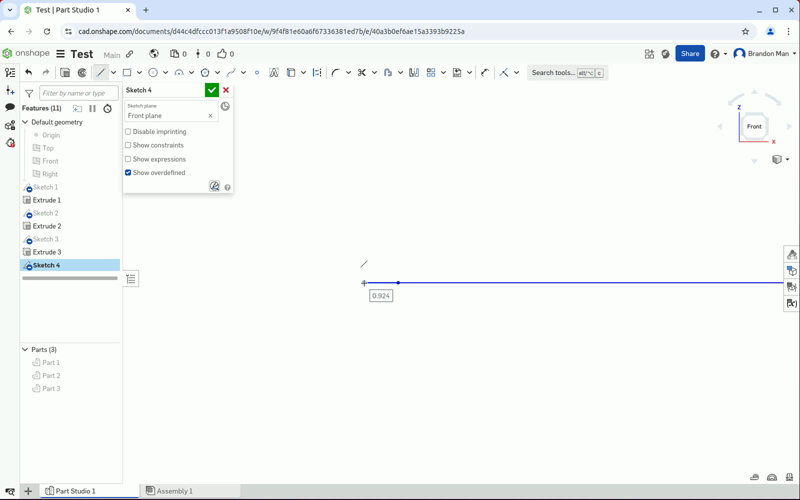
scroll(-6)
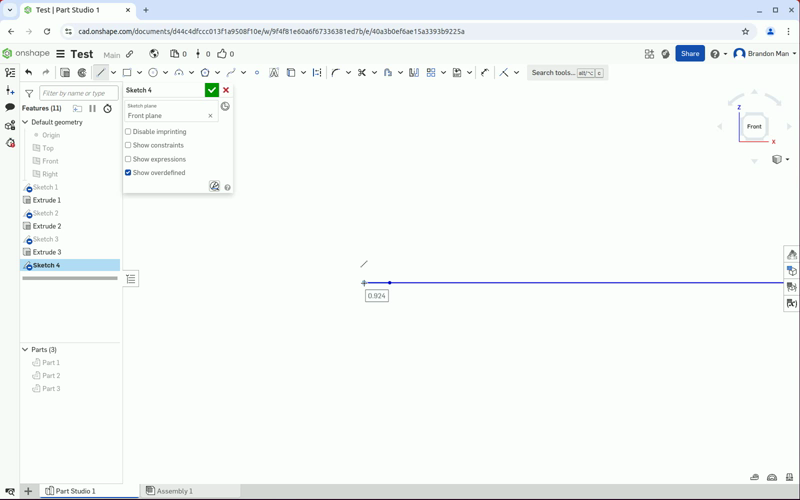
scroll(-6)
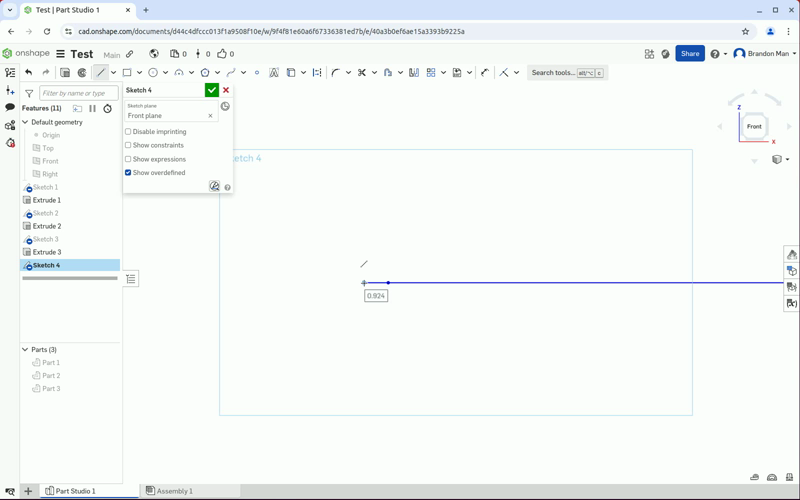
scroll(-6)
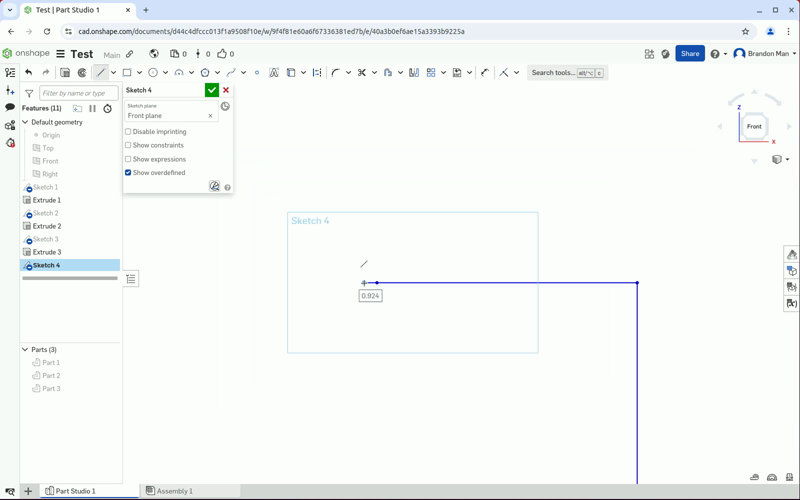
scroll(-6)
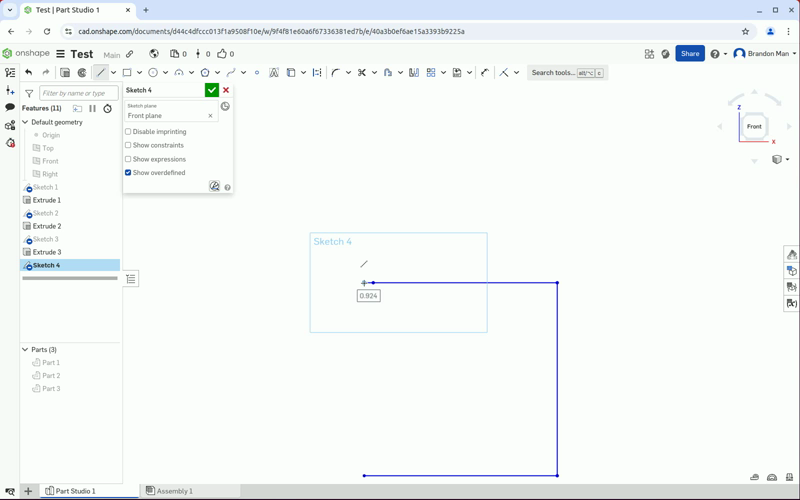
scroll(-6)
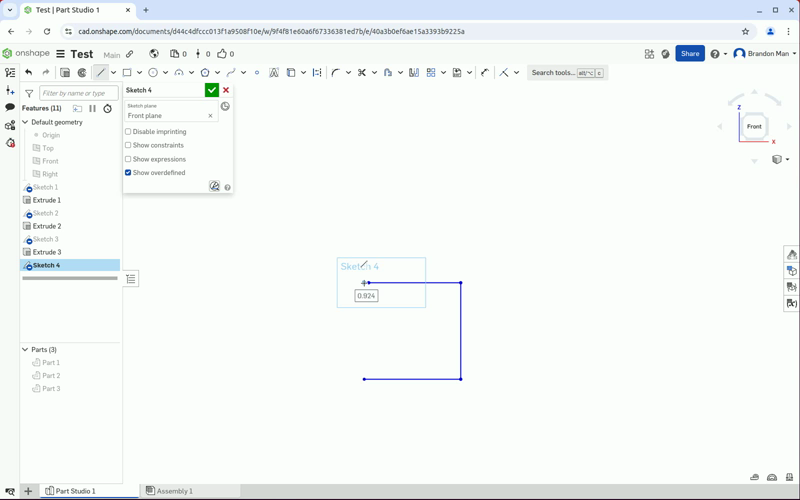
key_up(shift)
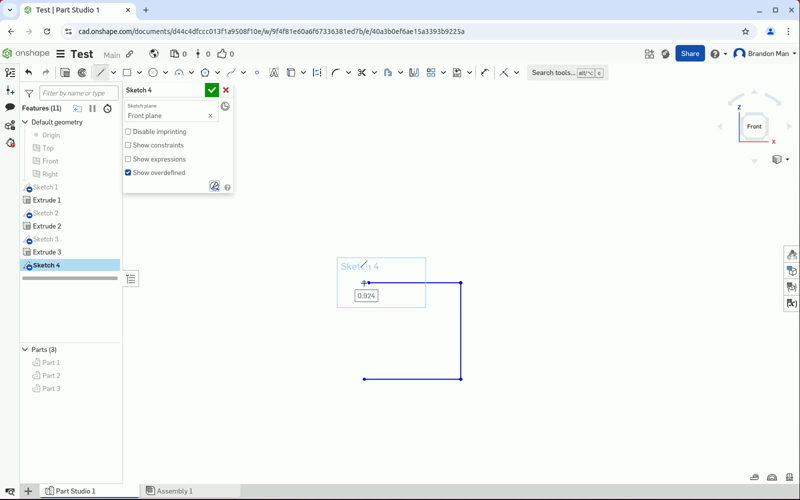
key_down(shift)
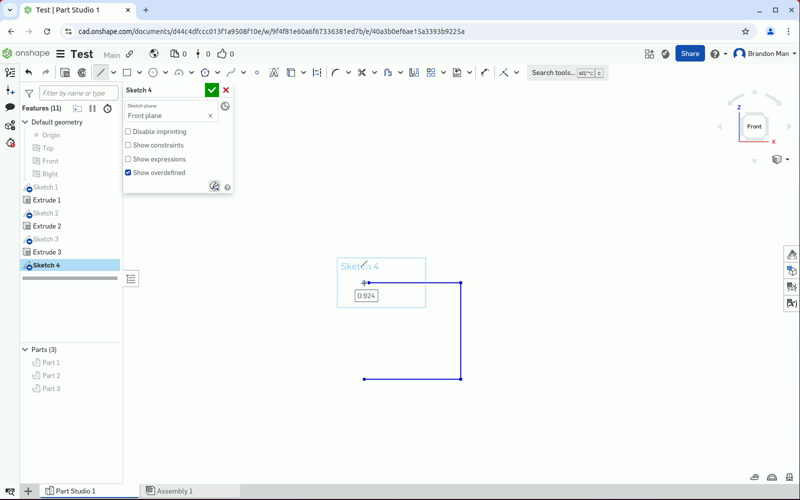
mouse_move(364, 379)
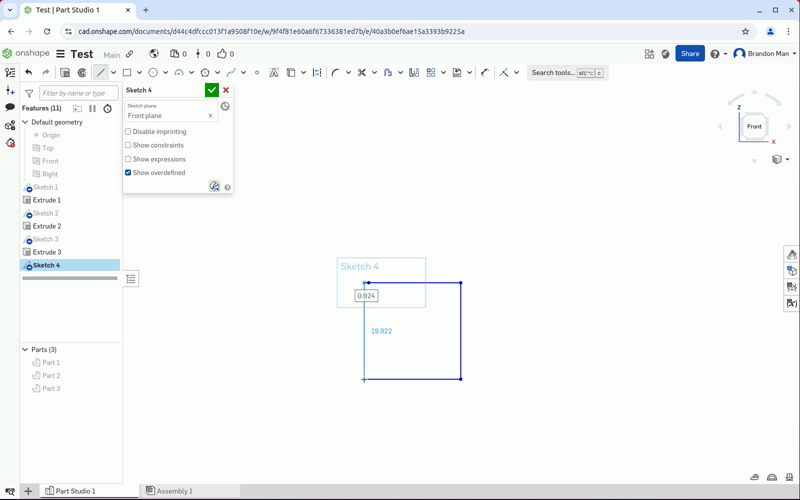
key_up(shift)
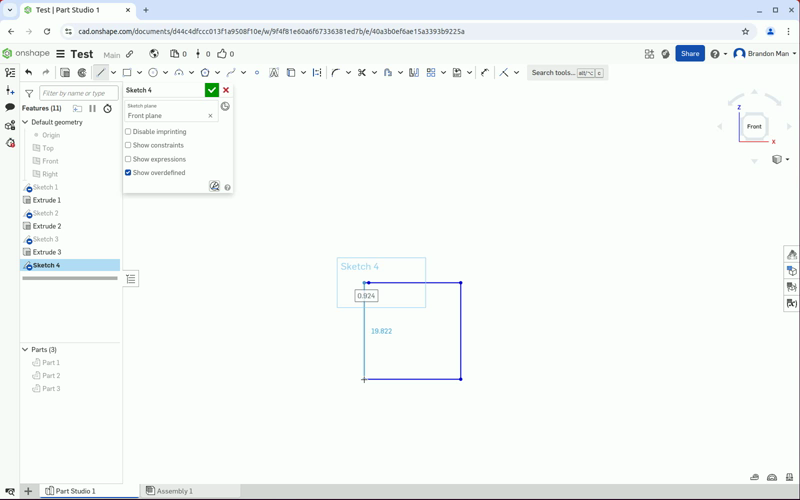
click(364, 379)
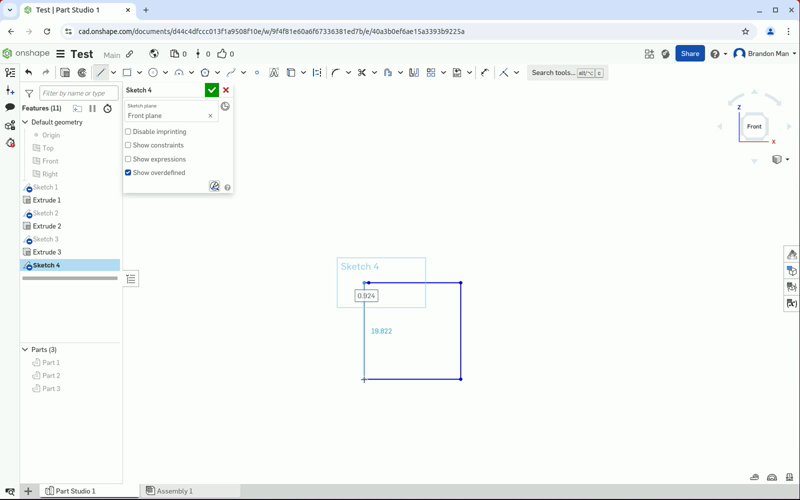
key(esc)
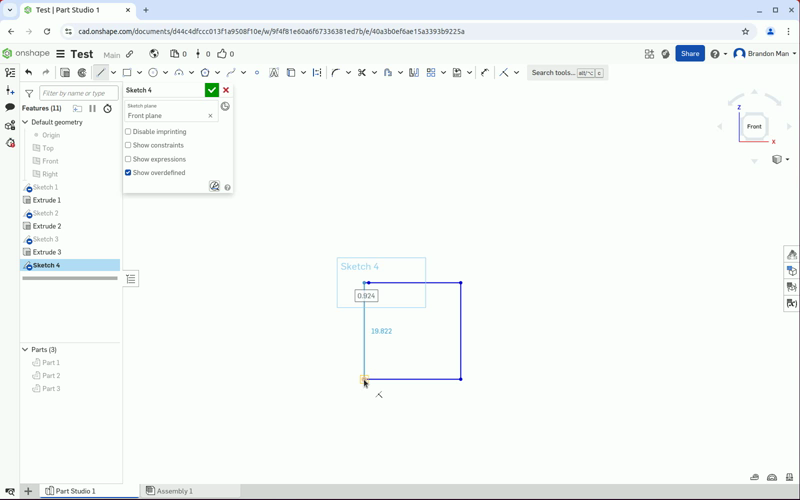
mouse_move(397, 320)
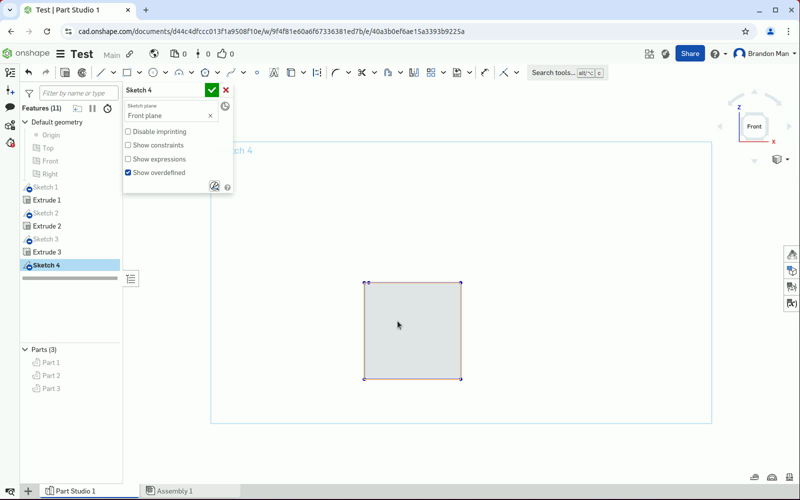
click(397, 320)
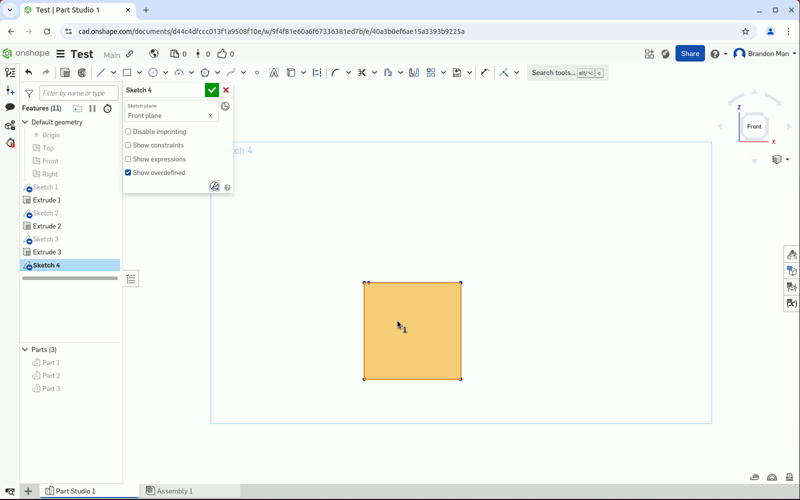
mouse_move(73, 352)
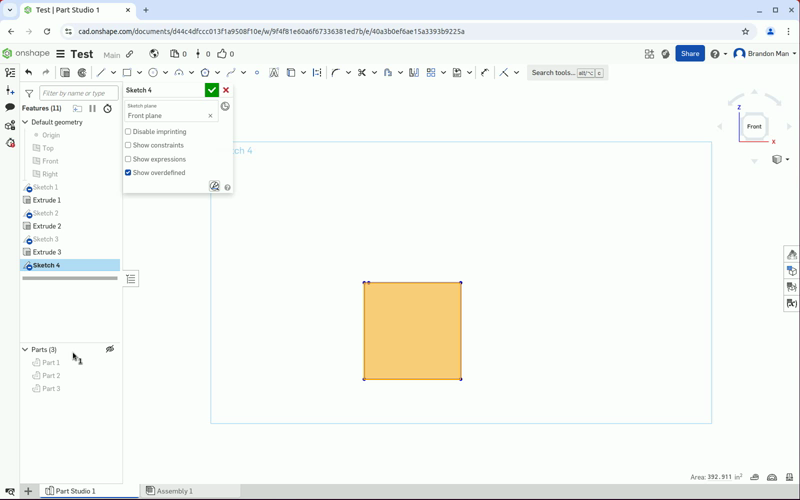
key(shift+y)
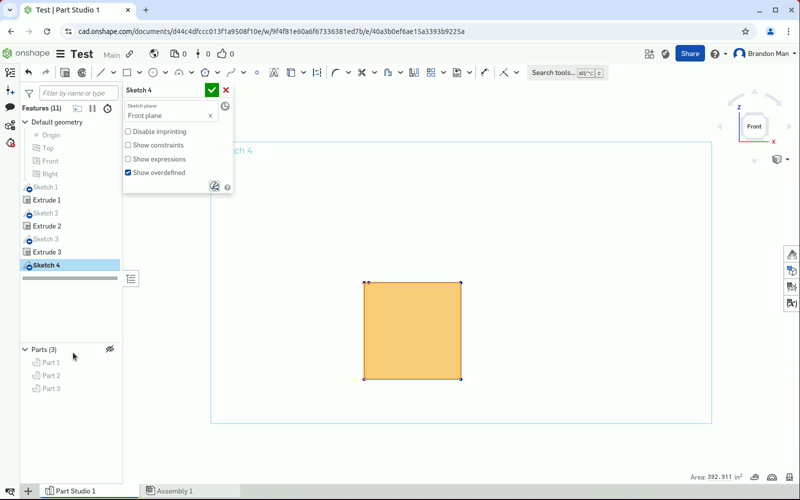
key(shift+e)
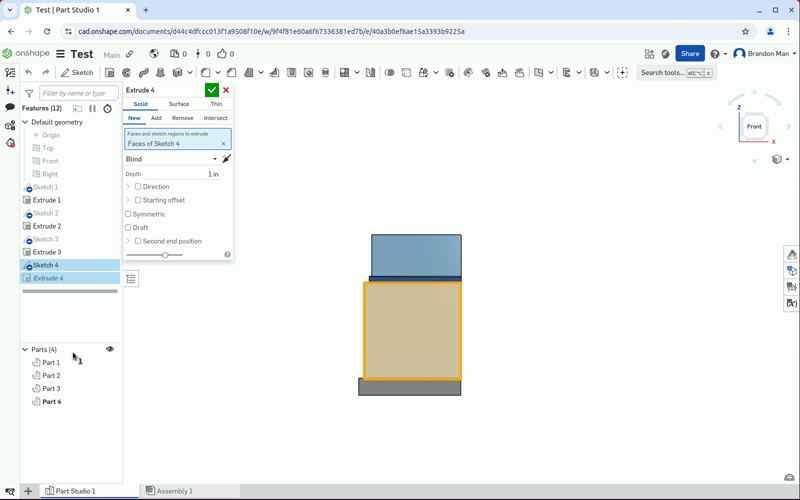
mouse_move(143, 106)
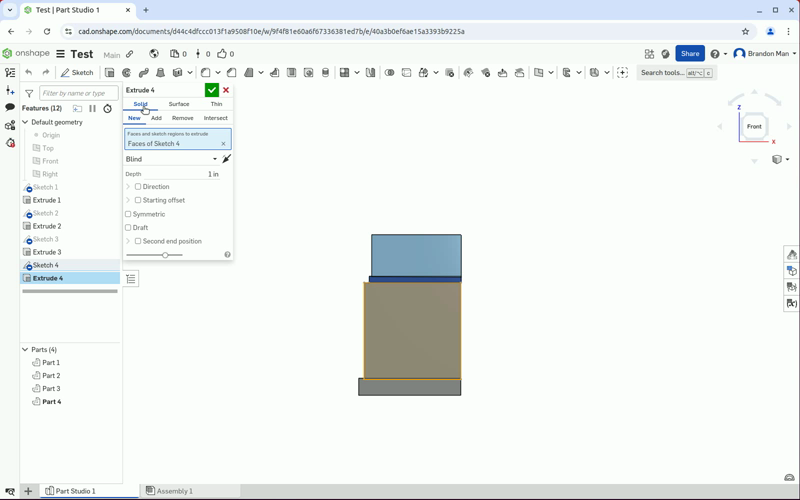
click(143, 106)
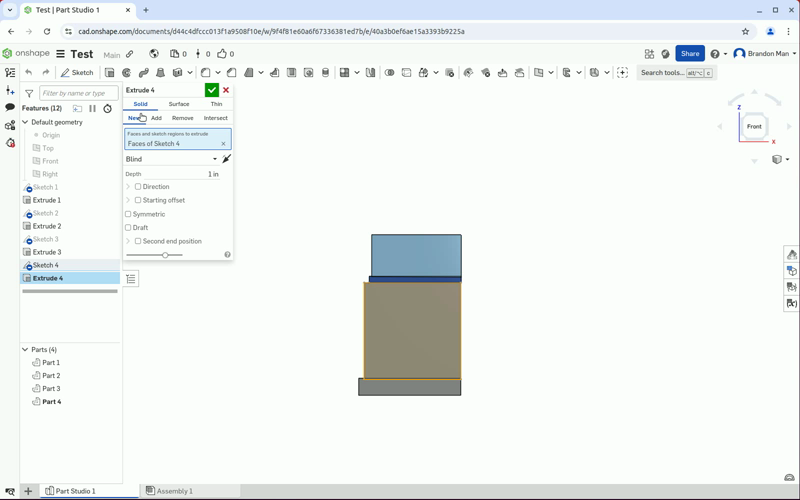
mouse_move(137, 120)
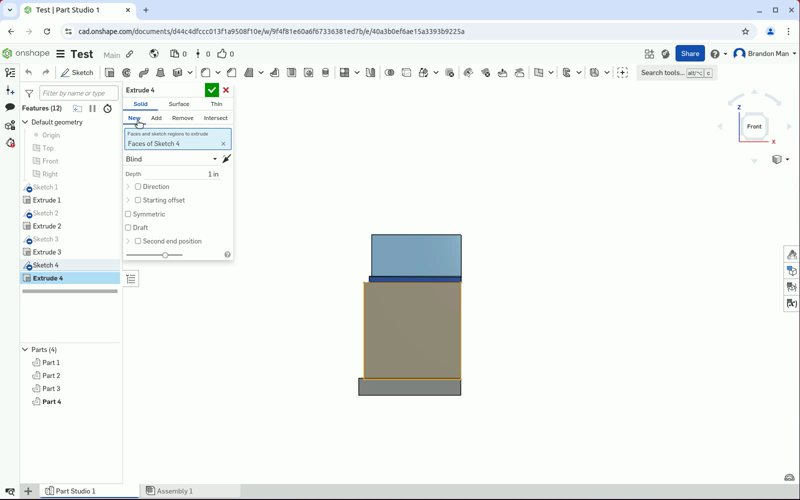
click(137, 120)
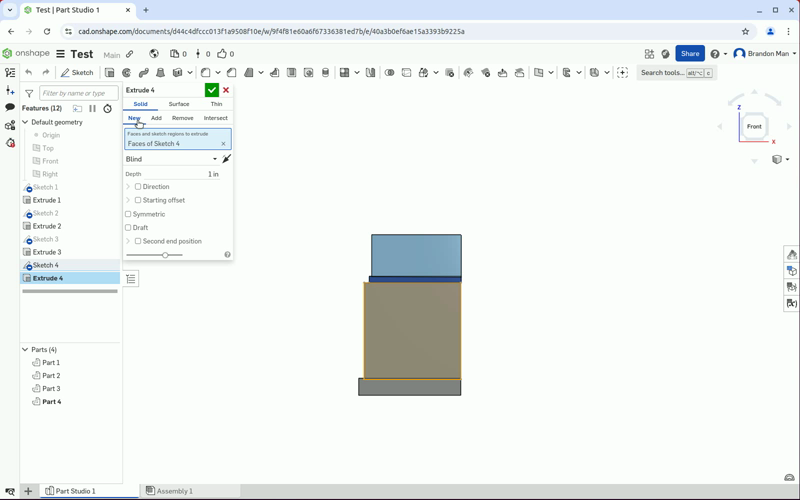
key(tab, 4)
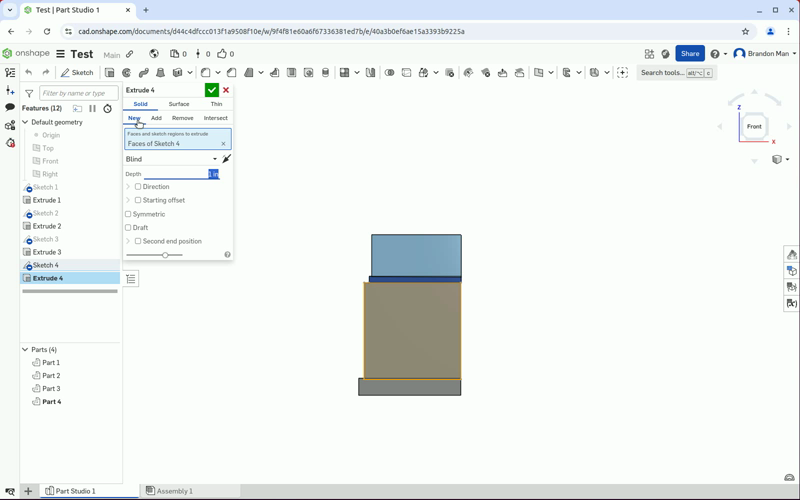
text(10.832)
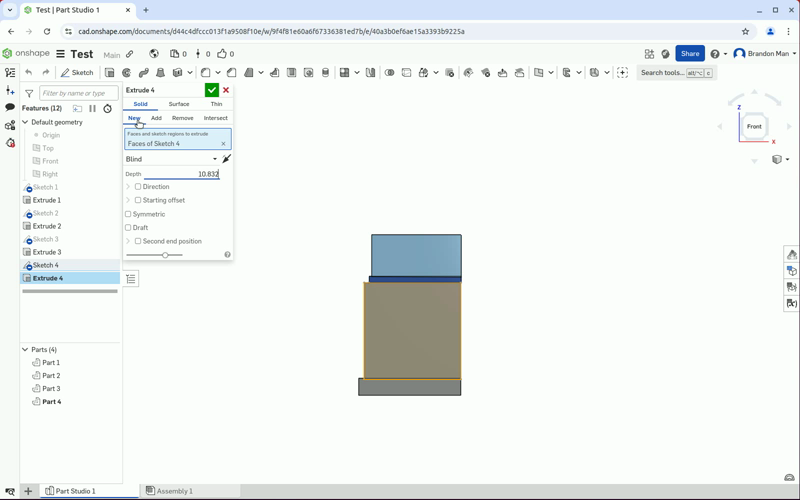
key(enter)
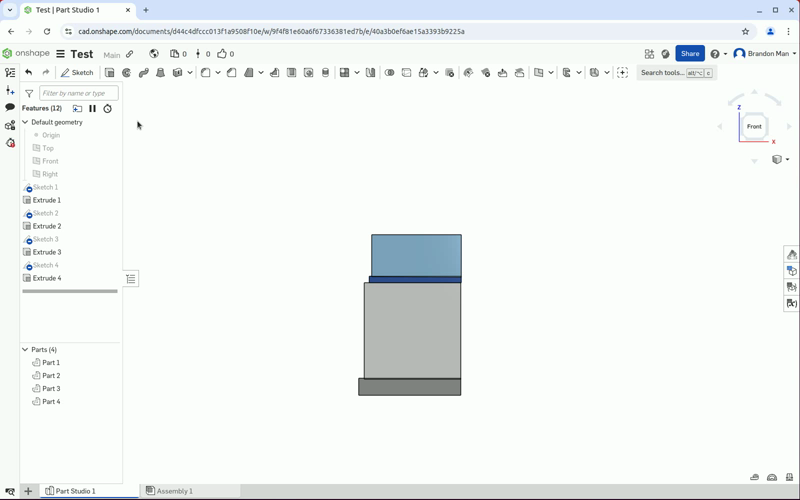
key(shift+h)
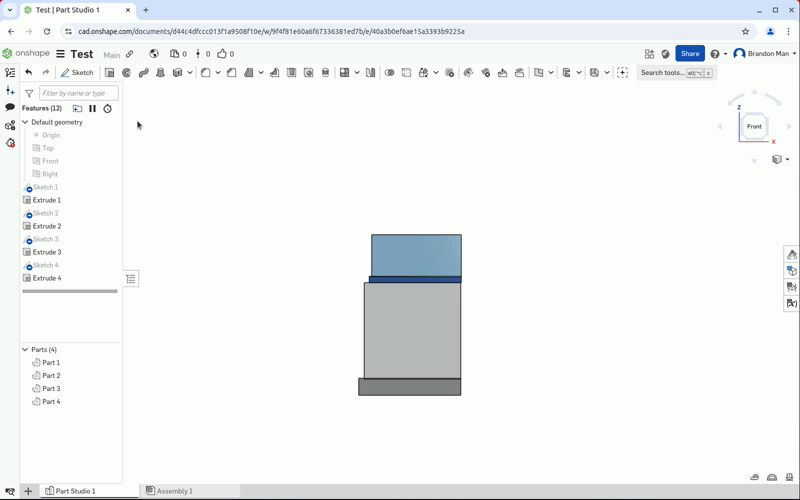
key(shift+h)
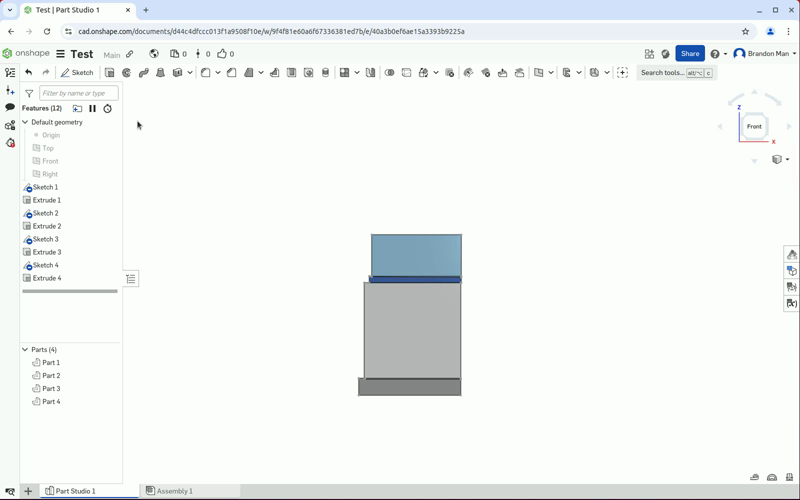
key(shift+7)
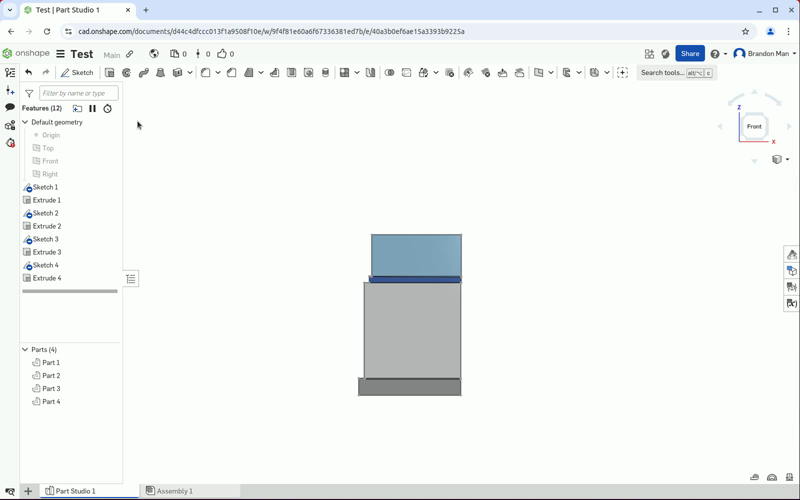
key(left, 2)
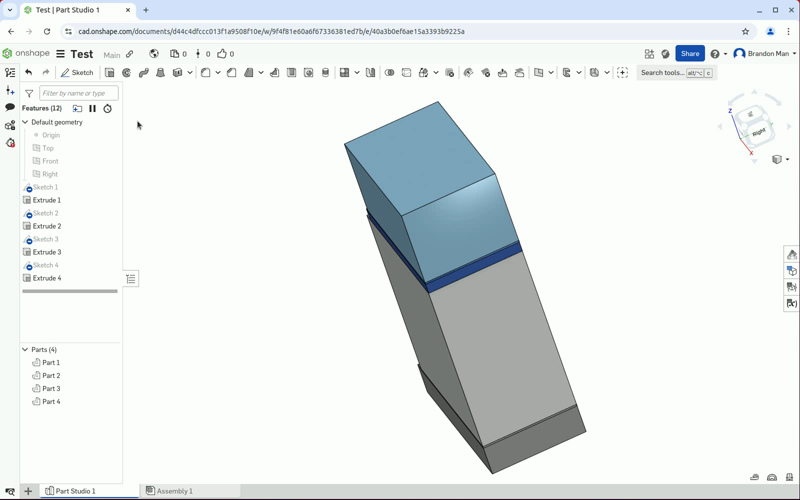
key(down, 2)
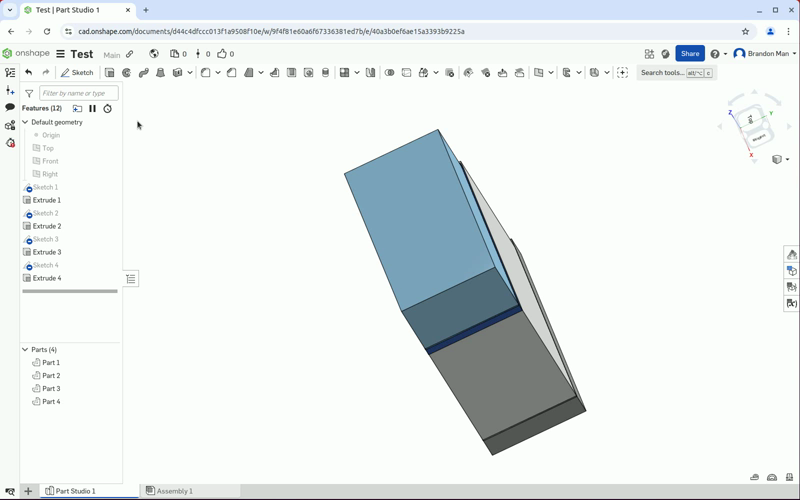
key(up, 2)
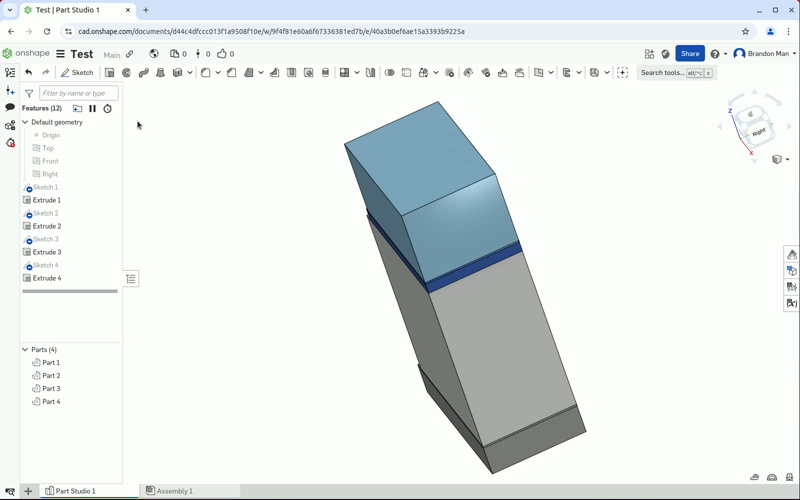
key(right, 2)
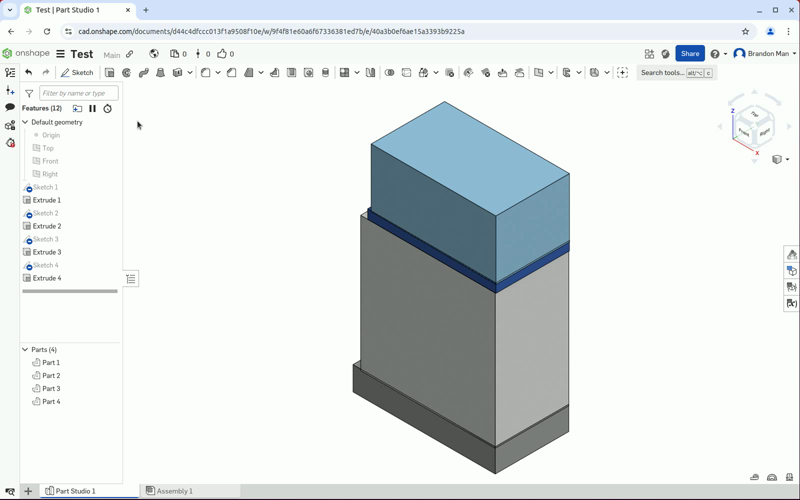
mouse_move(73, 189)
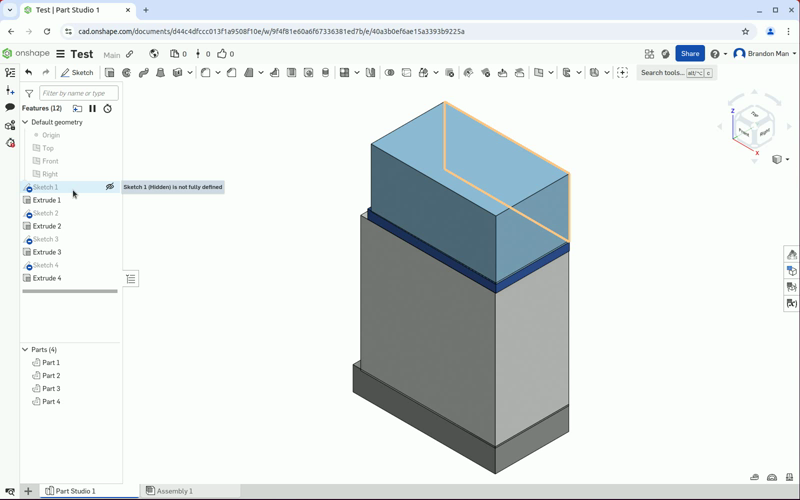
click(73, 189)